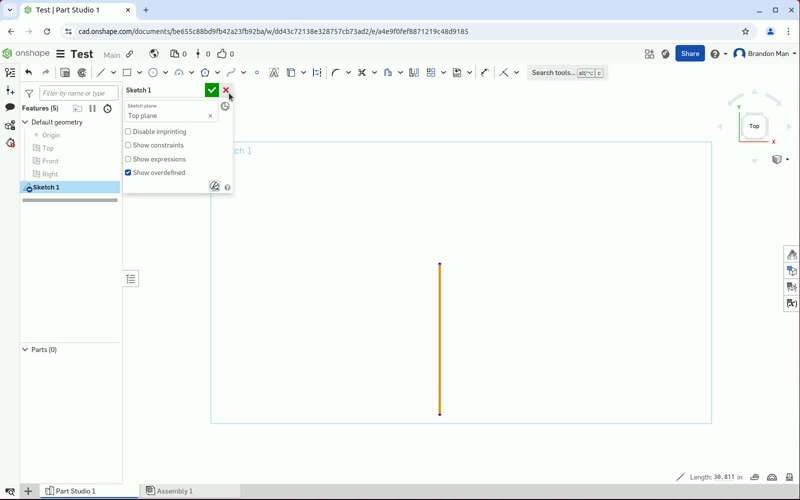
key(shift+h)
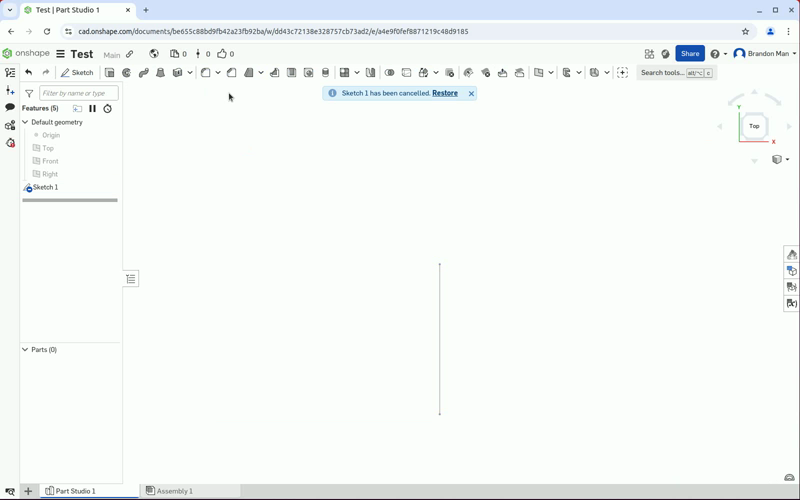
key(shift+s)
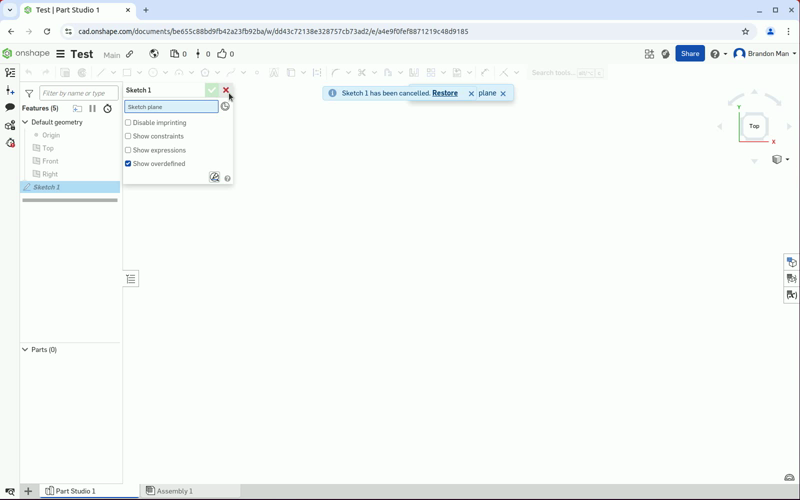
mouse_move(73, 150)
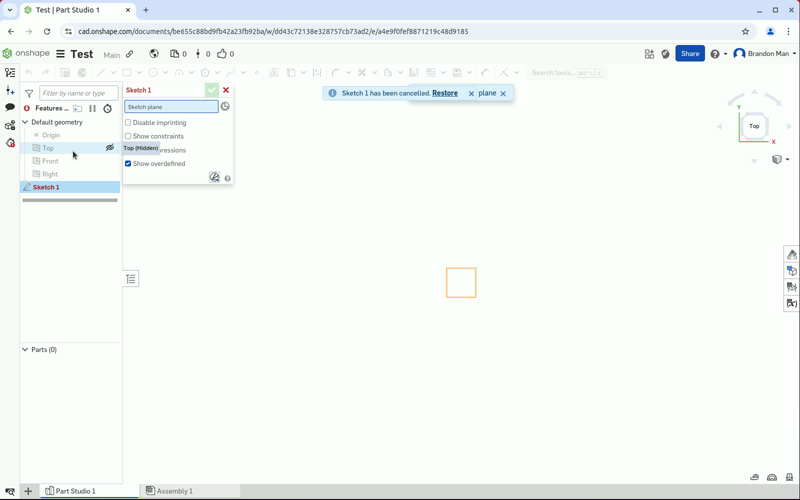
click(73, 150)
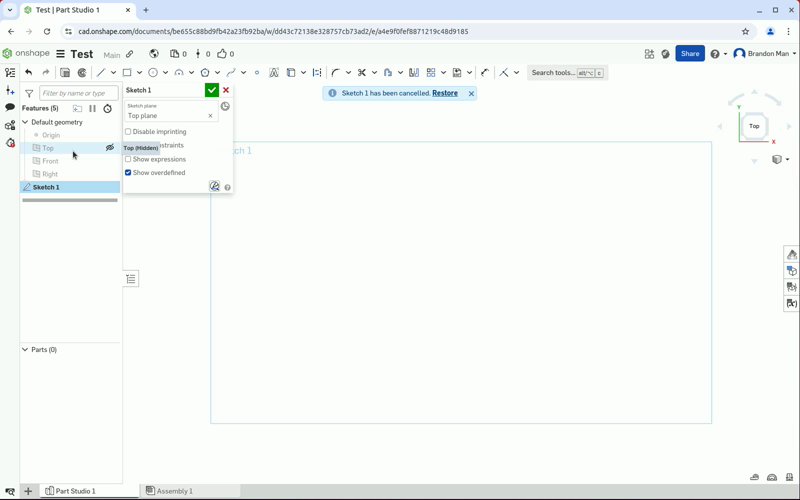
mouse_move(73, 352)
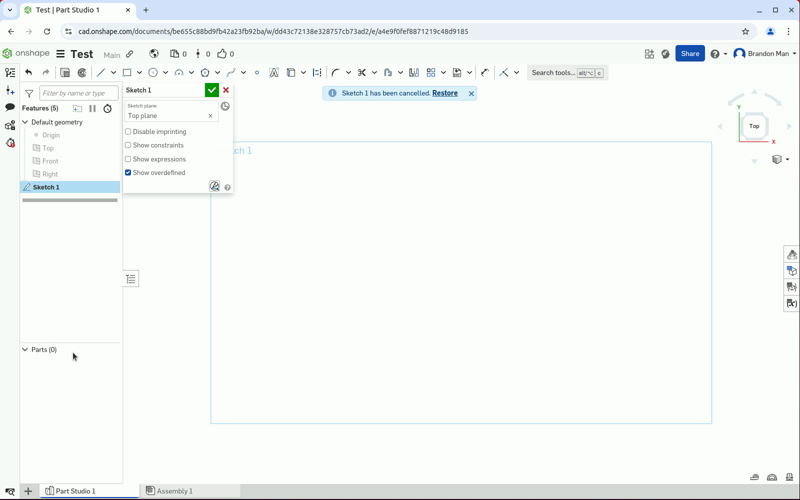
key(y)
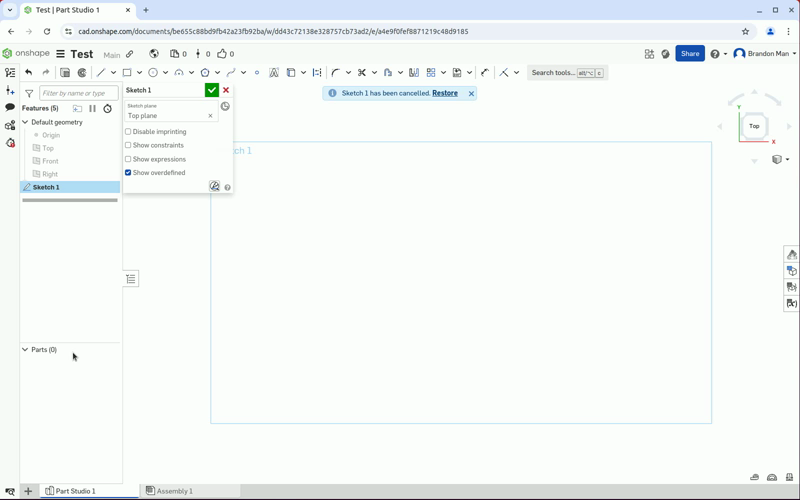
key(l)
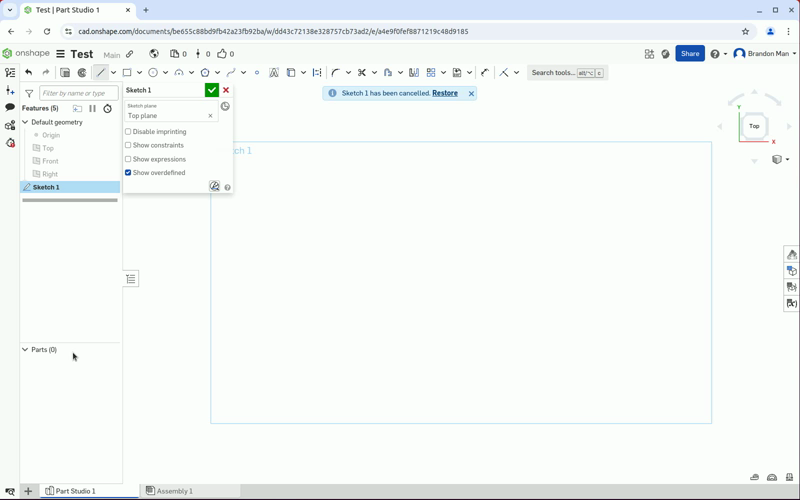
key_down(shift)
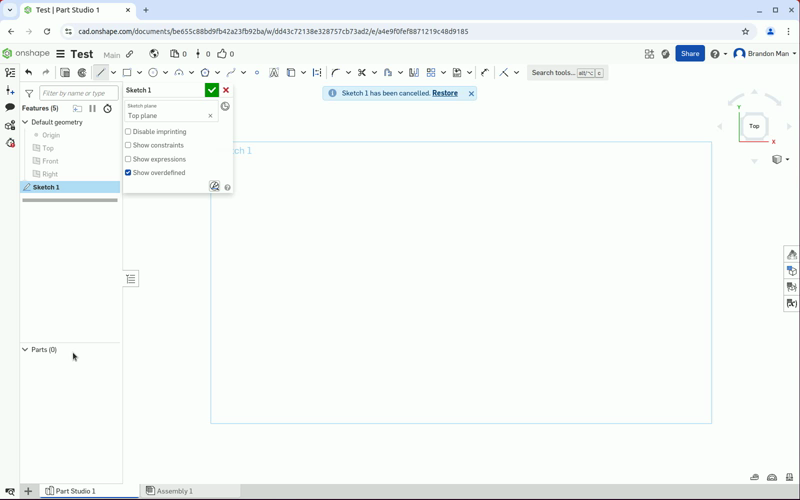
mouse_move(348, 282)
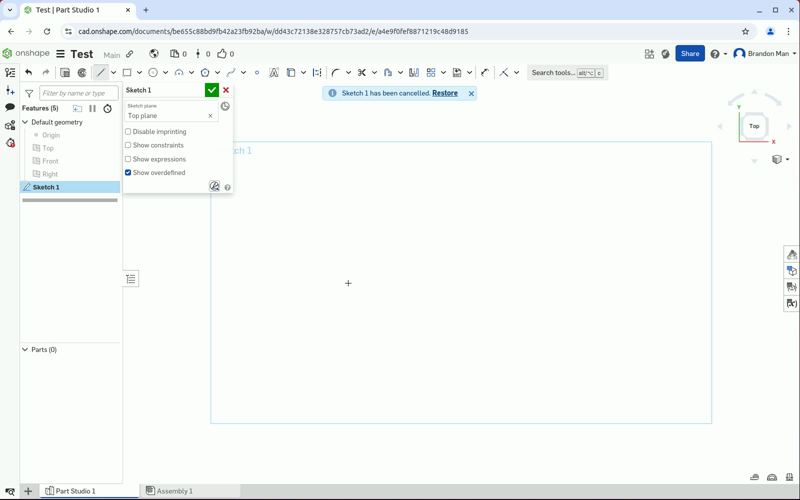
click(348, 282)
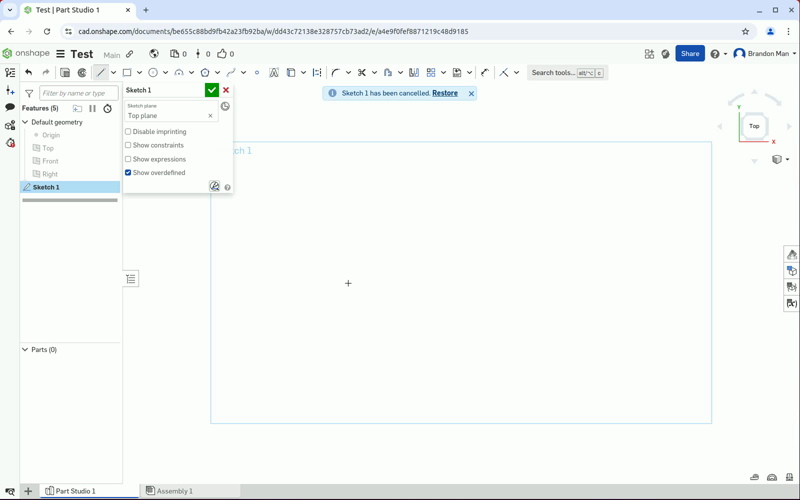
key_up(shift)
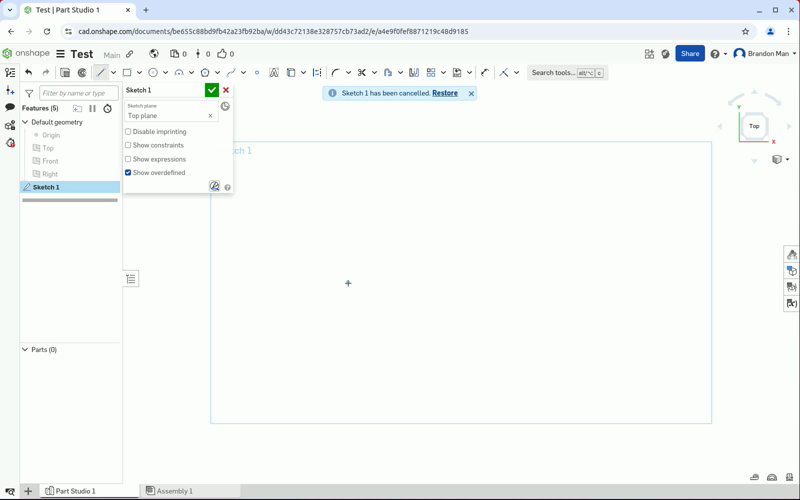
key_down(shift)
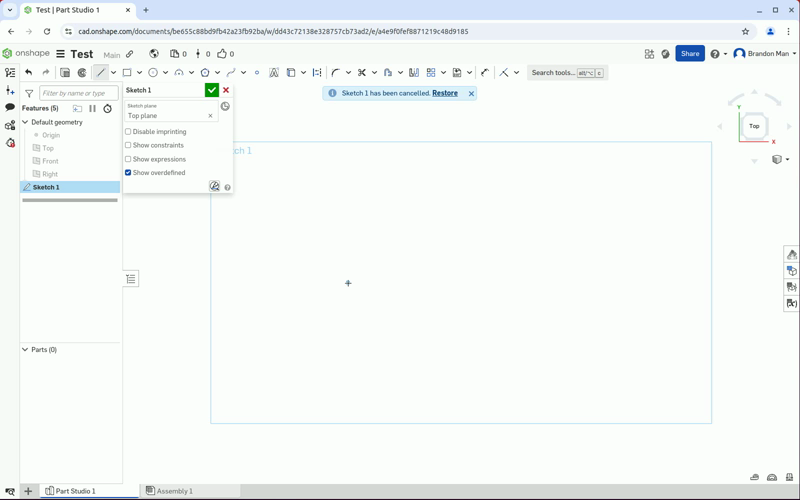
mouse_move(378, 282)
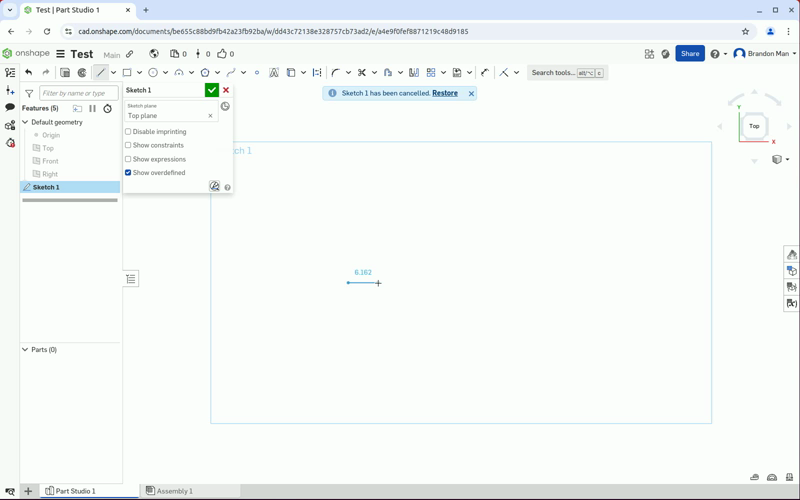
mouse_move(356, 282)
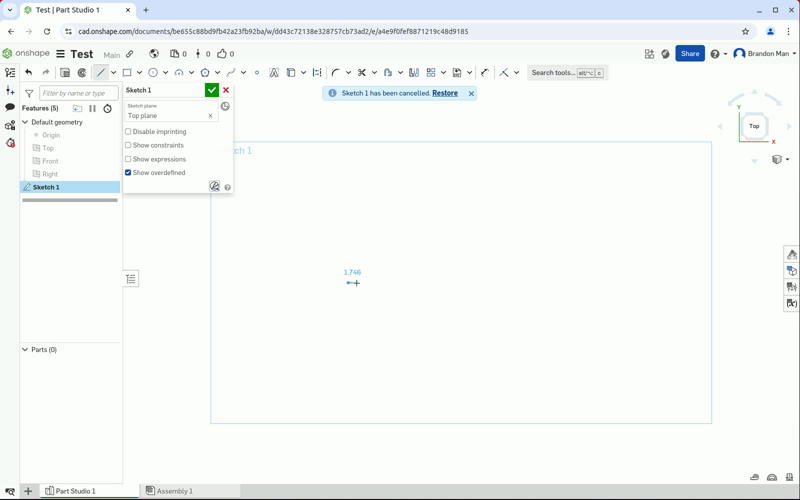
click(356, 282)
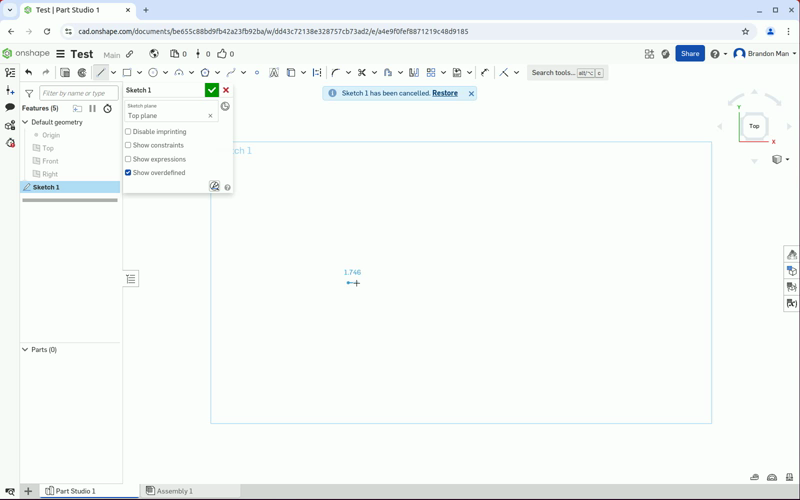
key_up(shift)
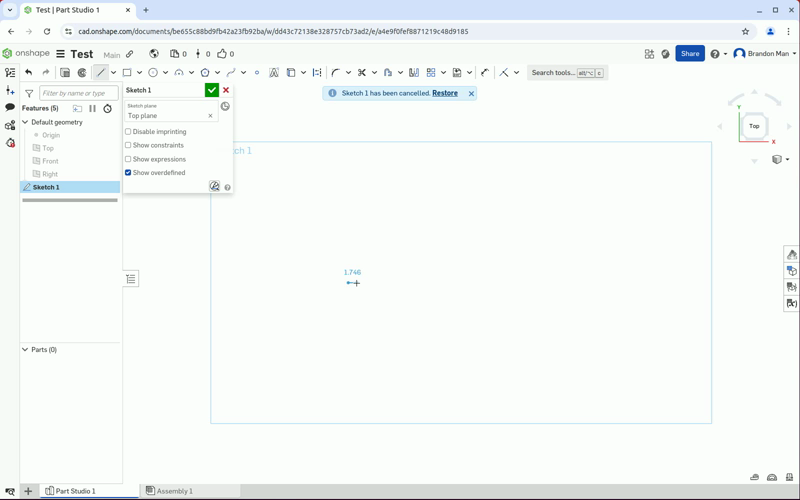
key_down(shift)
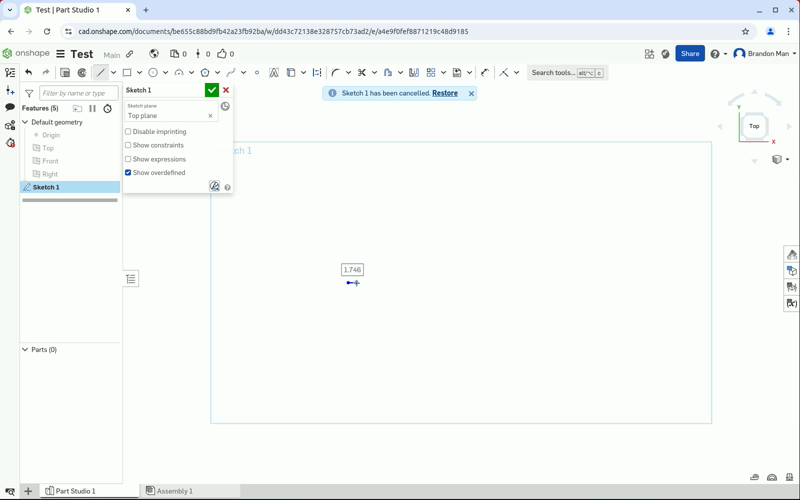
mouse_move(386, 282)
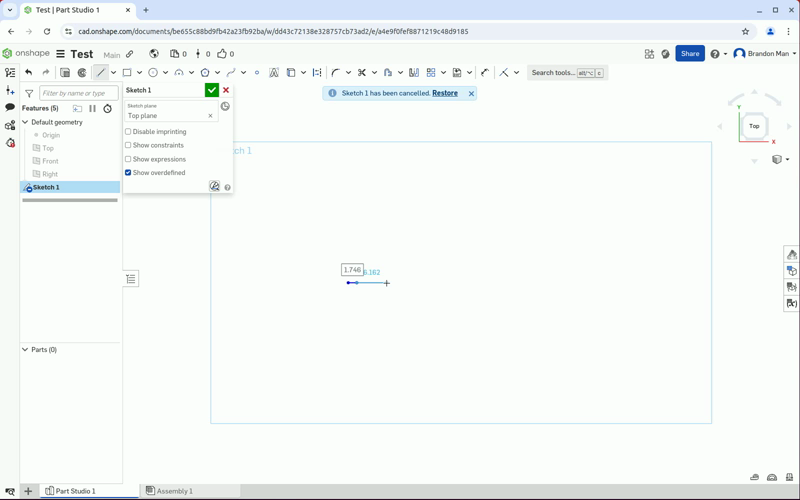
mouse_move(356, 231)
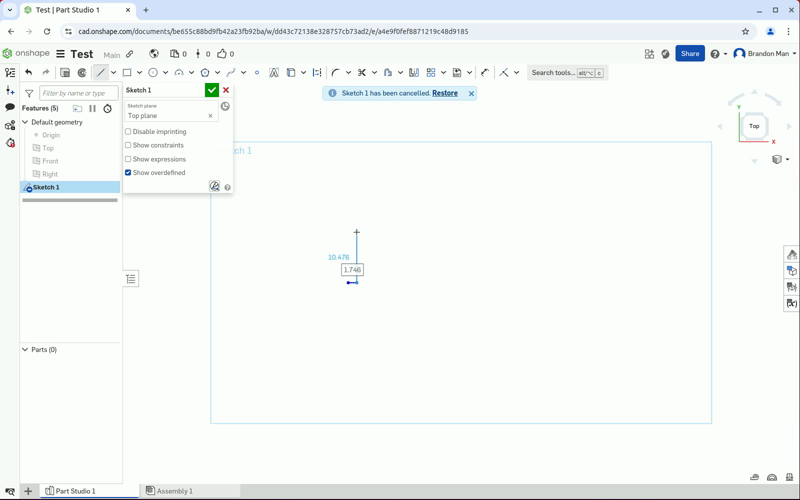
click(356, 231)
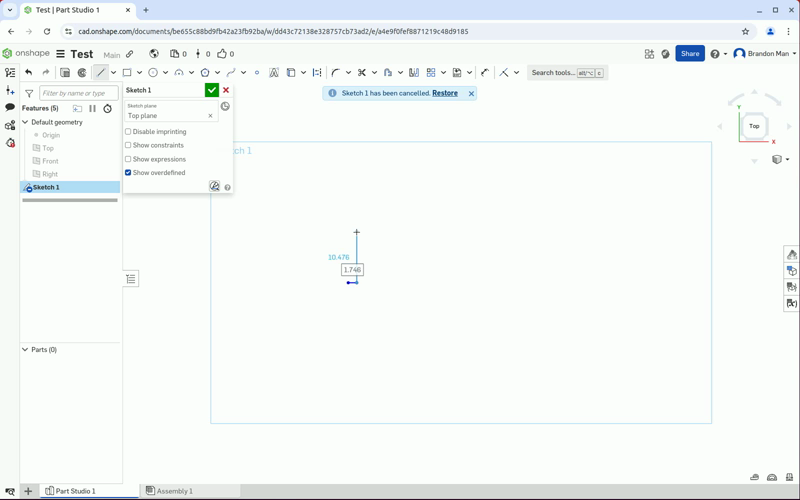
key_up(shift)
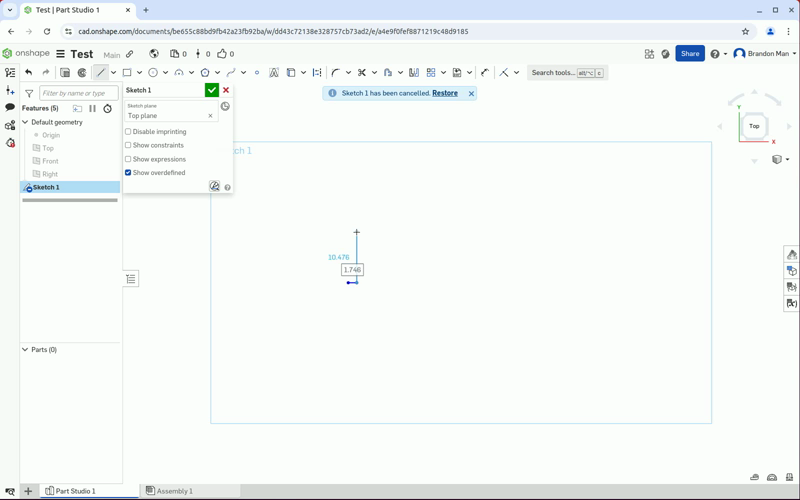
key_down(shift)
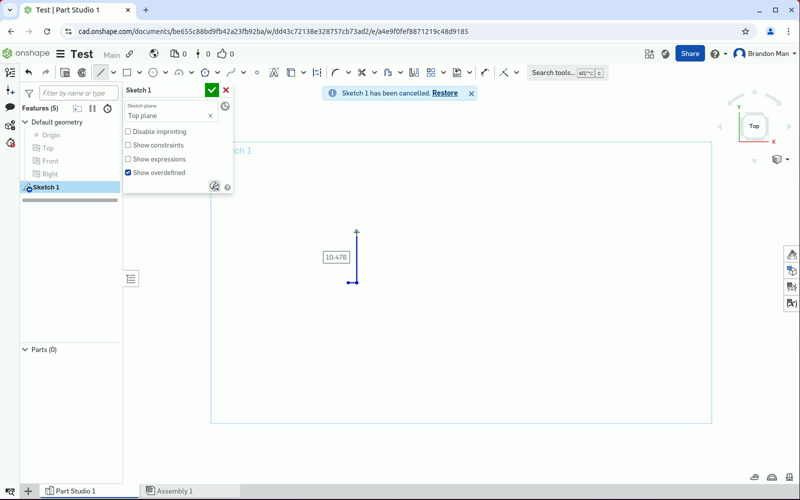
mouse_move(452, 231)
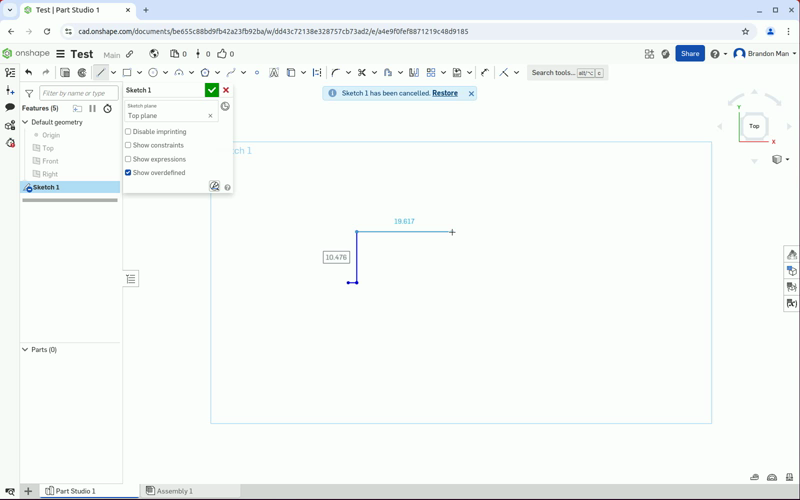
click(452, 231)
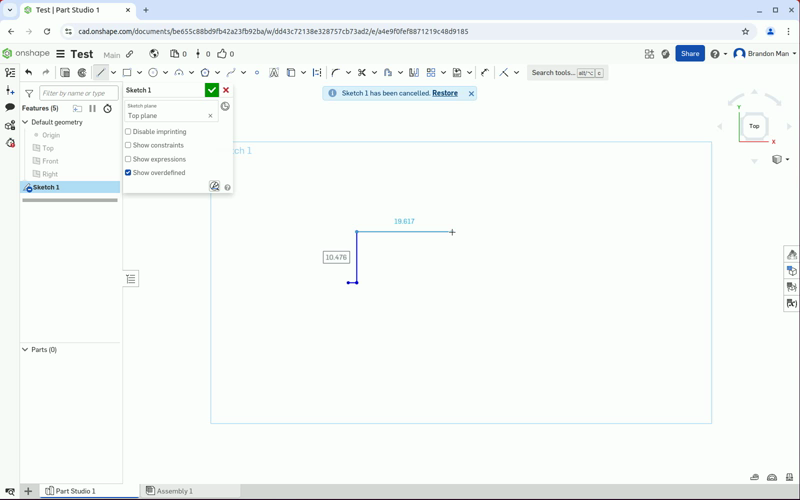
key_up(shift)
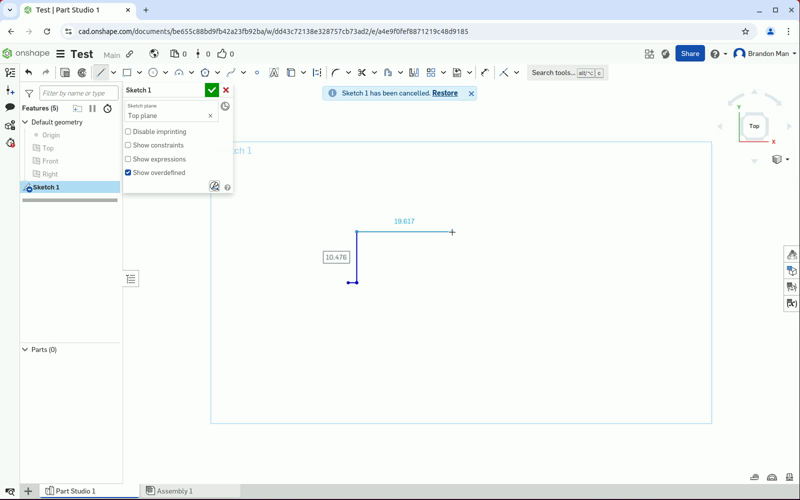
key_down(shift)
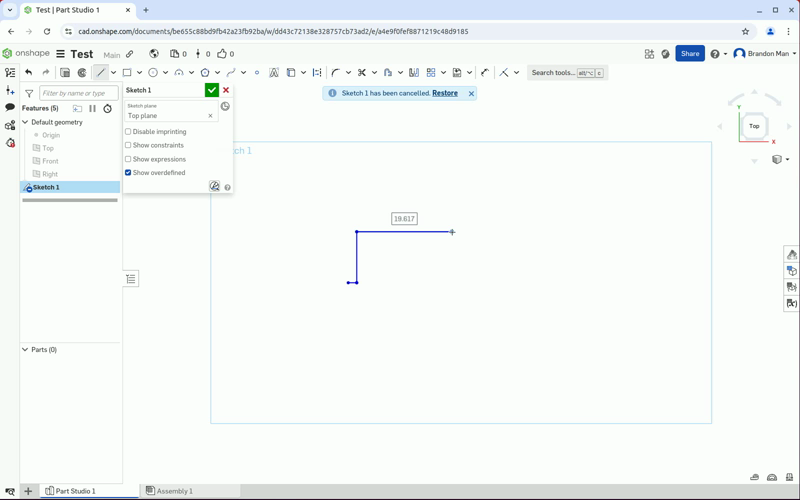
mouse_move(482, 231)
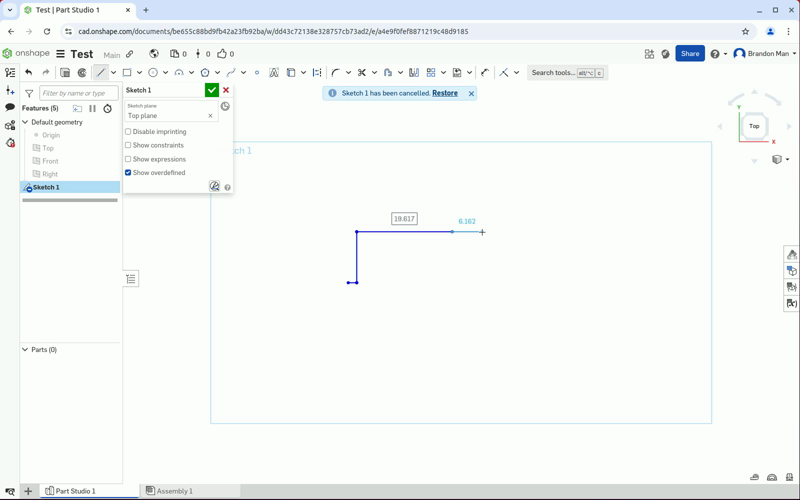
mouse_move(452, 282)
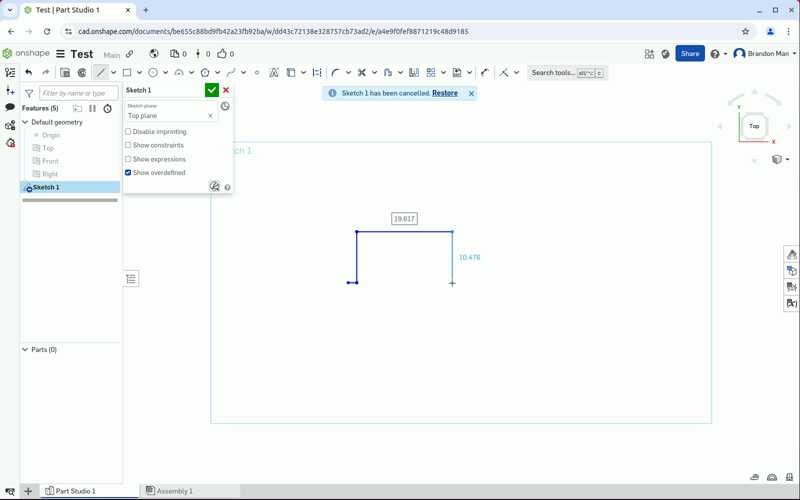
click(452, 282)
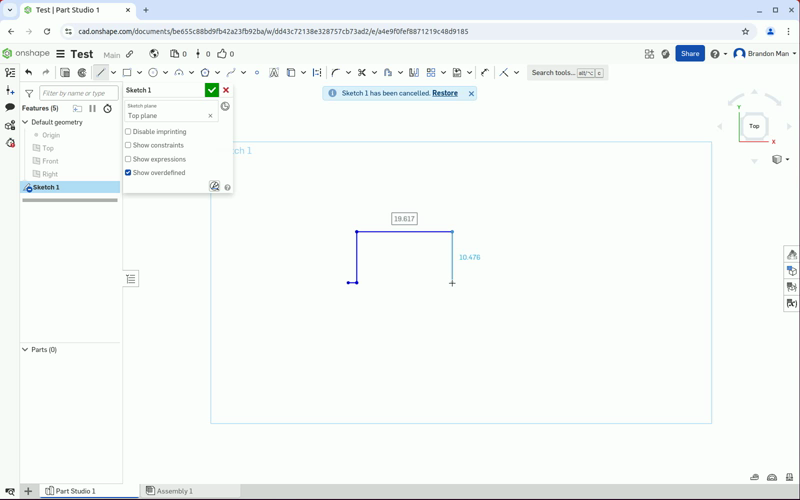
key_up(shift)
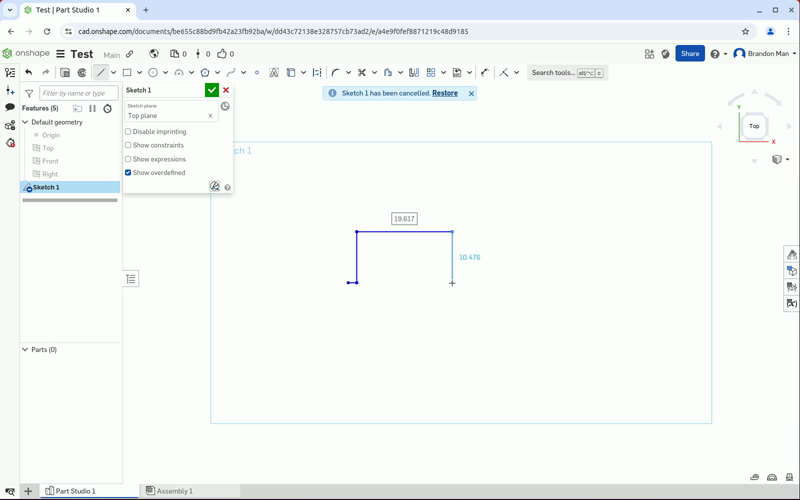
key_down(shift)
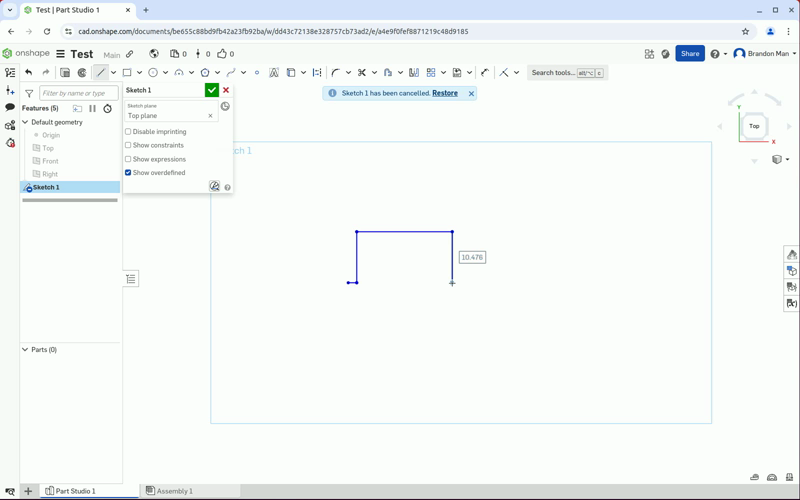
mouse_move(482, 282)
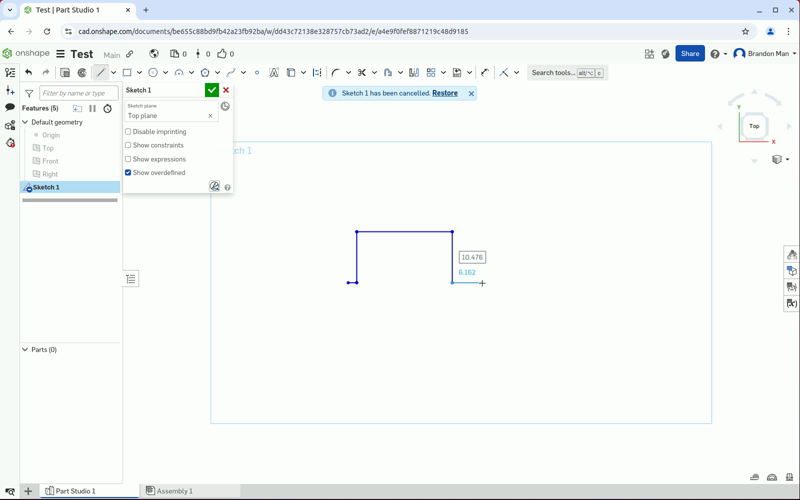
mouse_move(460, 282)
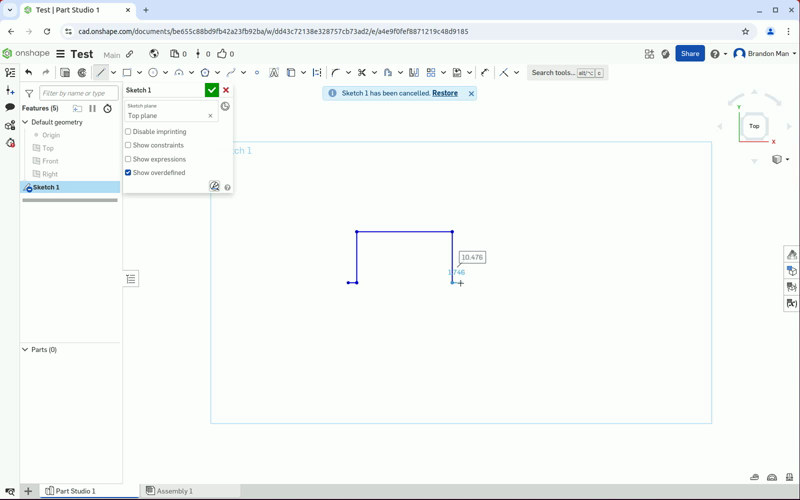
click(460, 282)
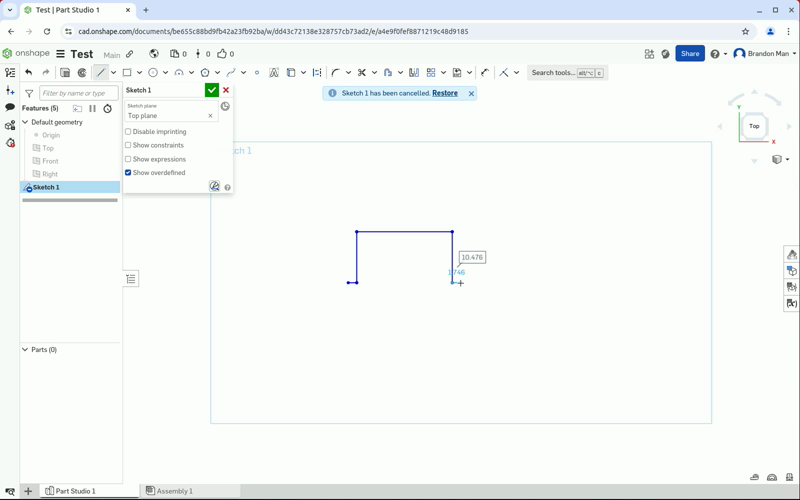
key_up(shift)
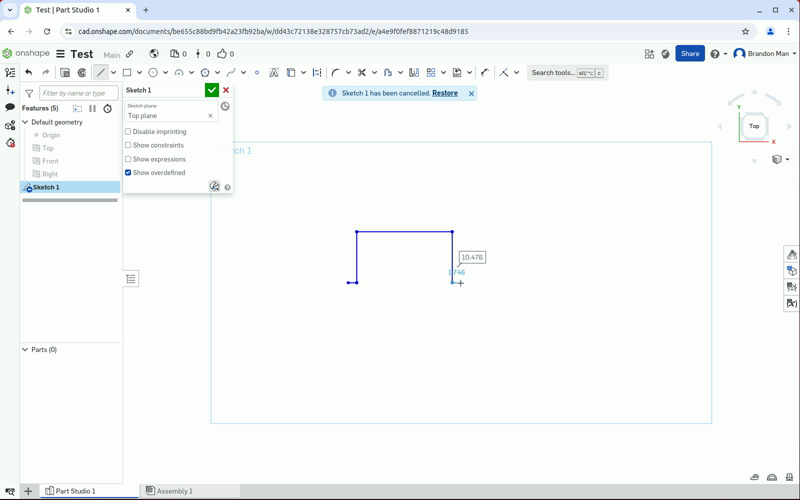
key_down(shift)
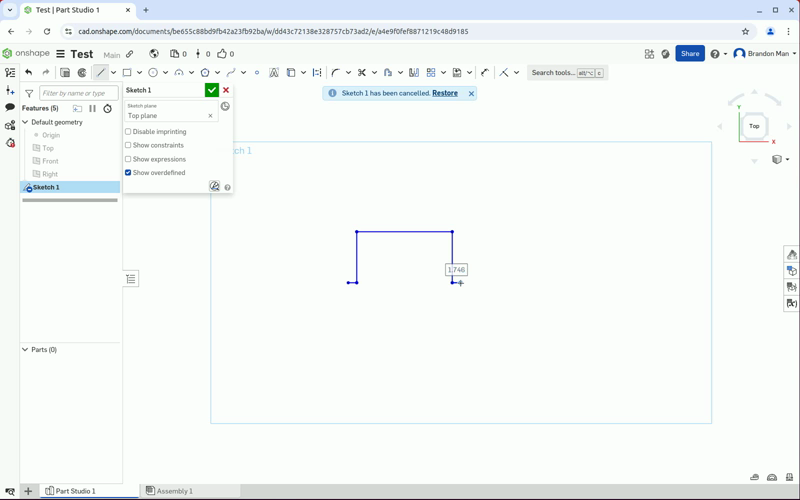
mouse_move(490, 282)
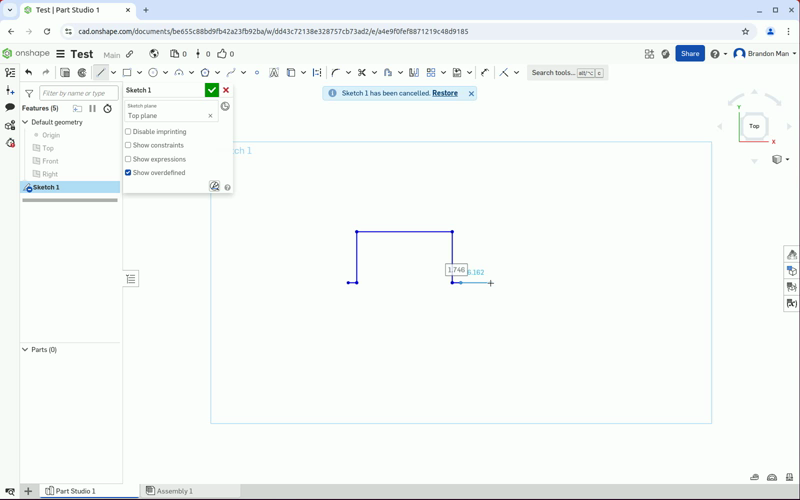
mouse_move(460, 226)
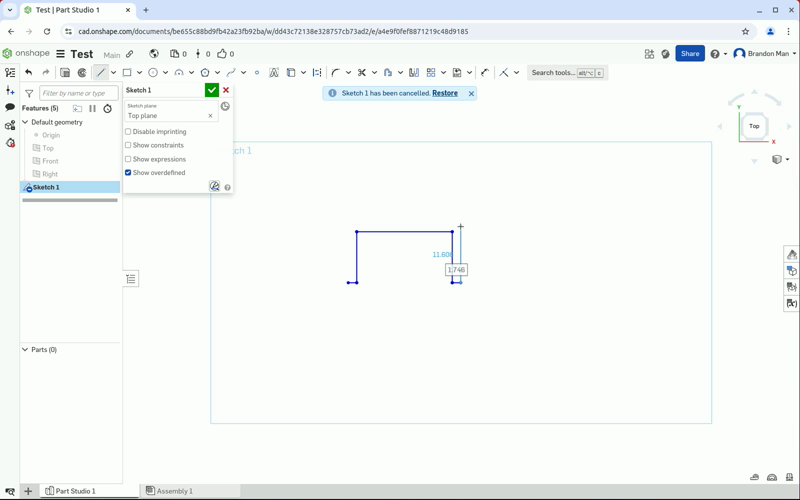
click(460, 226)
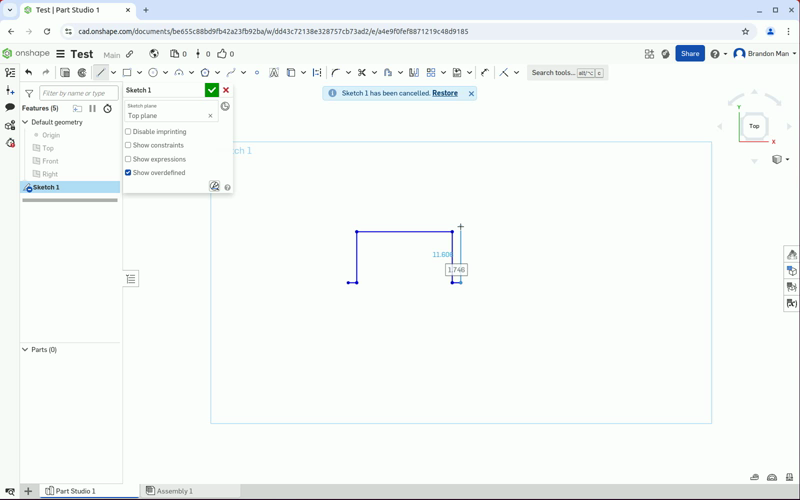
key_up(shift)
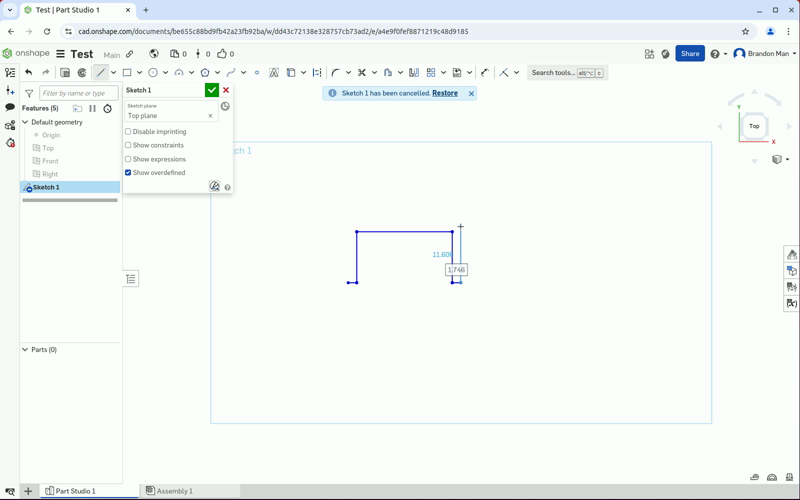
key_down(shift)
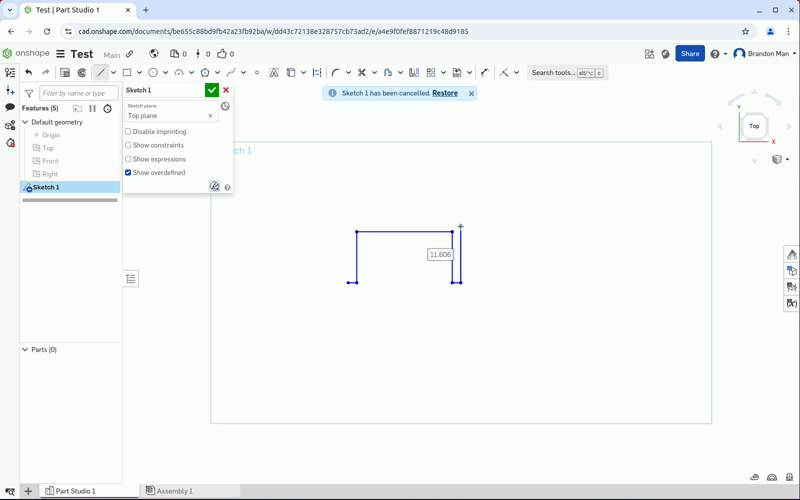
mouse_move(348, 226)
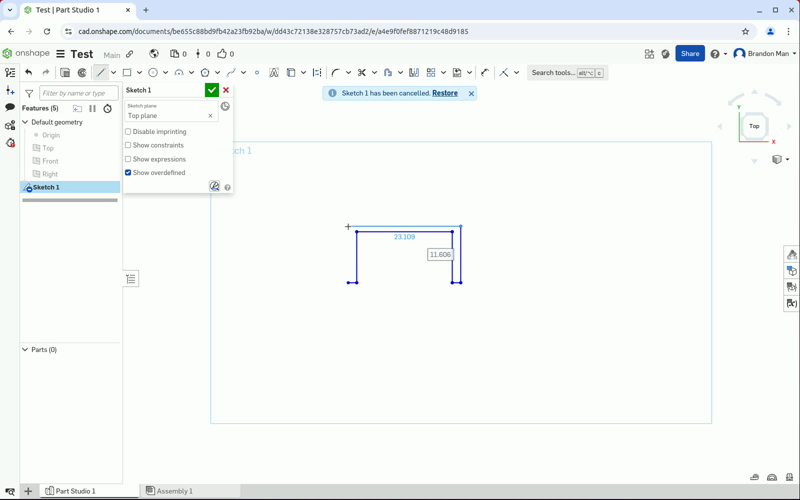
click(348, 226)
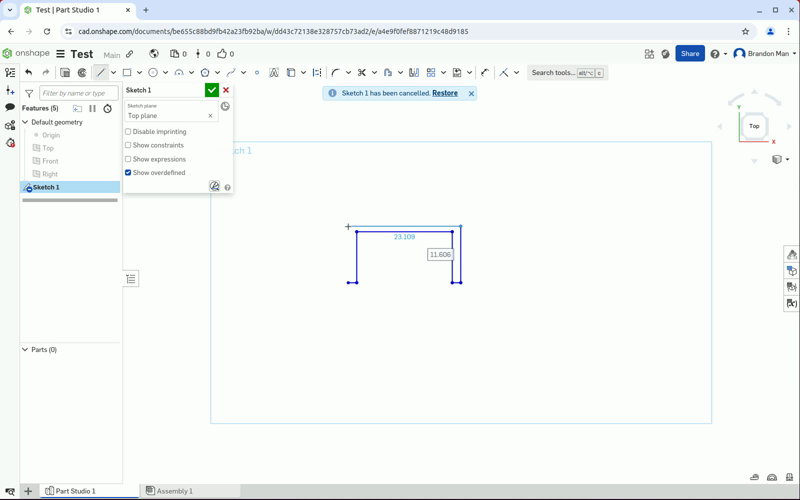
key_up(shift)
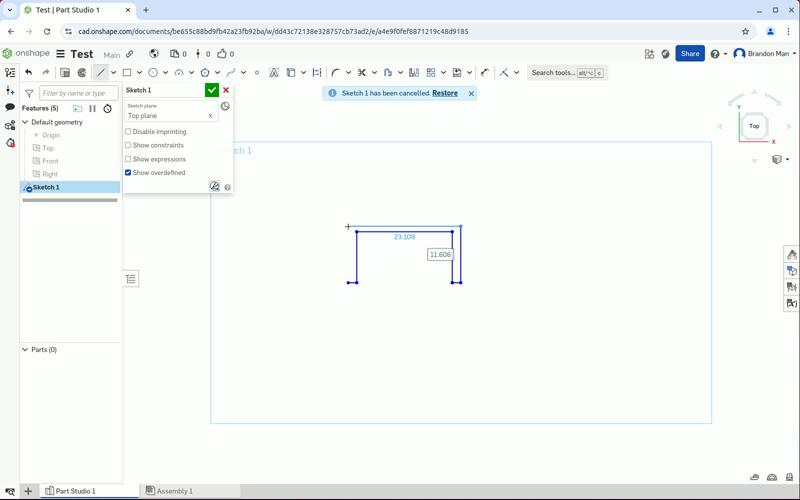
mouse_move(378, 226)
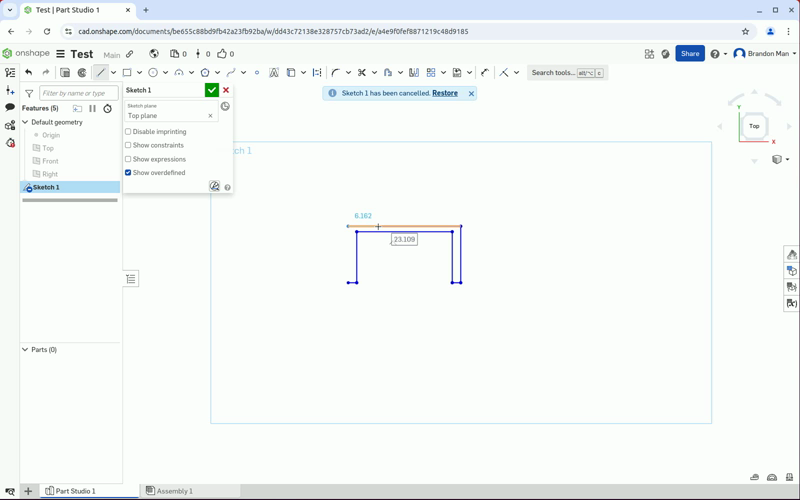
key_down(shift)
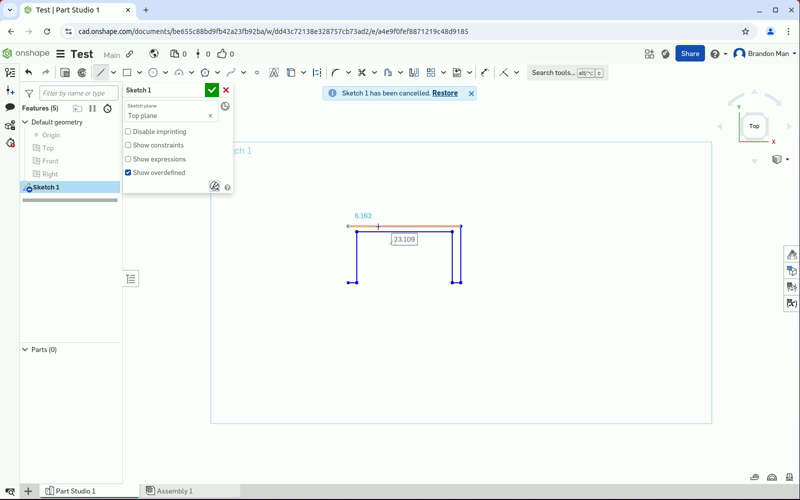
mouse_move(348, 282)
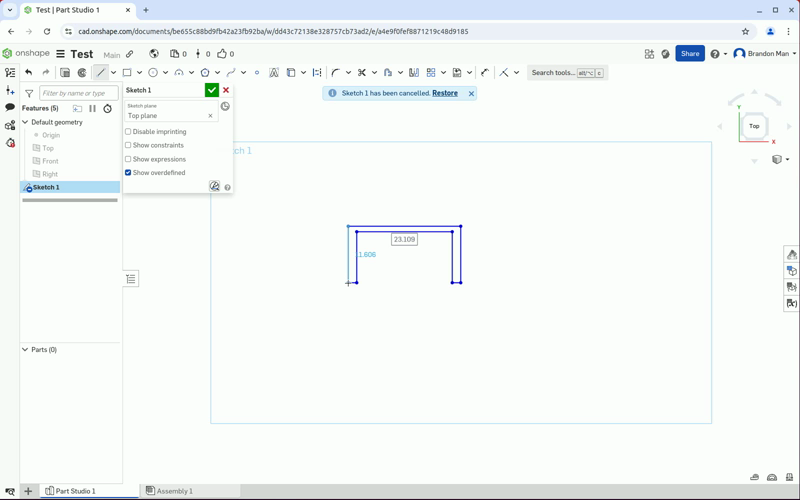
key_up(shift)
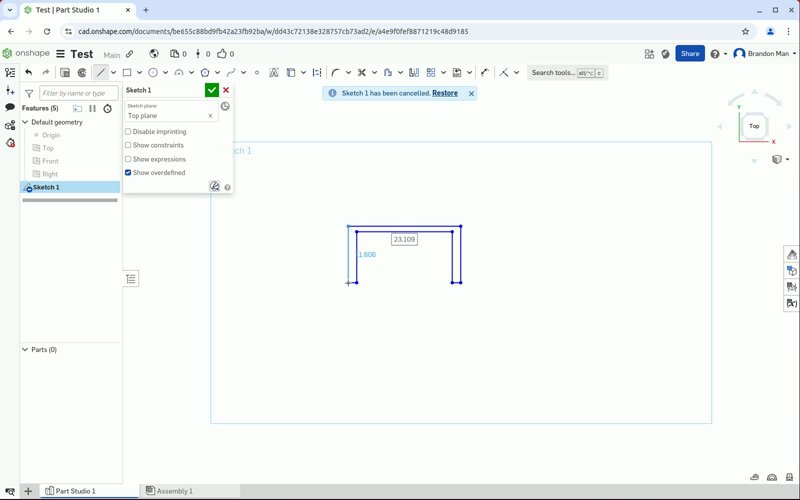
click(348, 282)
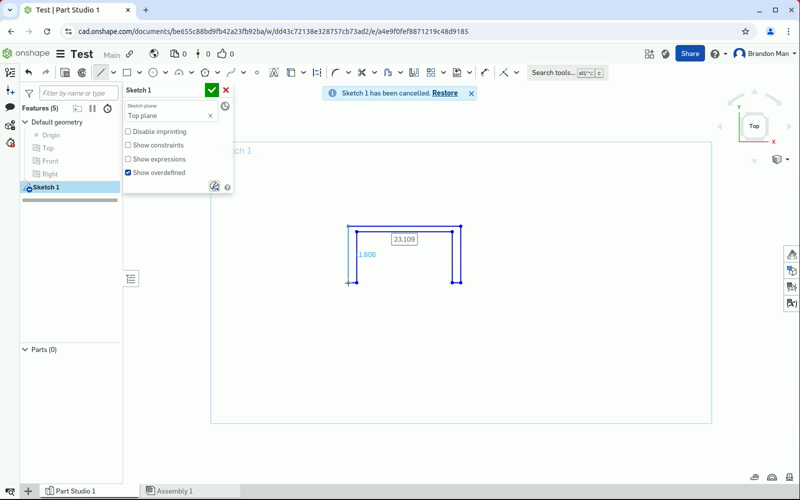
key(esc)
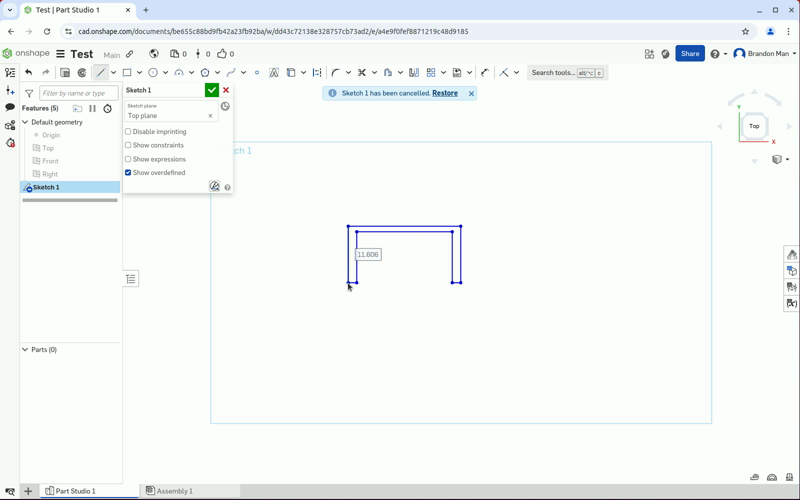
mouse_move(391, 228)
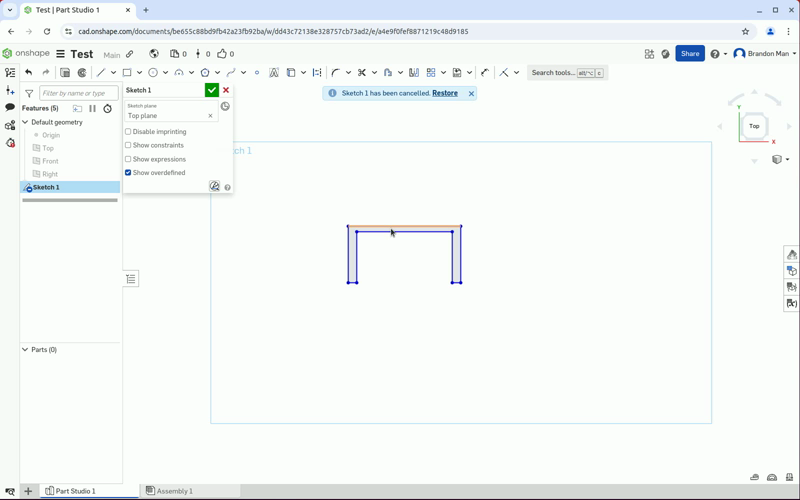
scroll(6)
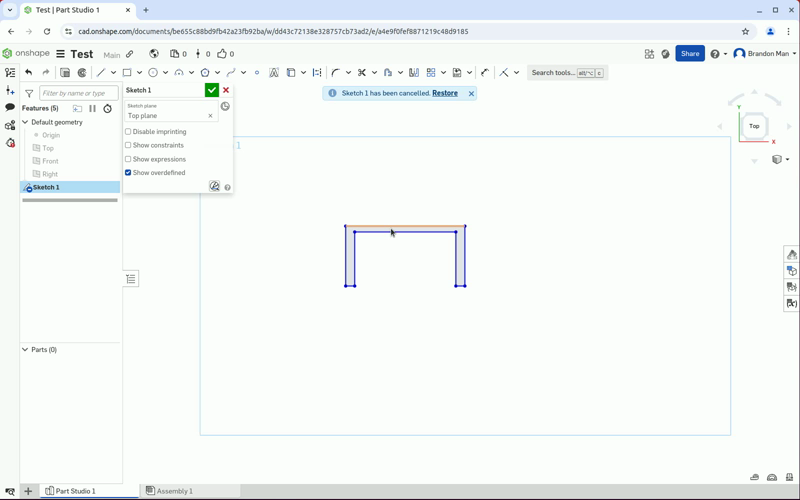
scroll(6)
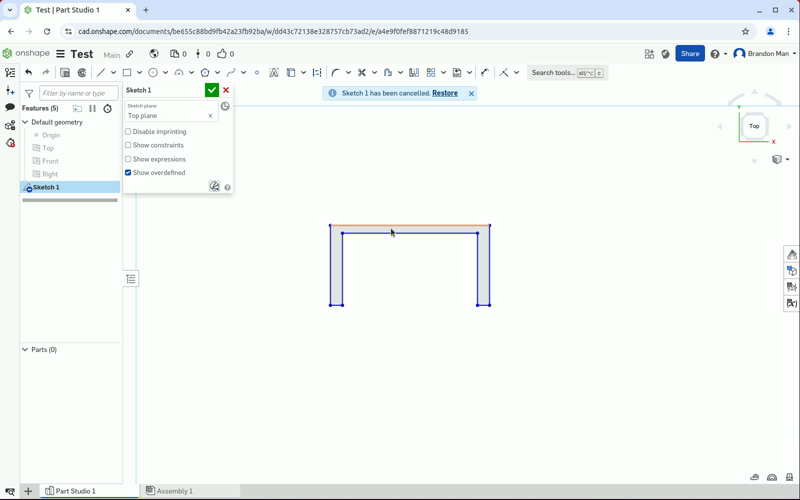
scroll(6)
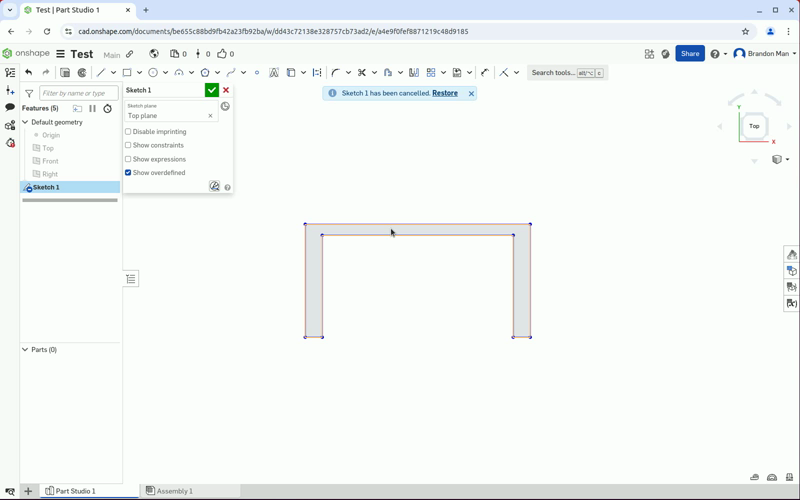
scroll(6)
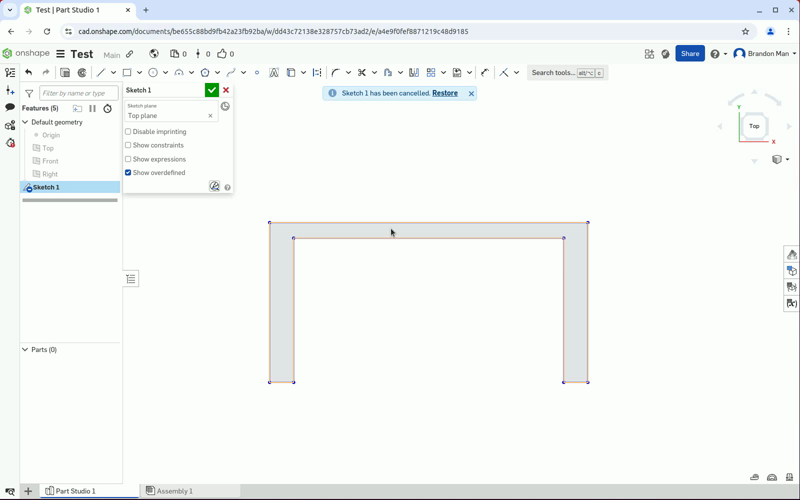
scroll(6)
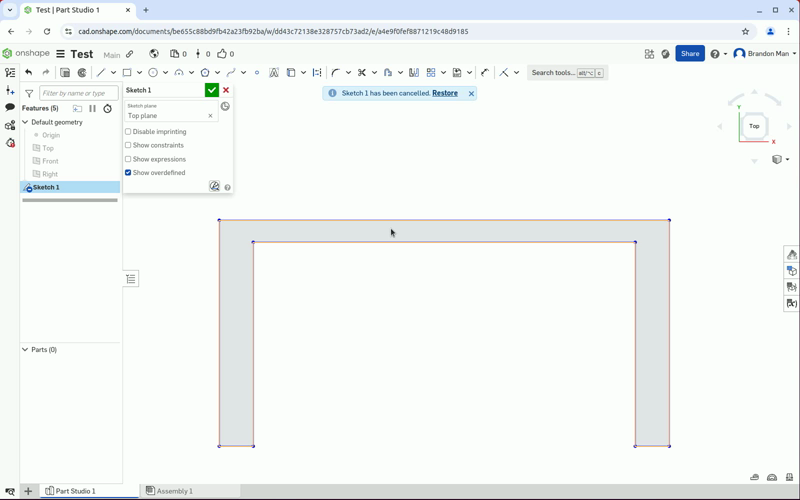
scroll(6)
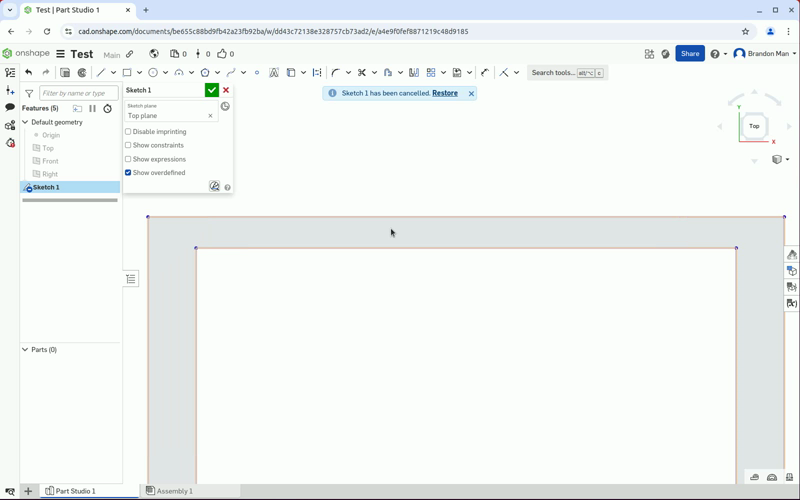
scroll(6)
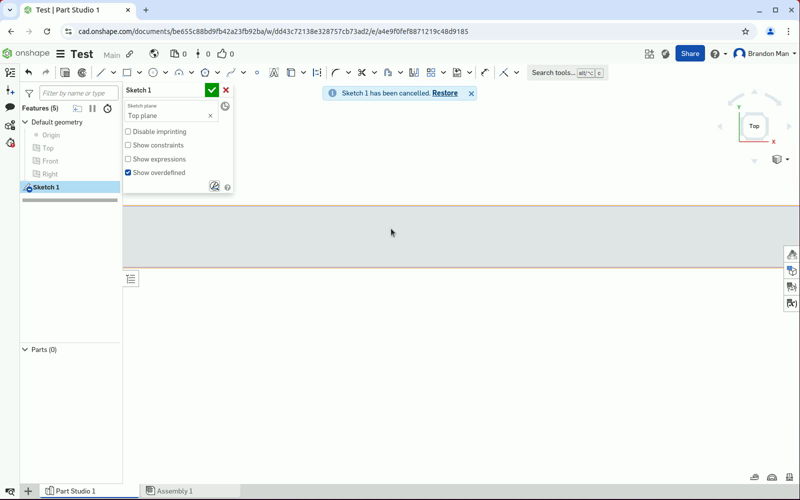
click(391, 228)
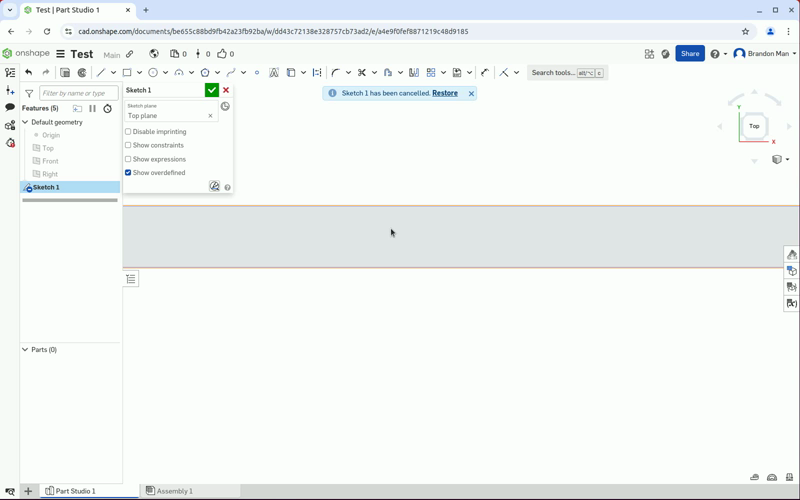
scroll(-6)
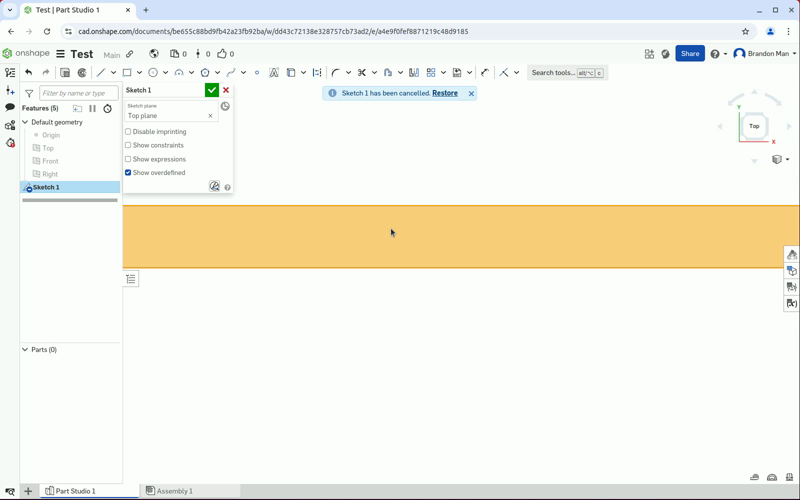
scroll(-6)
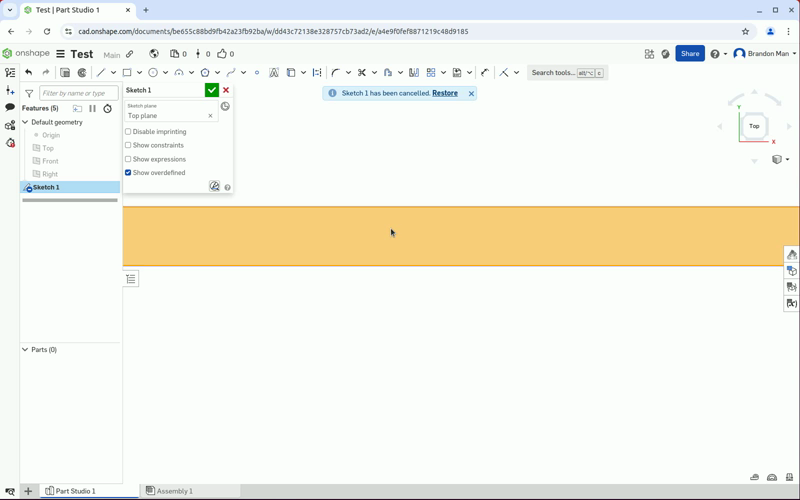
scroll(-6)
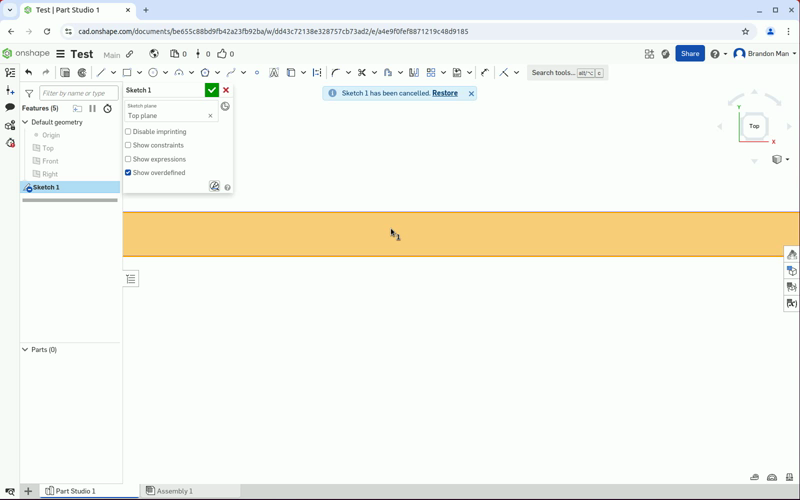
scroll(-6)
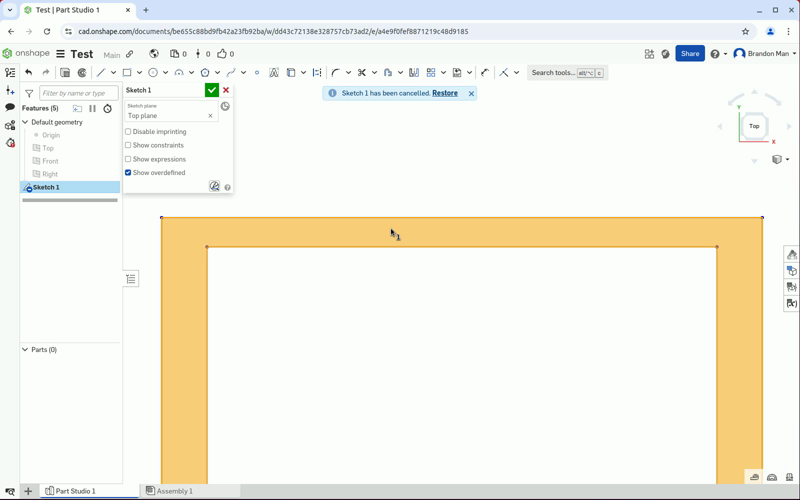
scroll(-6)
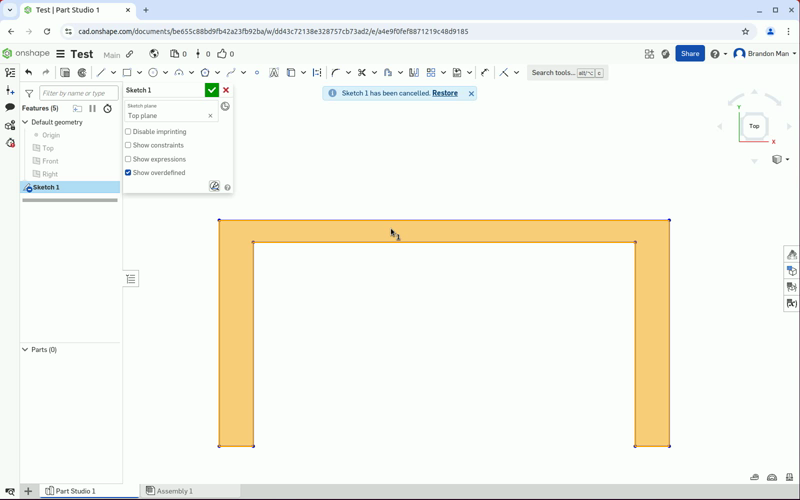
scroll(-6)
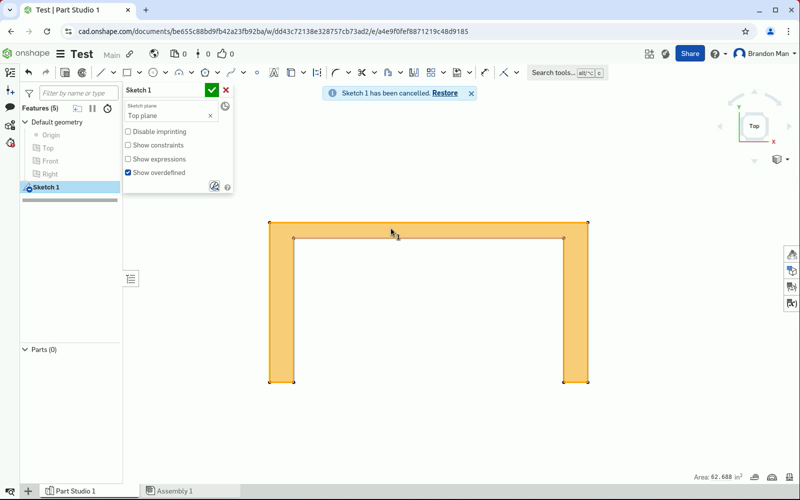
scroll(-6)
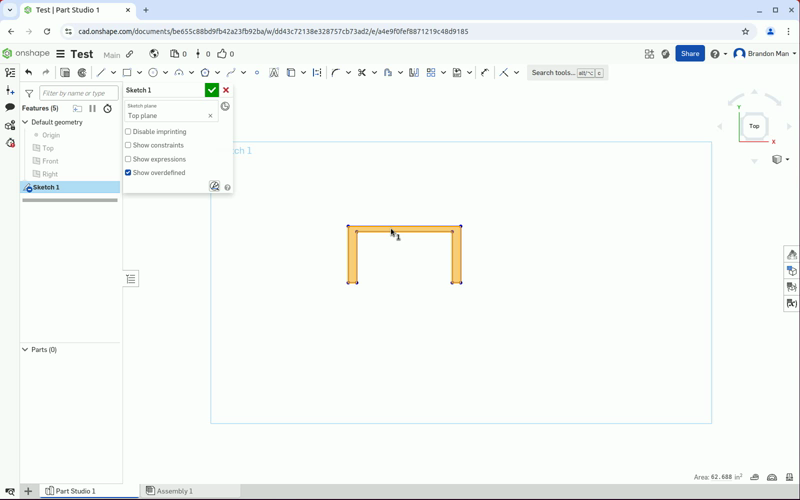
mouse_move(73, 352)
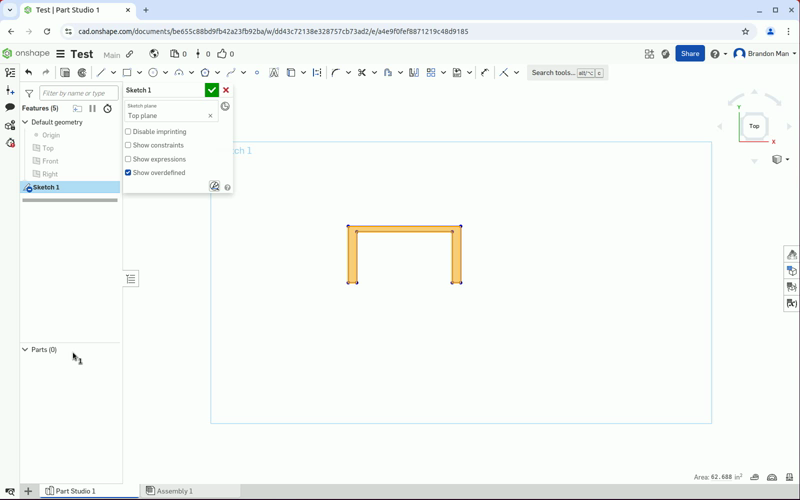
key(shift+y)
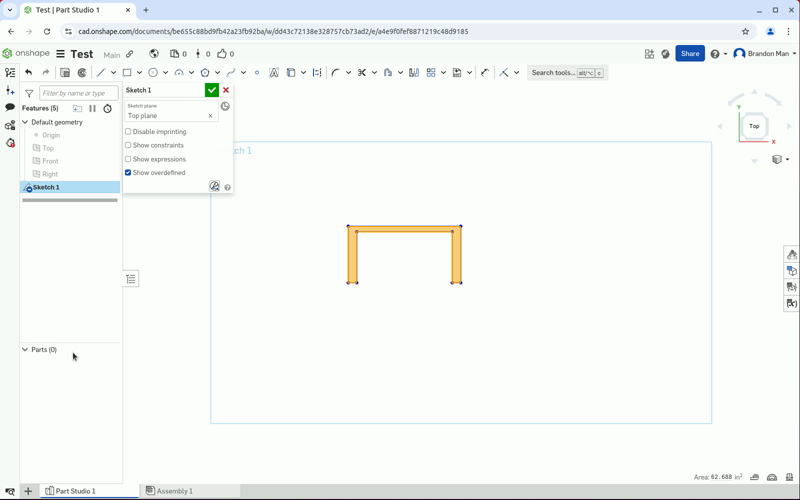
key(shift+e)
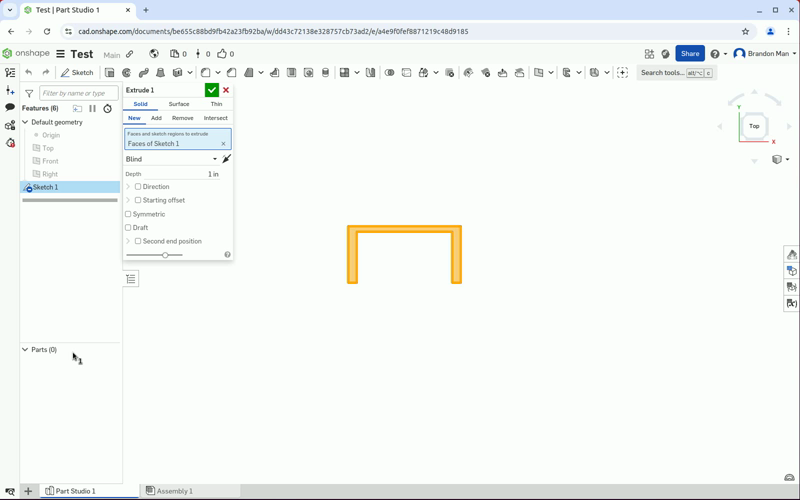
mouse_move(143, 106)
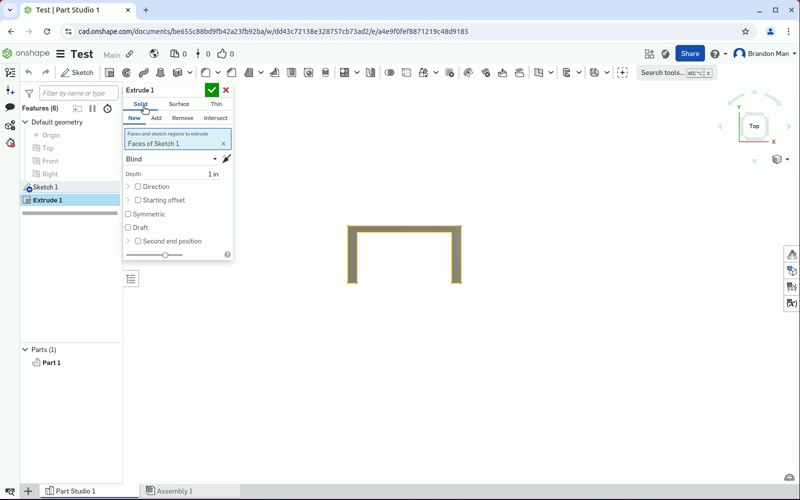
click(143, 106)
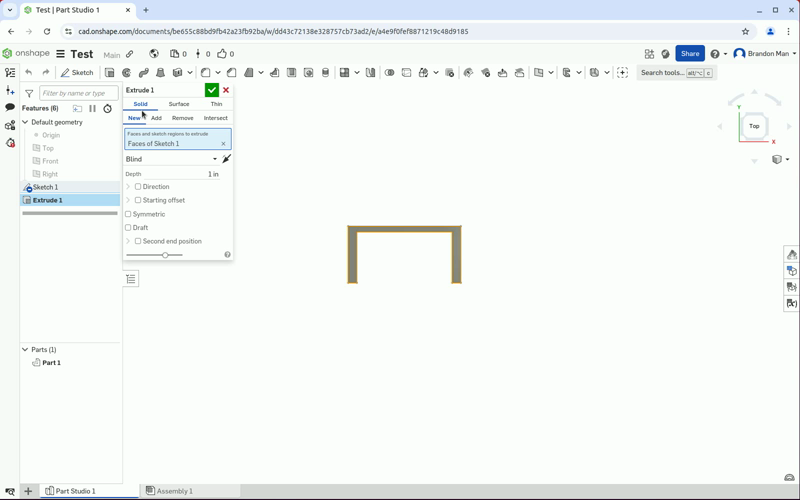
mouse_move(137, 120)
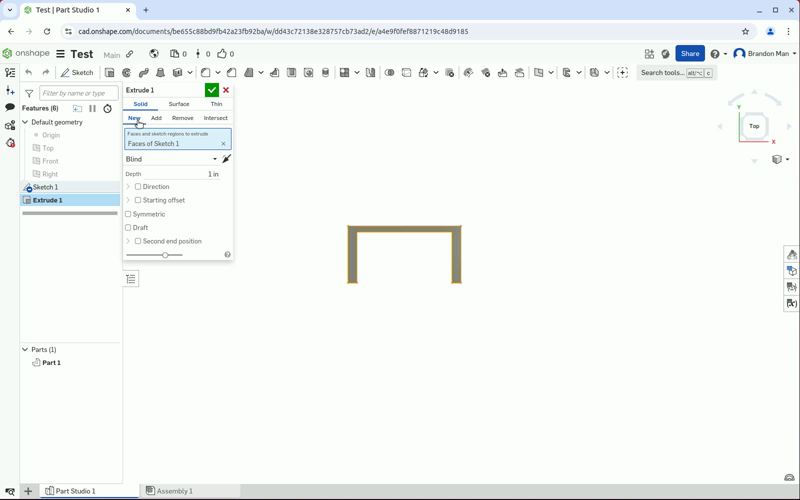
click(137, 120)
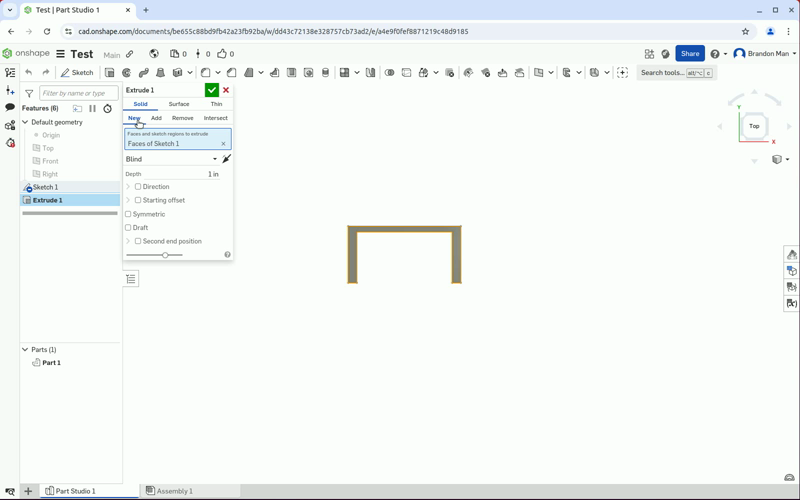
key(tab, 4)
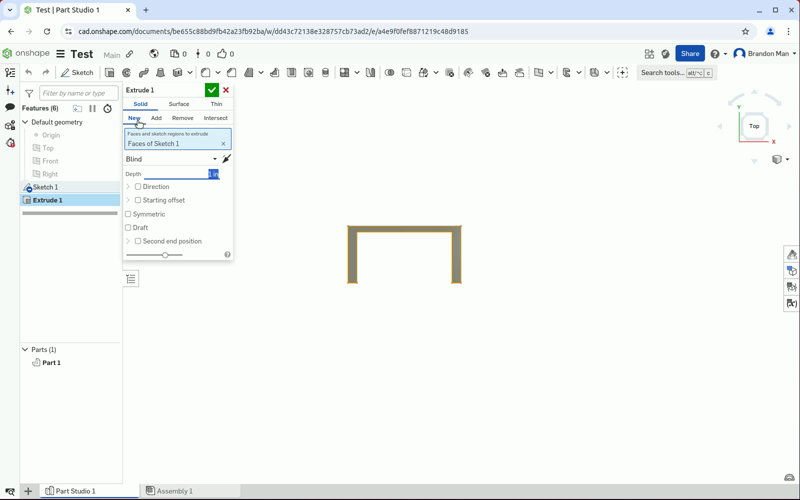
text(0.241)
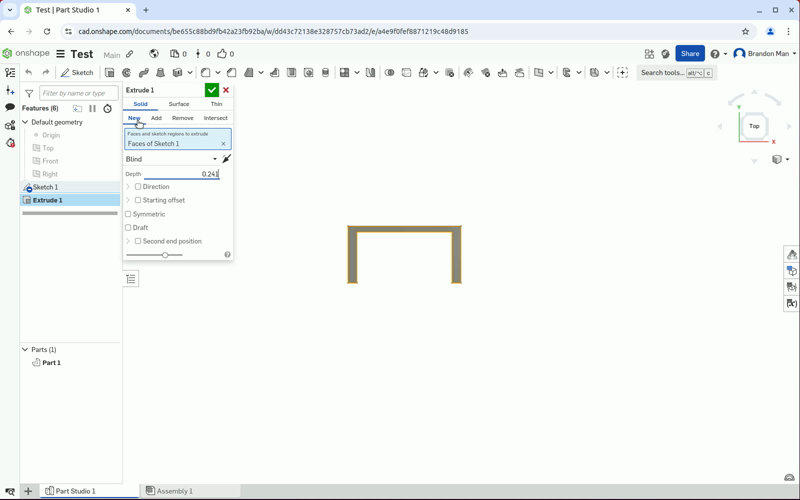
key(enter)
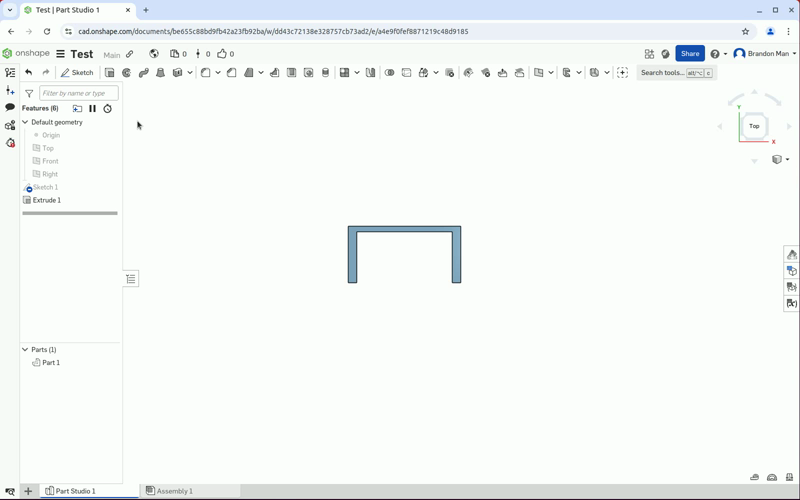
key(shift+h)
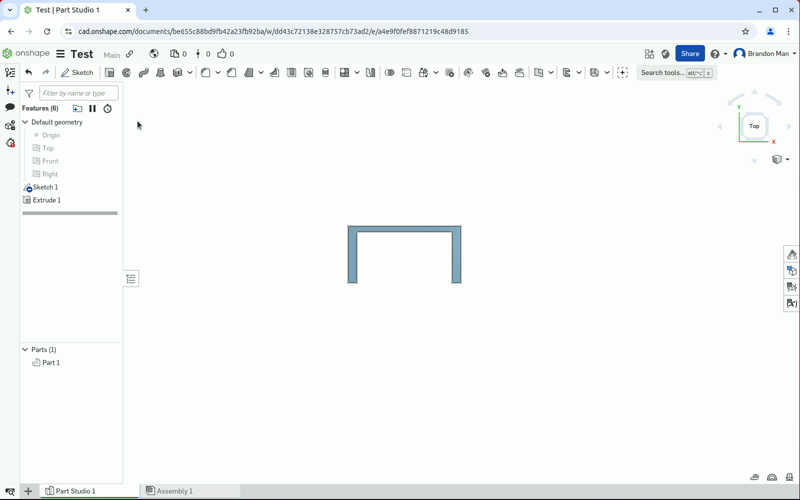
key(shift+h)
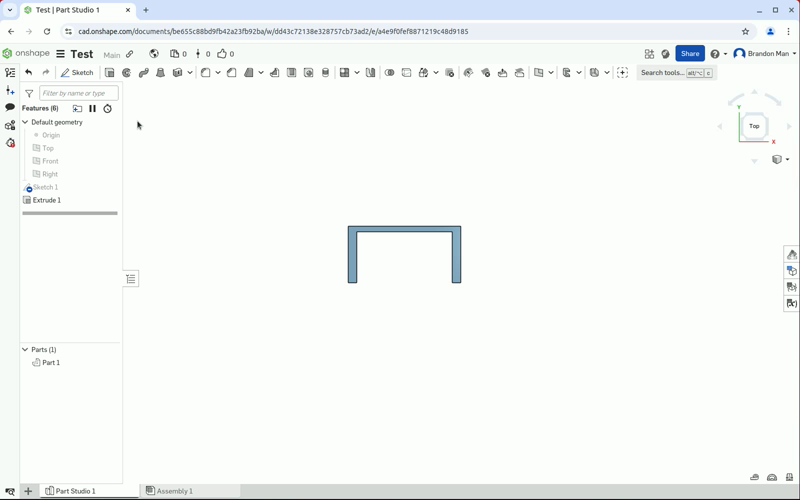
mouse_move(73, 189)
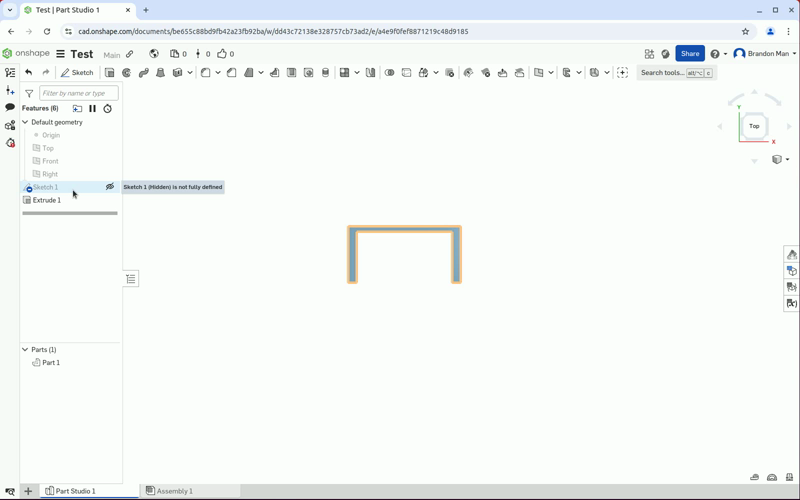
click(73, 189)
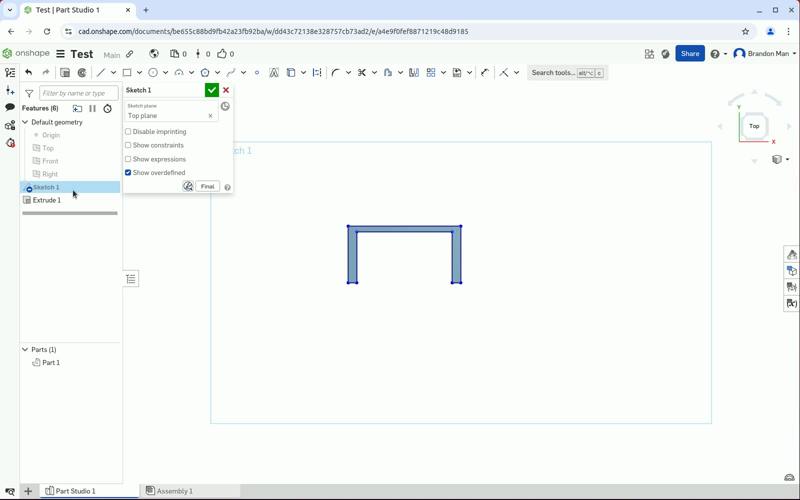
mouse_move(229, 92)
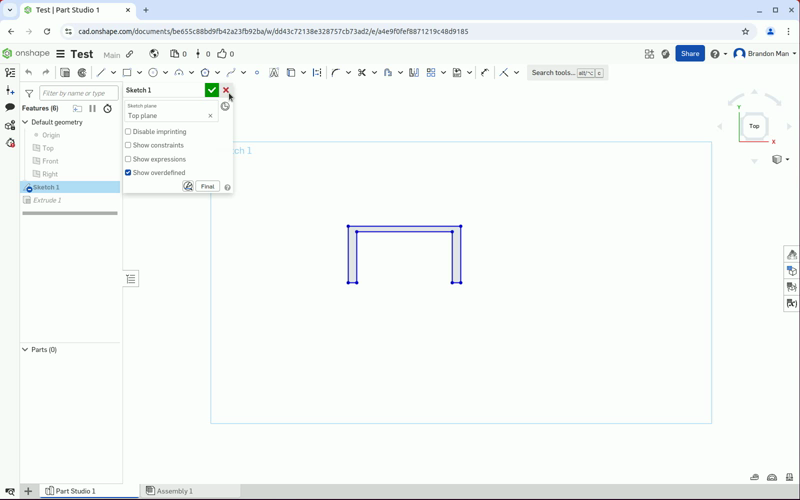
click(229, 92)
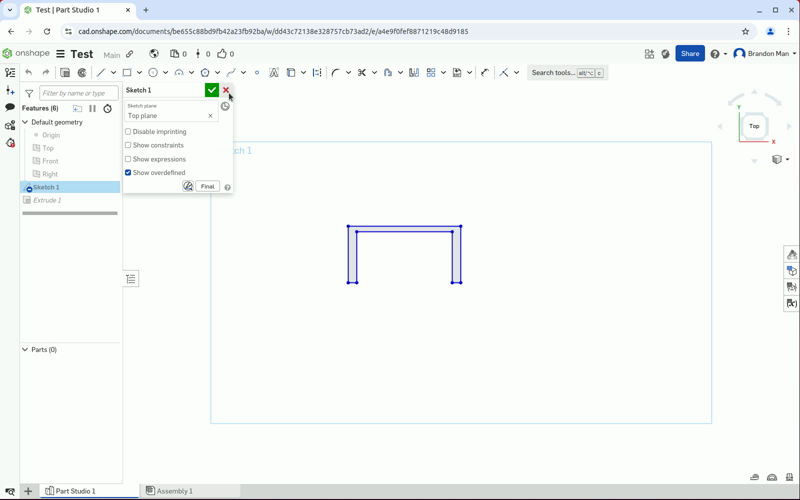
key(shift+s)
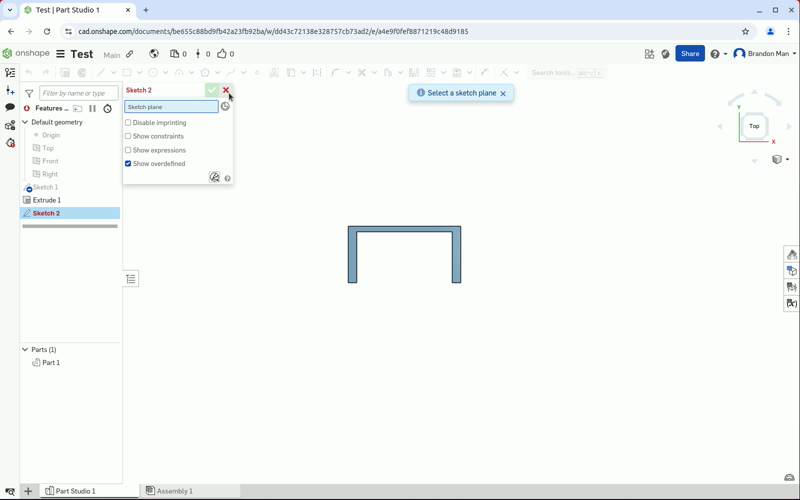
mouse_move(73, 150)
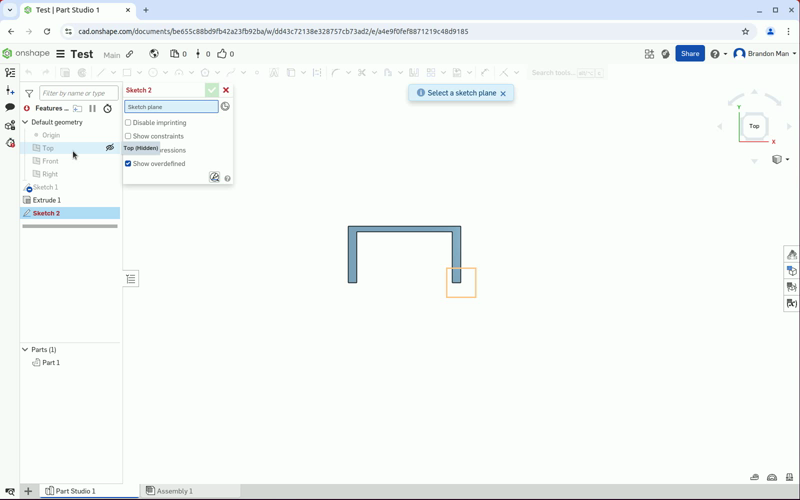
click(73, 150)
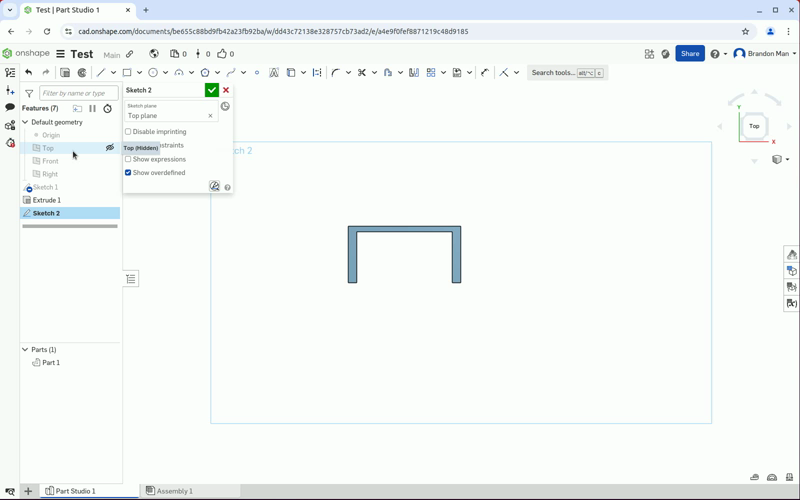
mouse_move(73, 352)
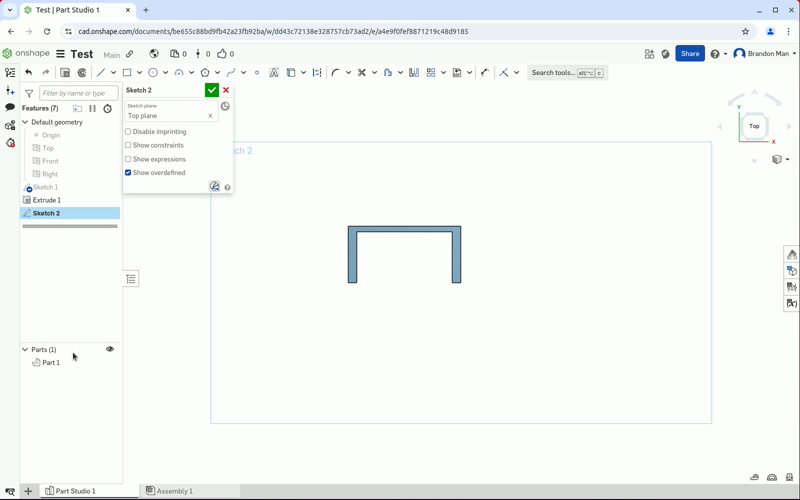
key(y)
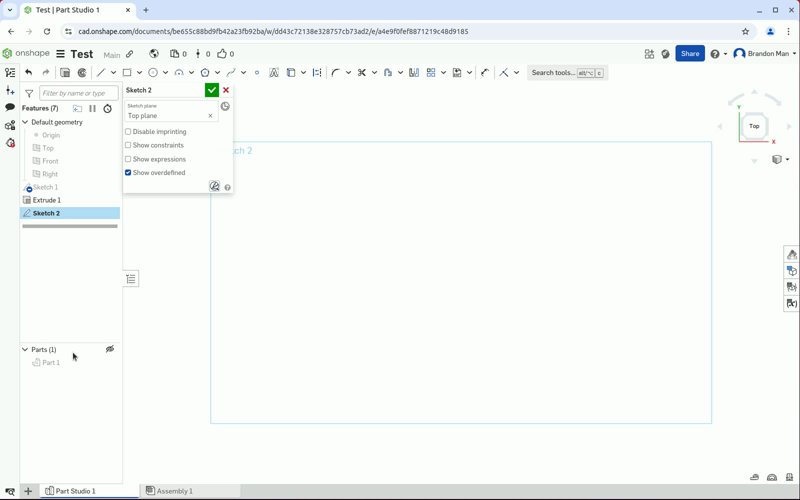
key(l)
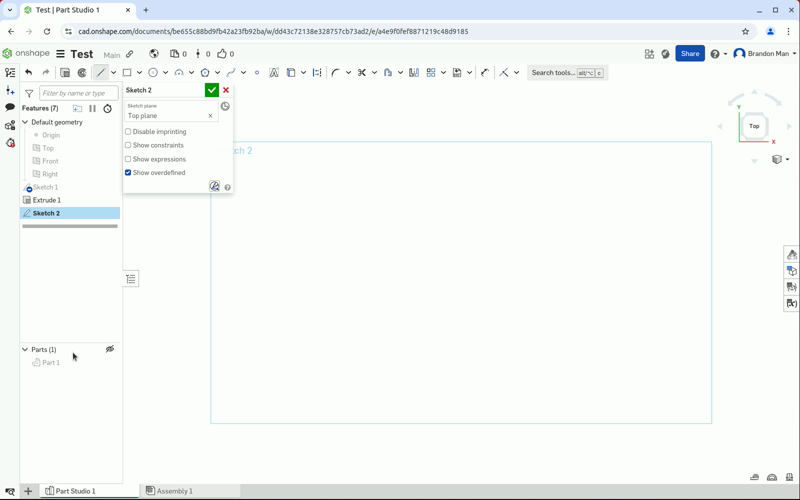
key_down(shift)
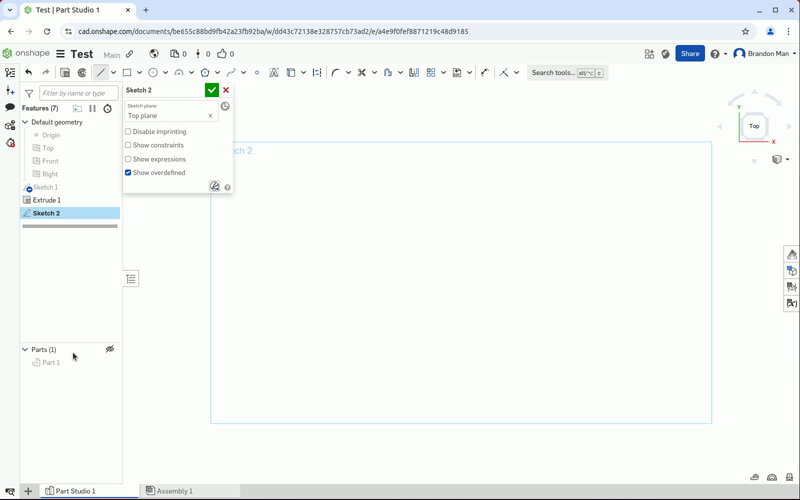
mouse_move(460, 282)
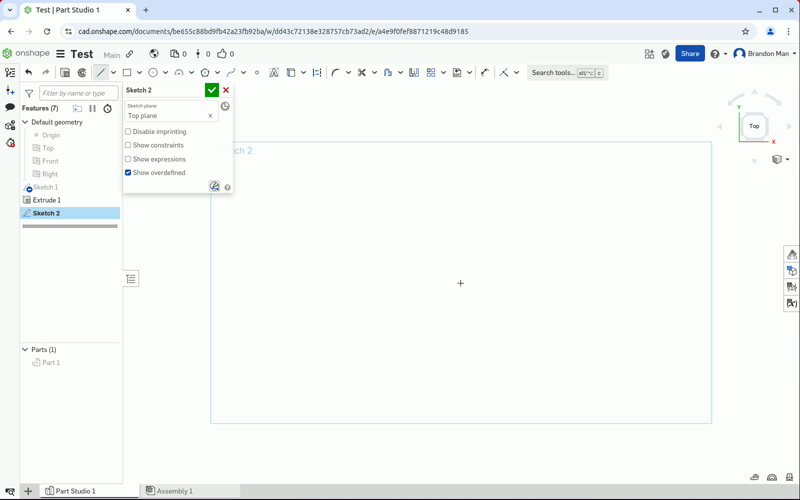
click(460, 282)
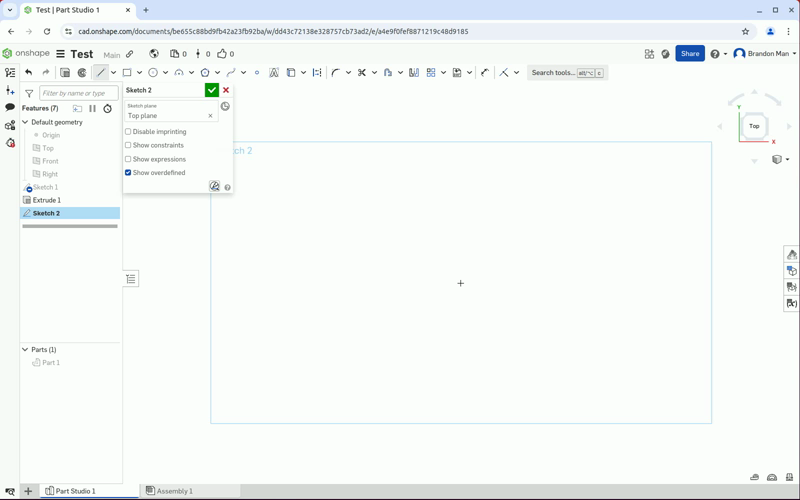
key_up(shift)
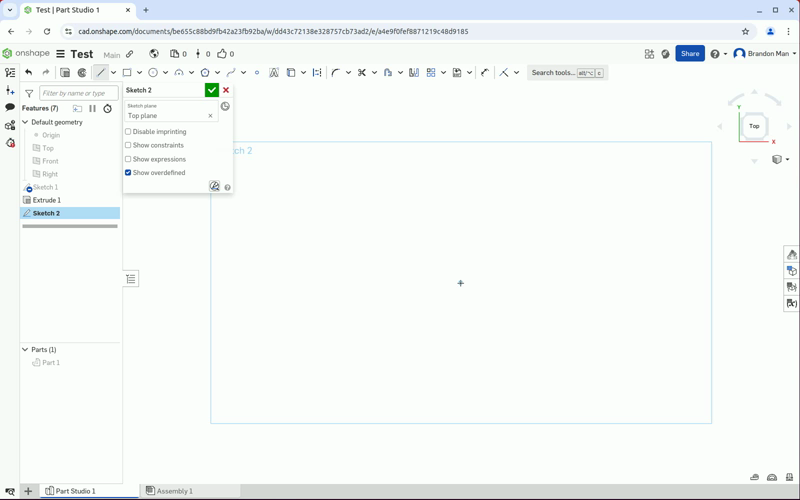
key_down(shift)
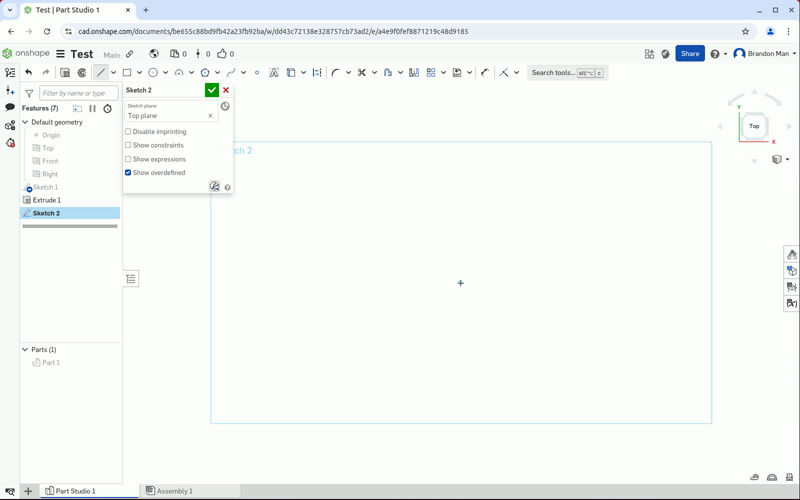
mouse_move(534, 282)
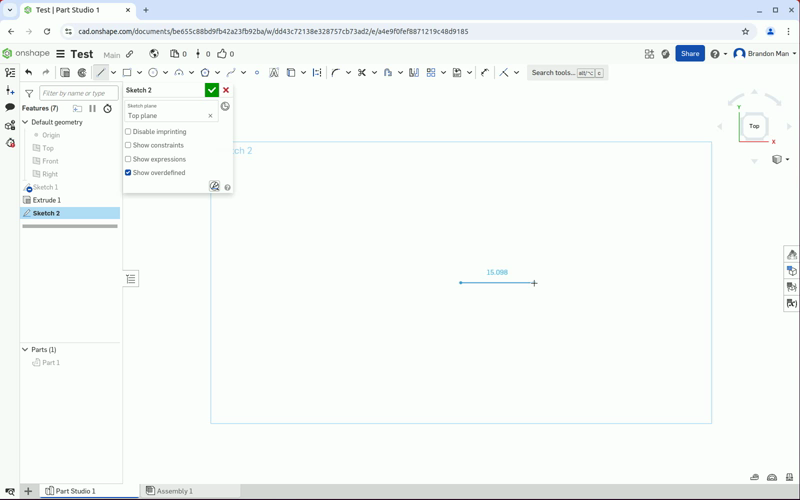
click(534, 282)
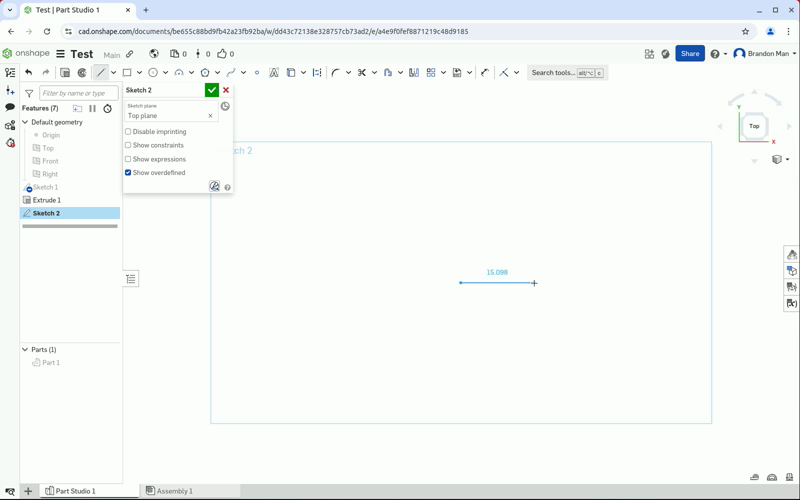
key_up(shift)
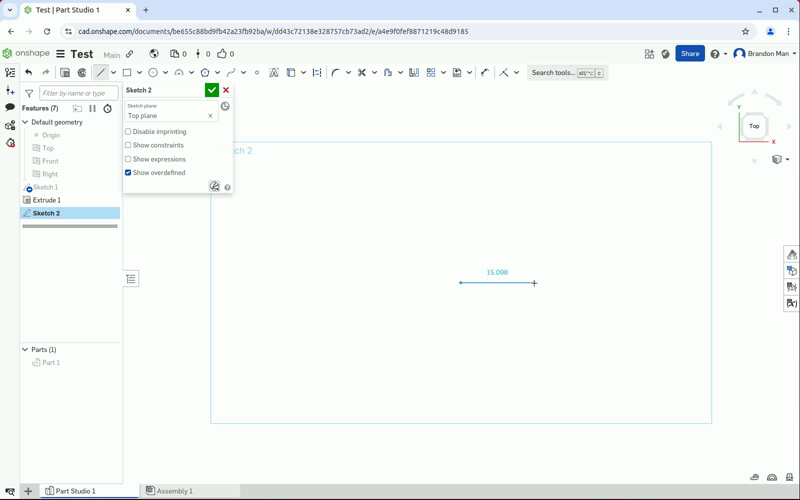
key_down(shift)
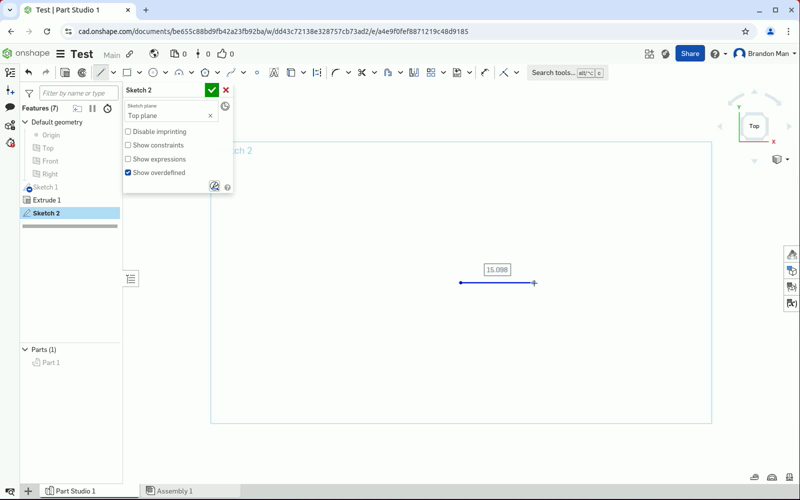
mouse_move(564, 282)
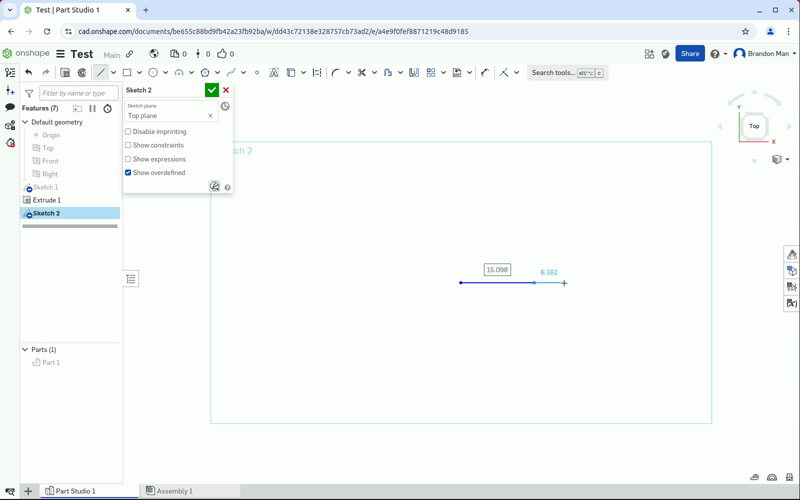
mouse_move(573, 282)
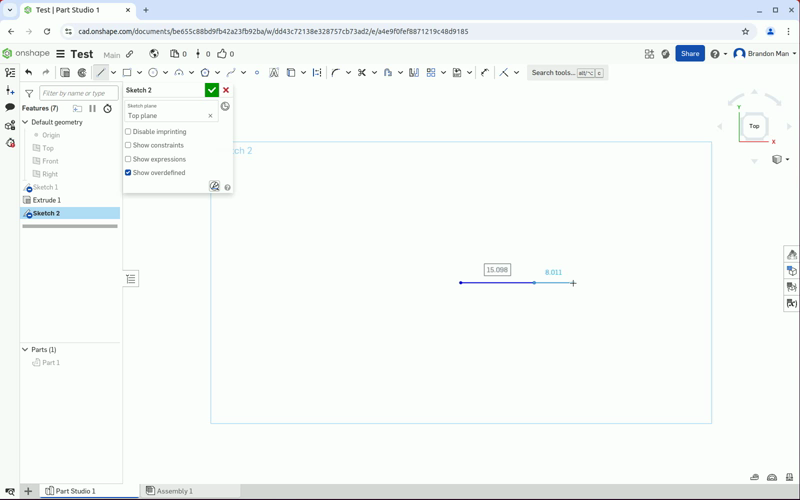
click(573, 282)
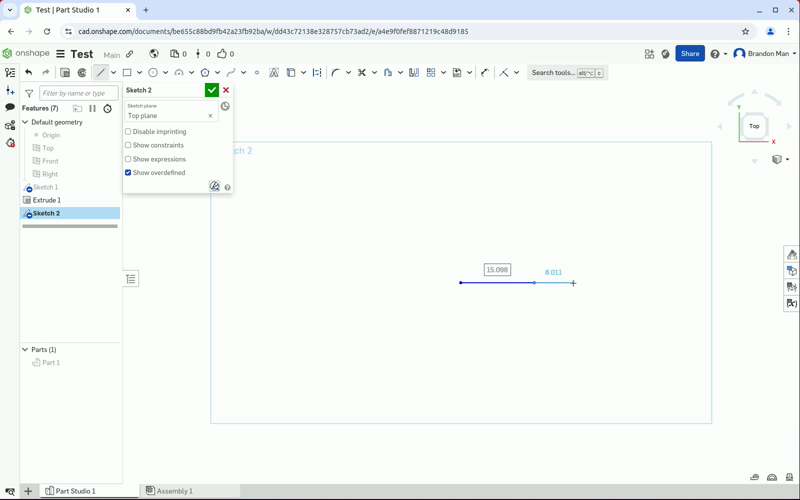
key_up(shift)
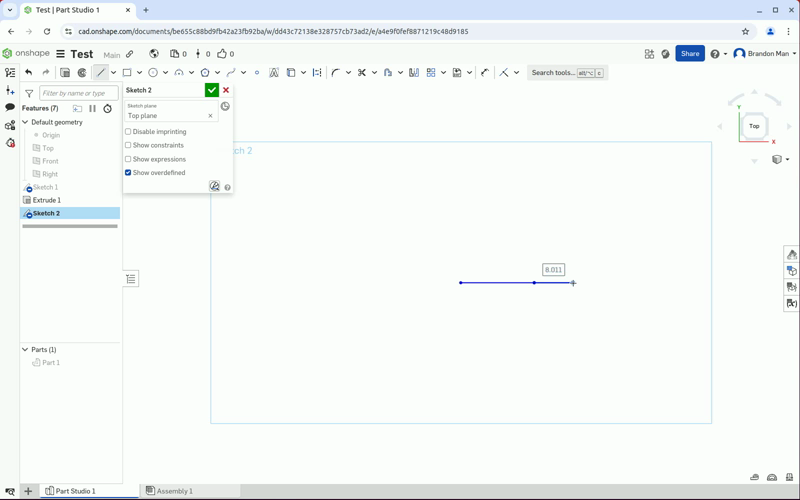
key_down(shift)
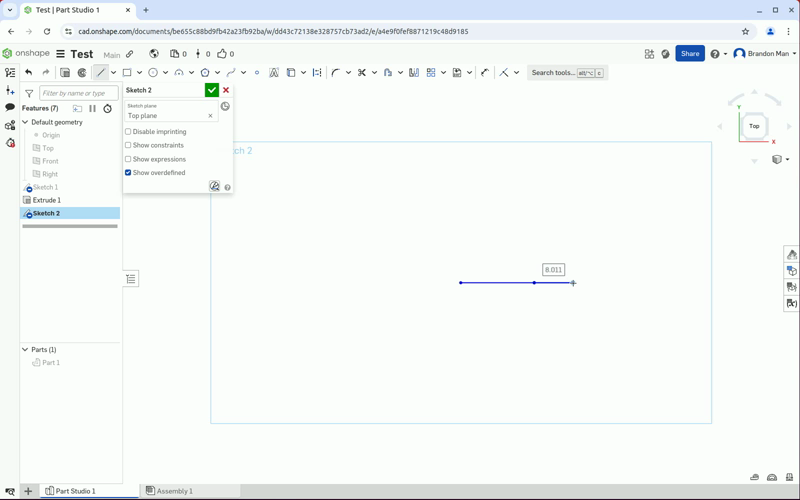
mouse_move(589, 282)
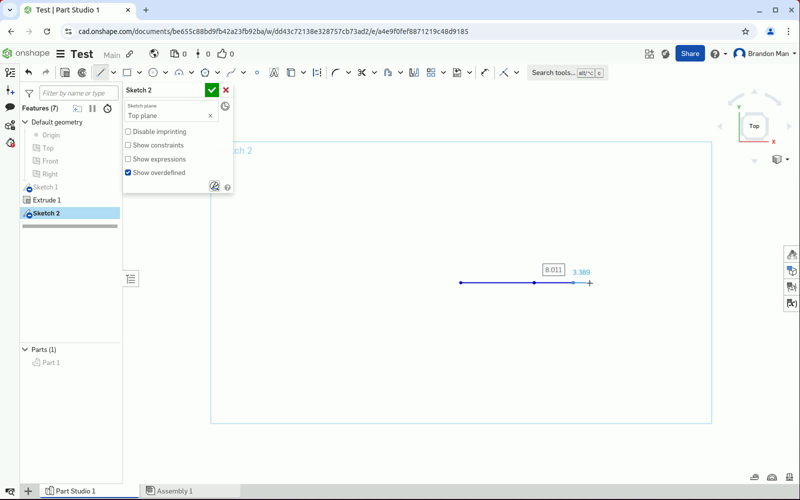
mouse_move(573, 226)
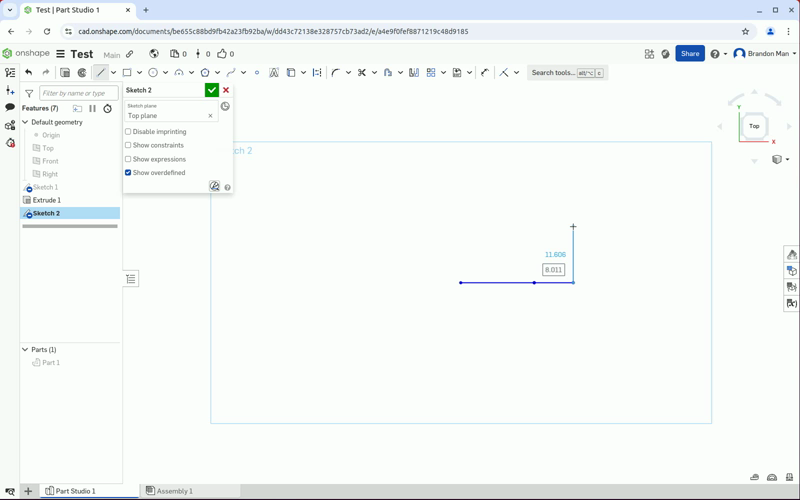
click(573, 226)
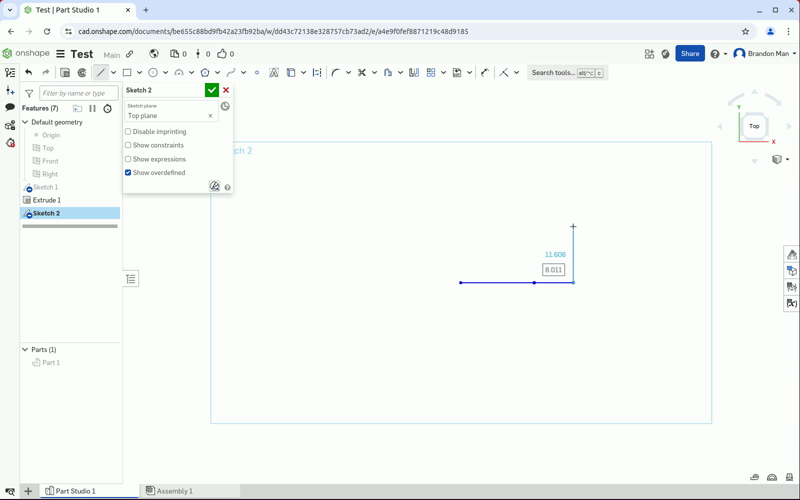
key_up(shift)
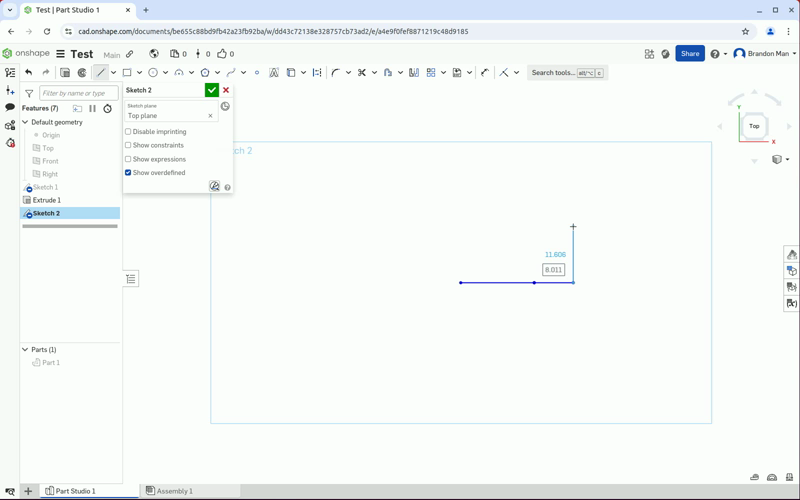
key_down(shift)
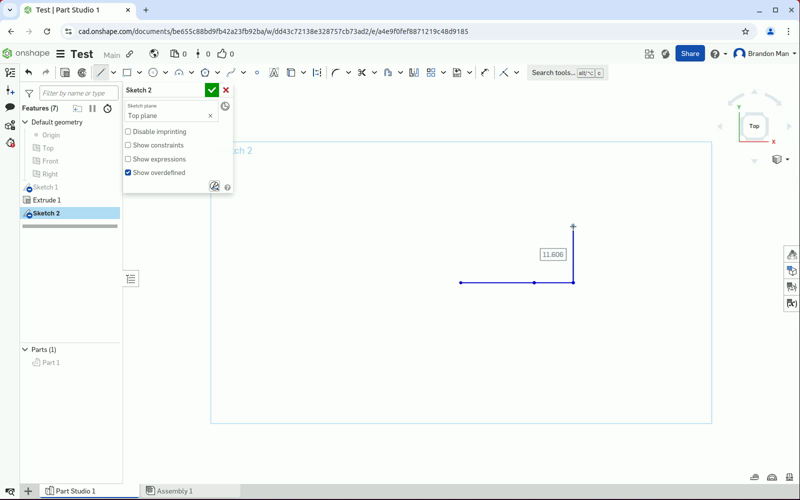
mouse_move(589, 226)
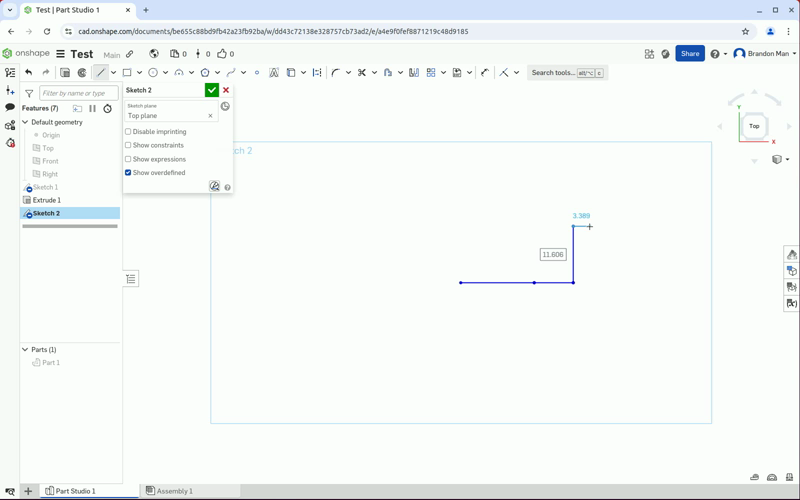
mouse_move(544, 226)
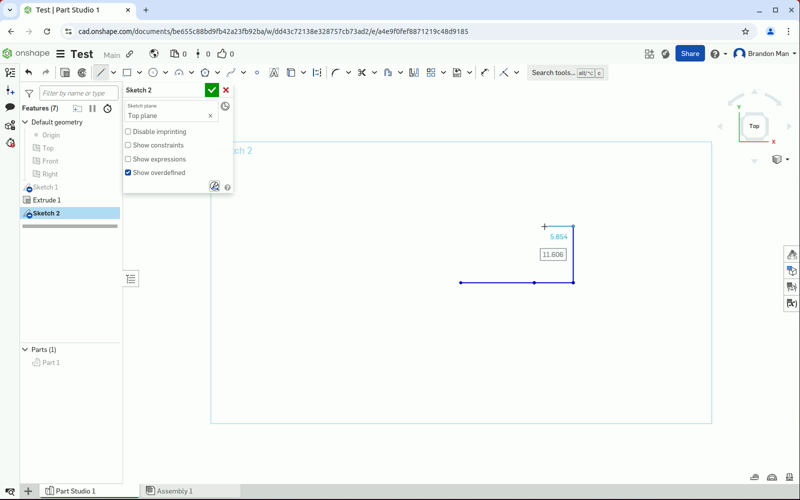
click(544, 226)
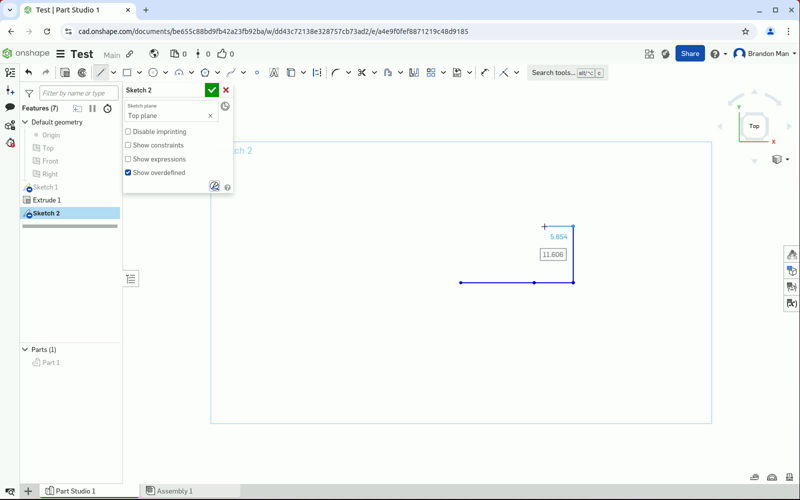
key_up(shift)
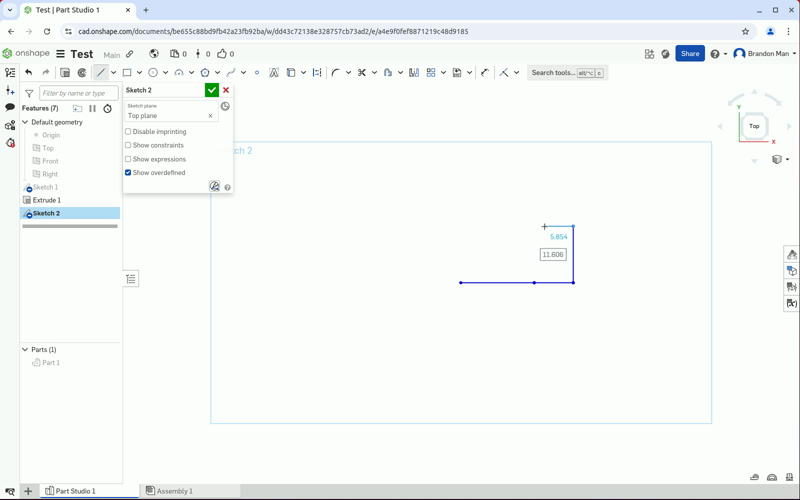
key_down(shift)
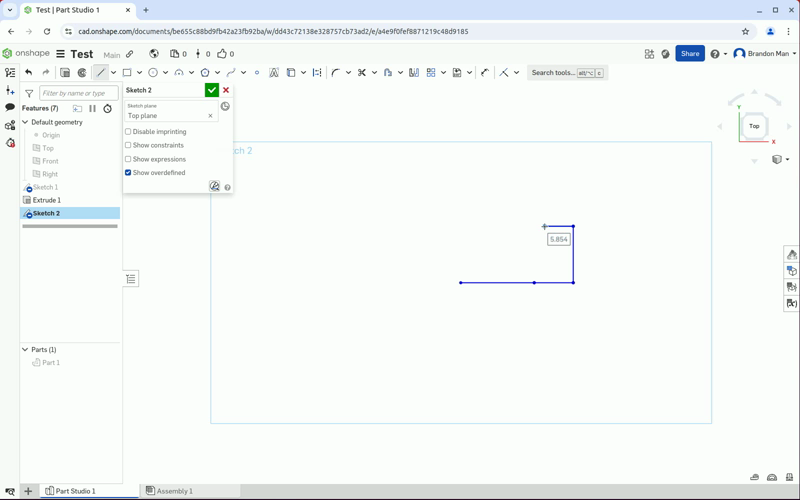
mouse_move(574, 226)
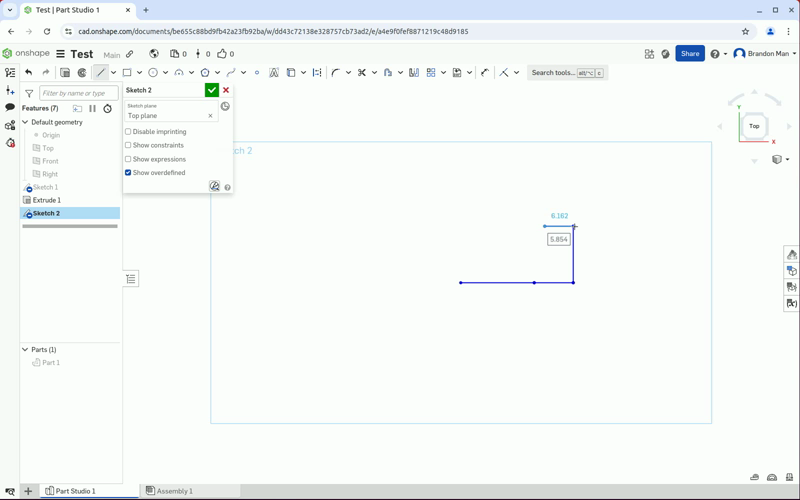
mouse_move(544, 248)
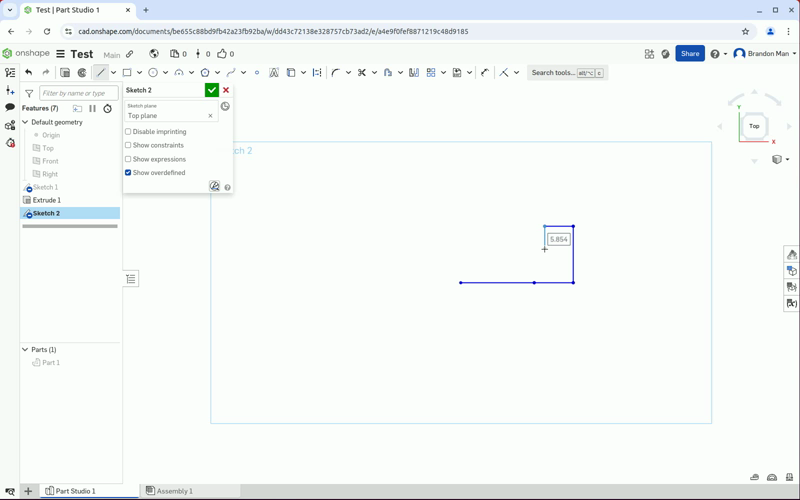
click(544, 248)
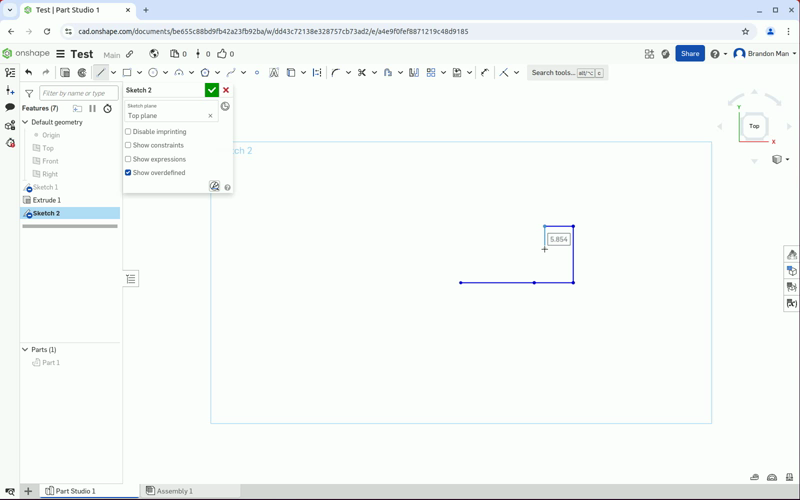
key_up(shift)
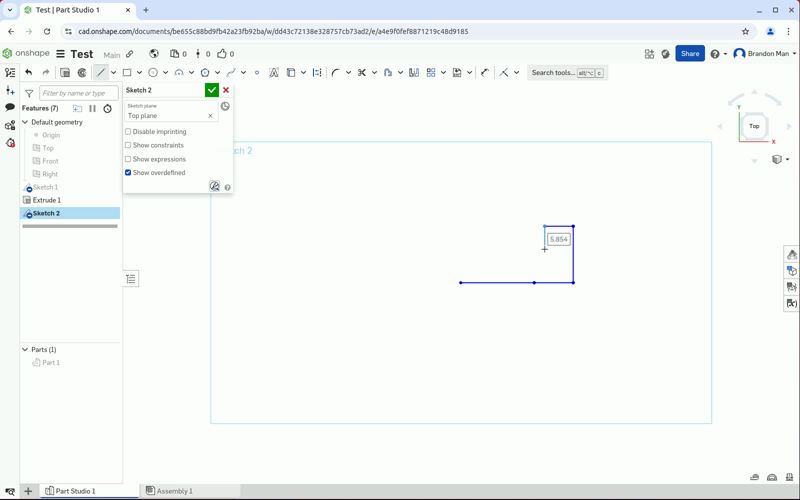
key_down(shift)
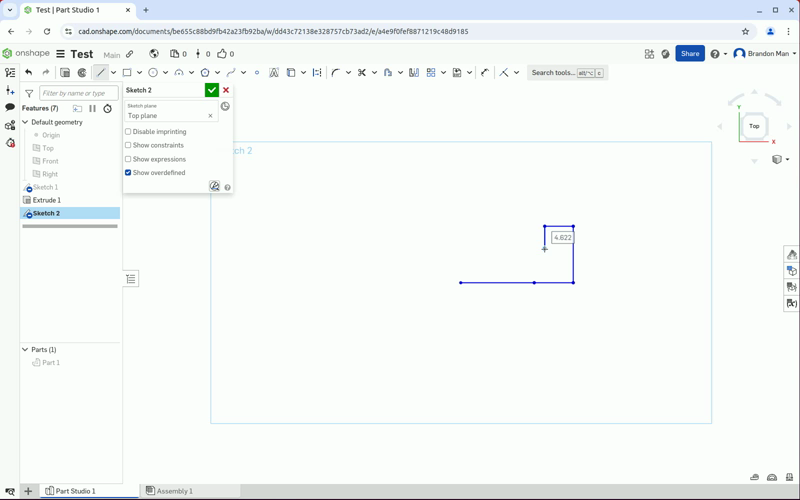
mouse_move(574, 248)
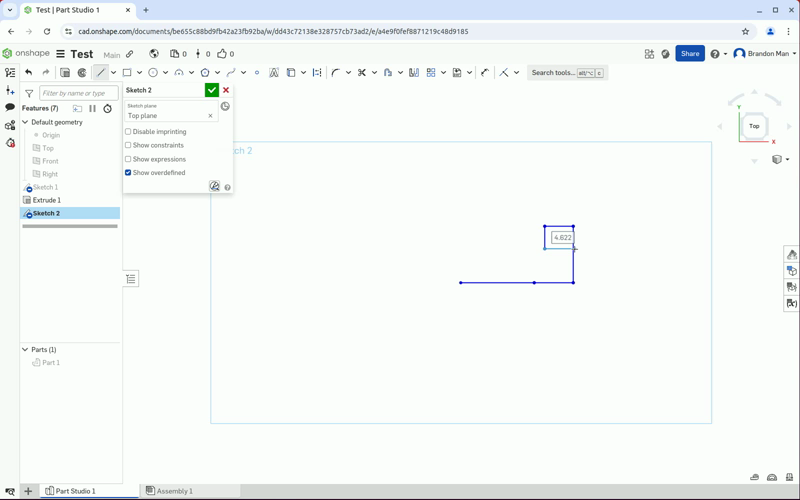
mouse_move(522, 248)
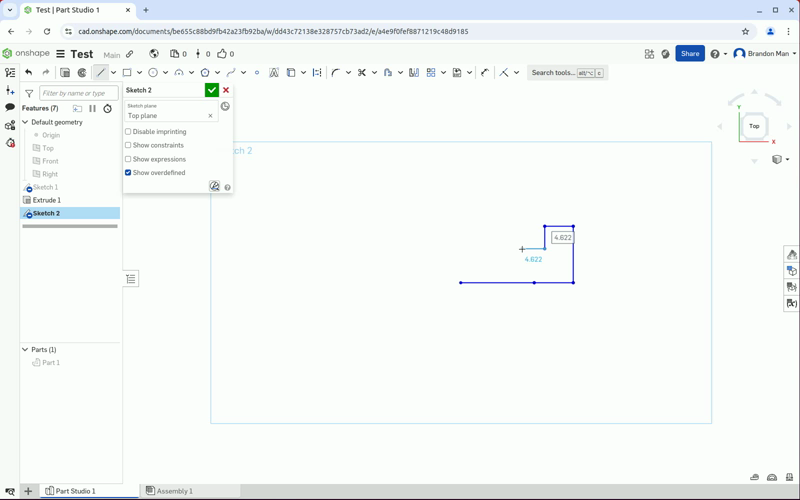
click(522, 248)
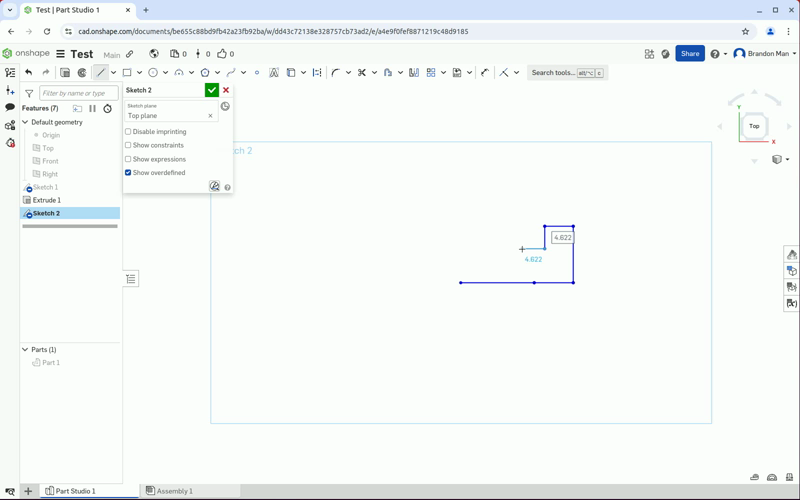
key_up(shift)
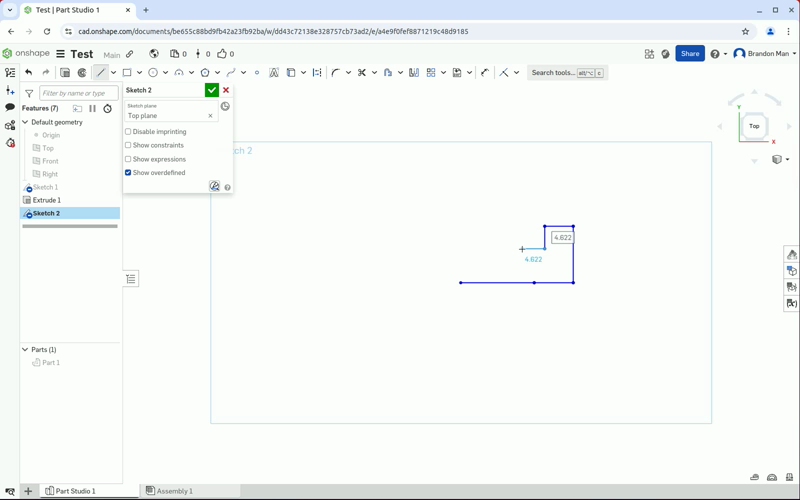
key_down(shift)
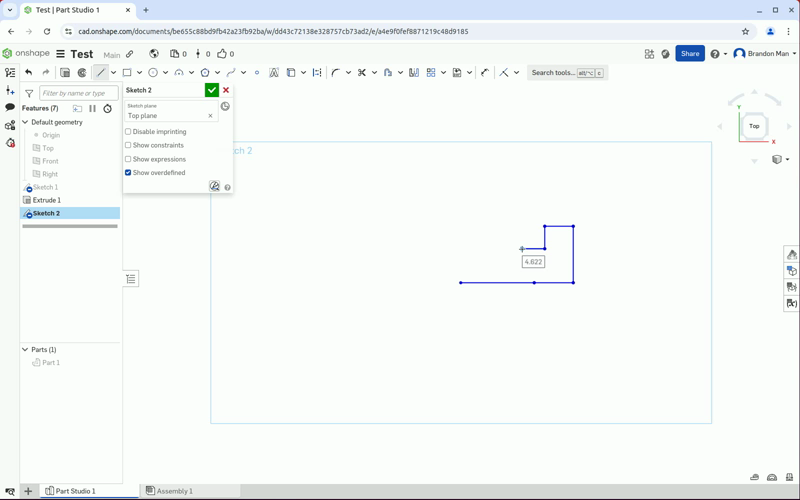
mouse_move(552, 248)
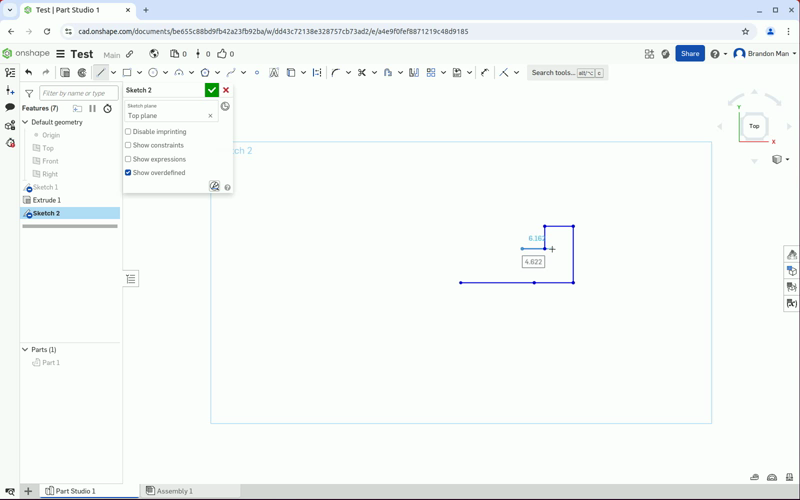
mouse_move(522, 226)
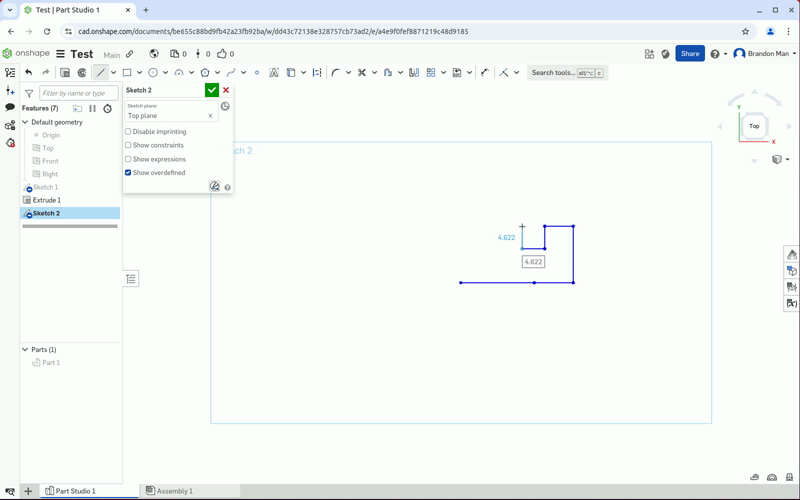
click(522, 226)
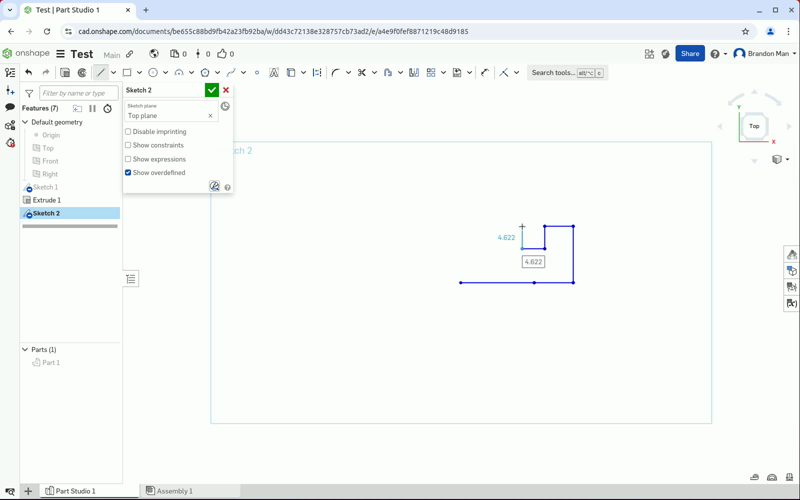
key_up(shift)
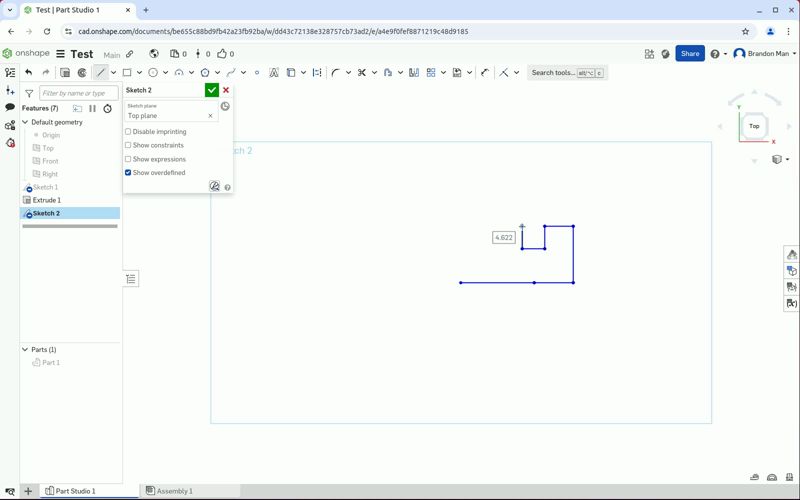
key_down(shift)
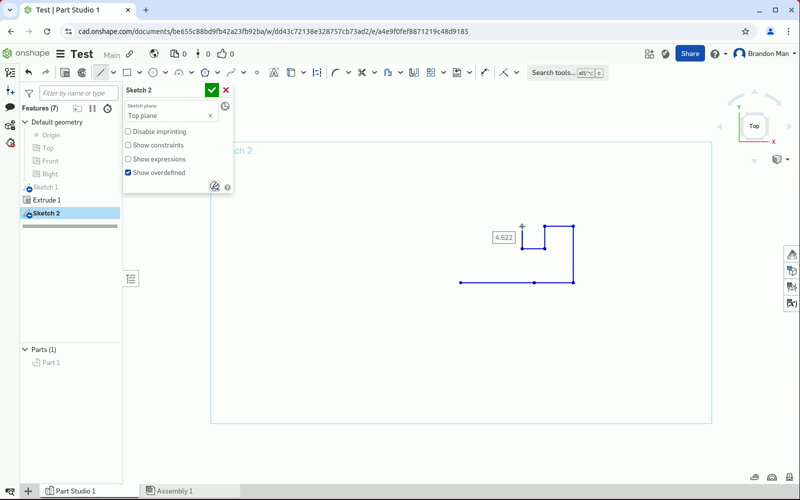
mouse_move(460, 226)
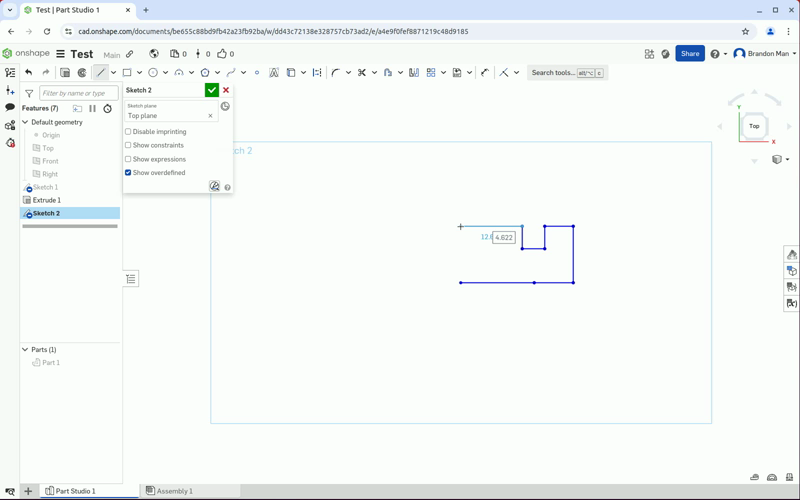
click(460, 226)
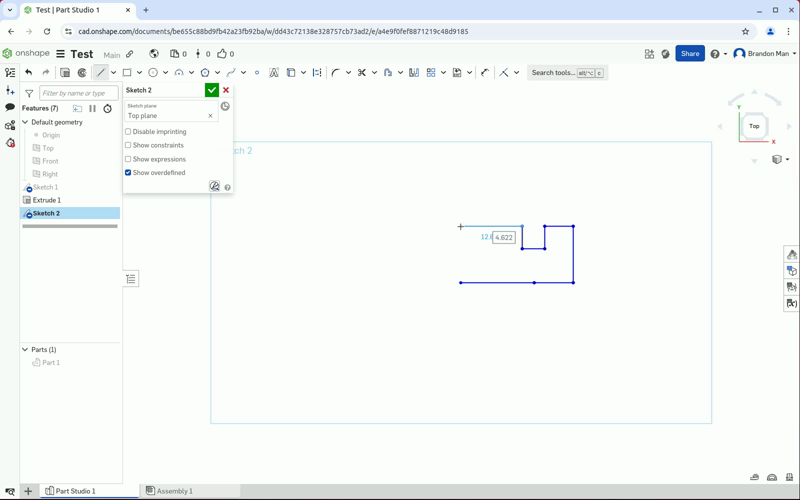
key_up(shift)
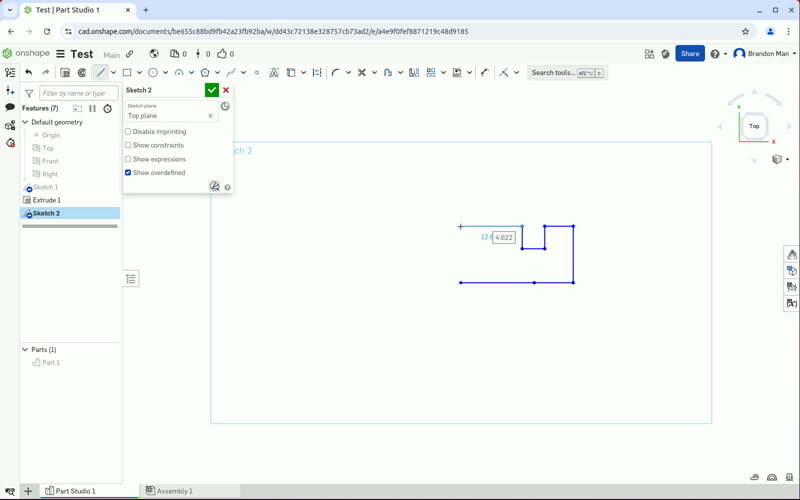
mouse_move(490, 226)
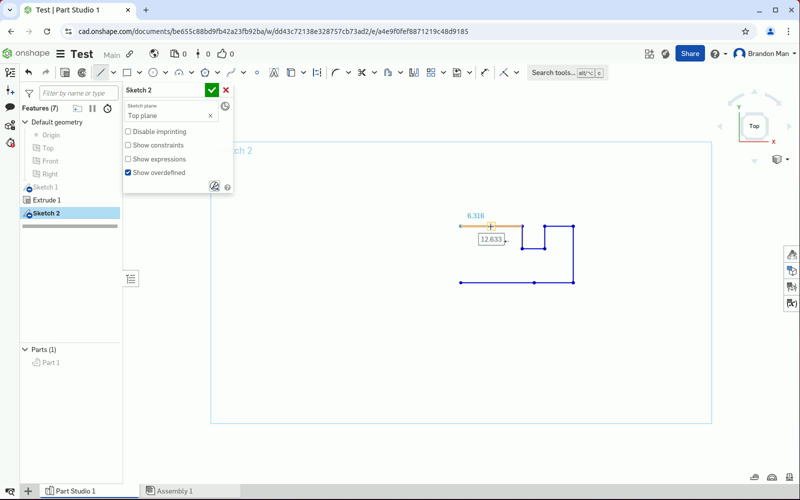
key_down(shift)
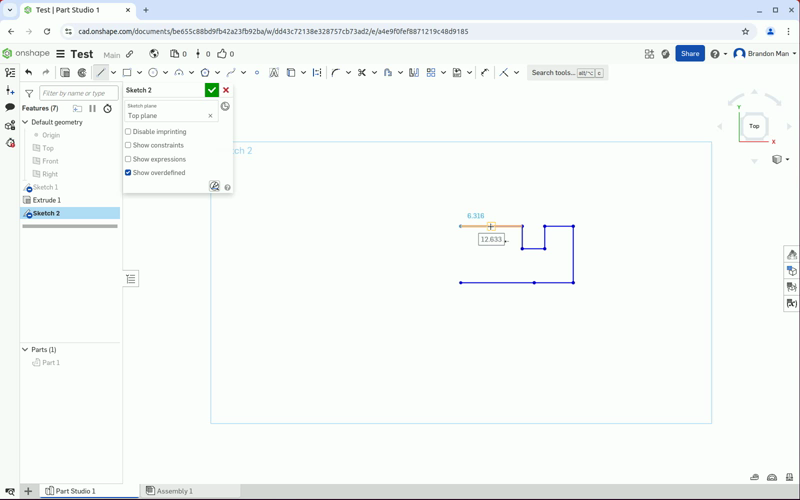
mouse_move(460, 282)
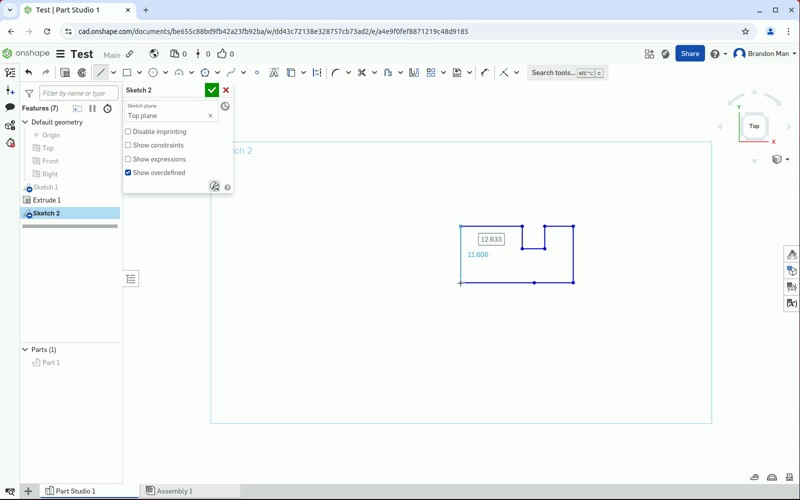
key_up(shift)
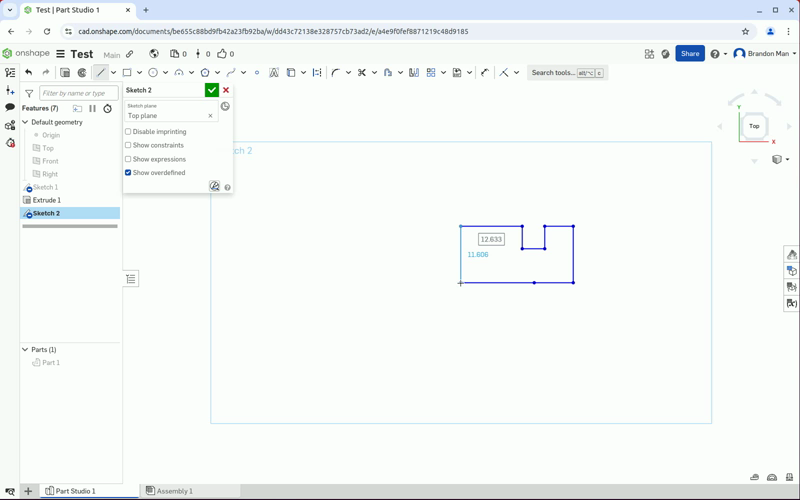
click(460, 282)
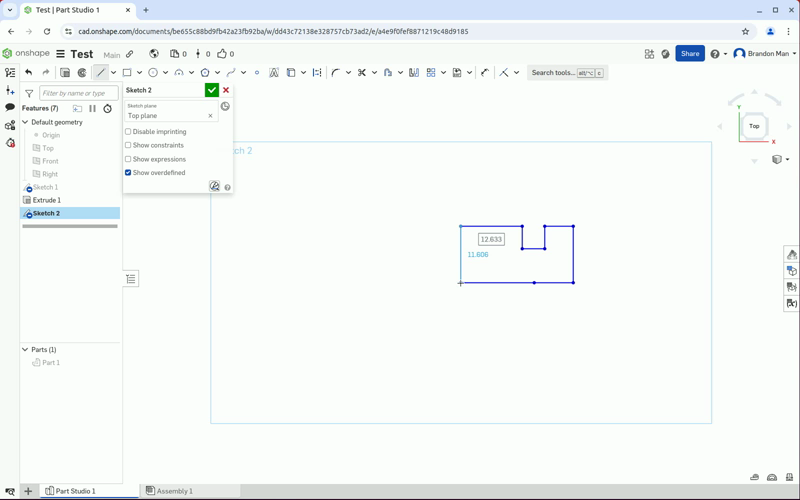
key(esc)
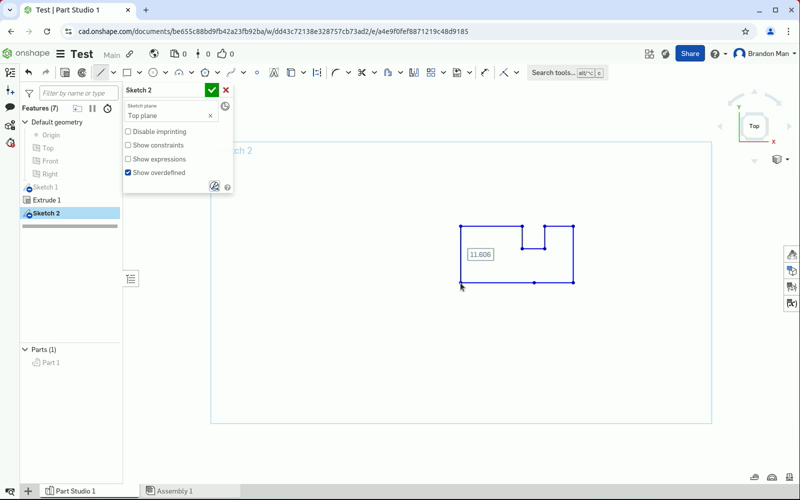
mouse_move(509, 278)
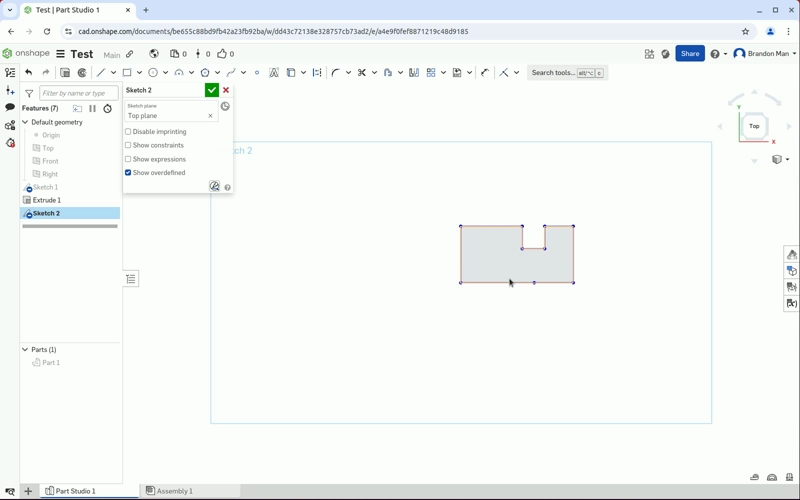
click(509, 278)
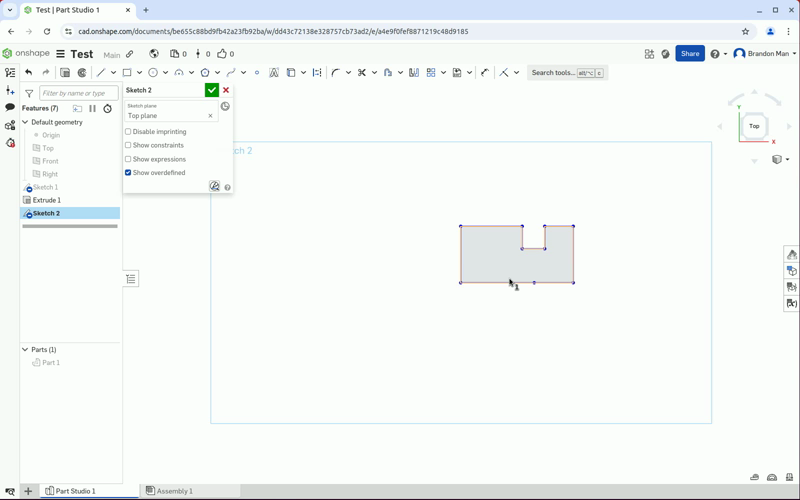
mouse_move(73, 352)
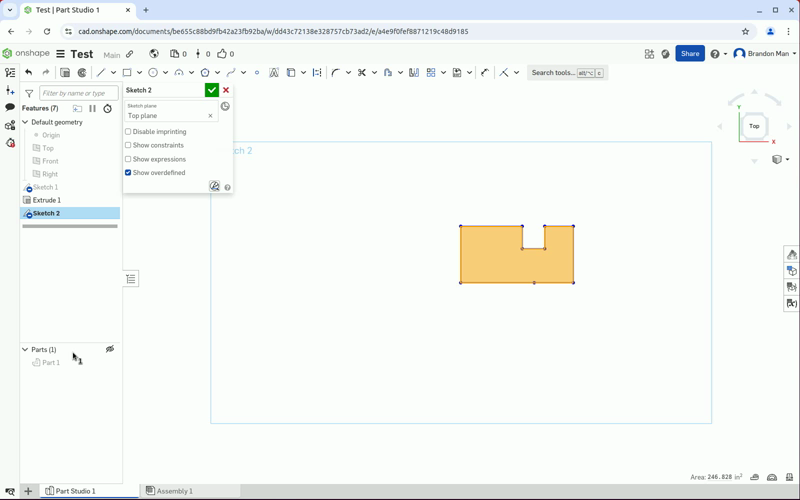
key(shift+y)
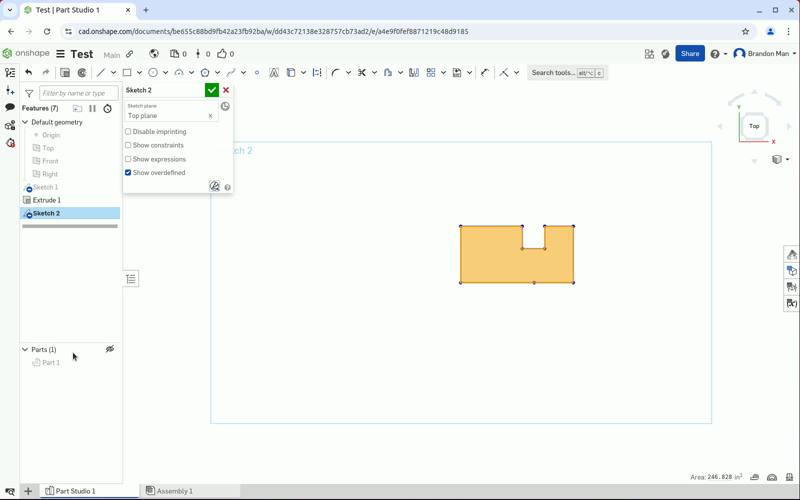
key(shift+e)
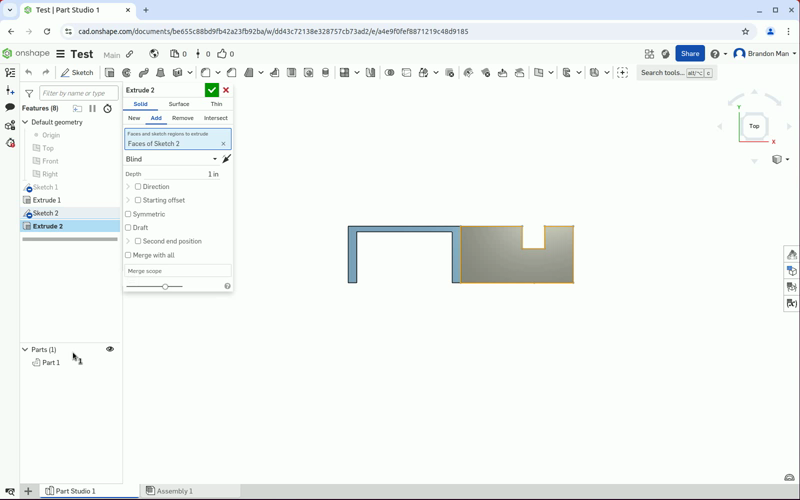
mouse_move(143, 106)
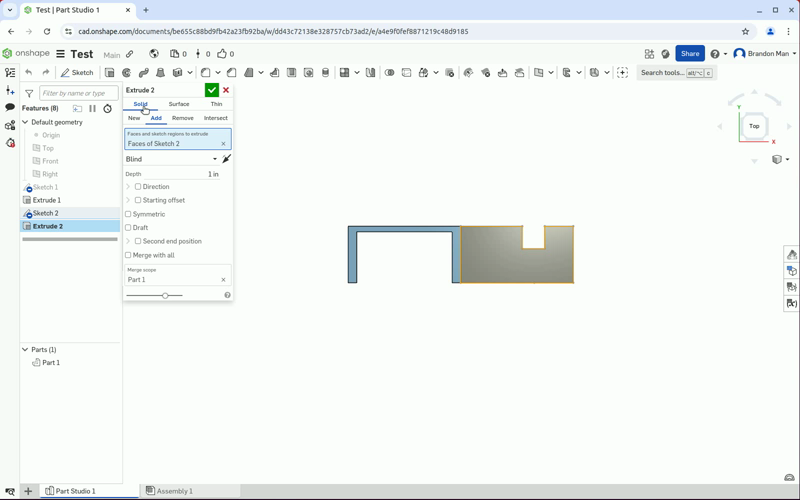
click(143, 106)
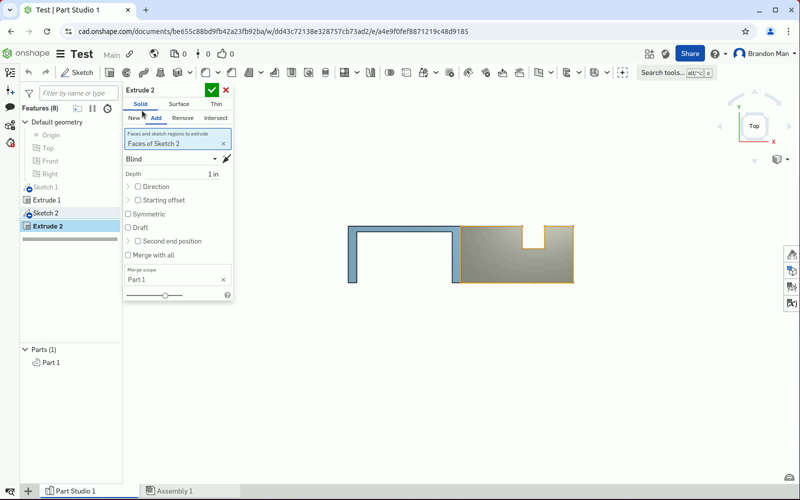
mouse_move(137, 120)
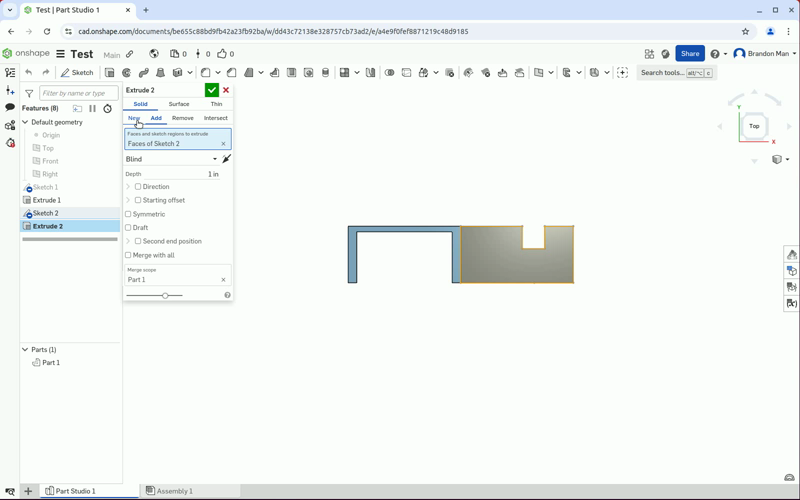
click(137, 120)
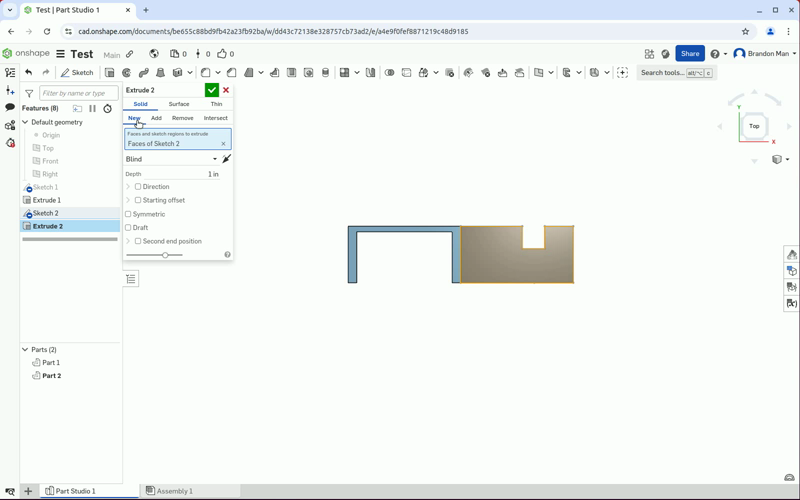
key(tab, 4)
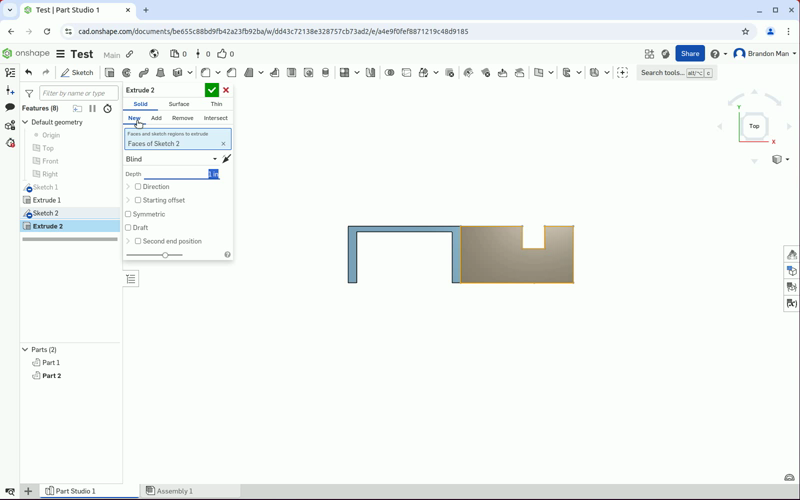
text(0.241)
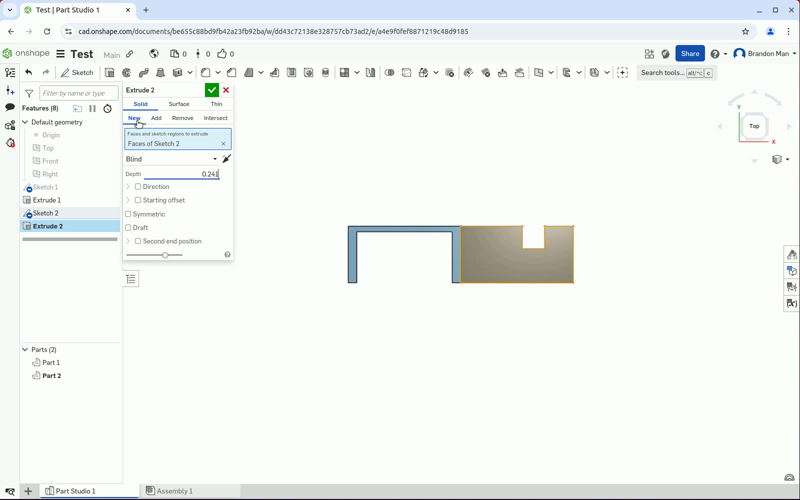
key(enter)
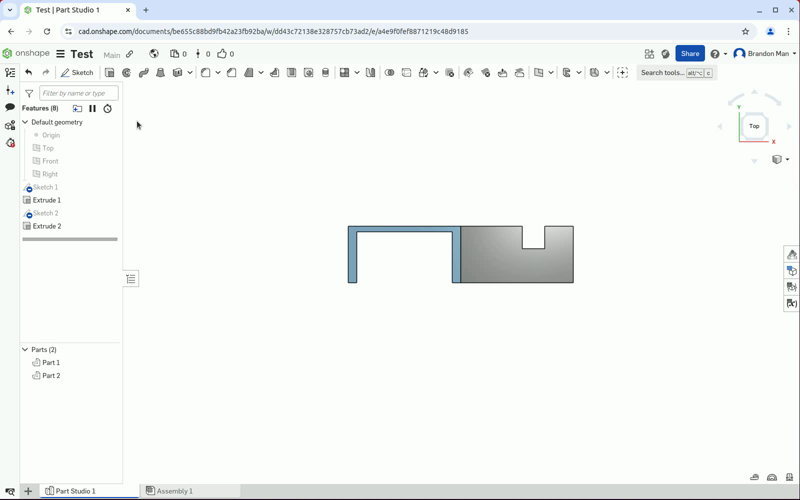
key(shift+h)
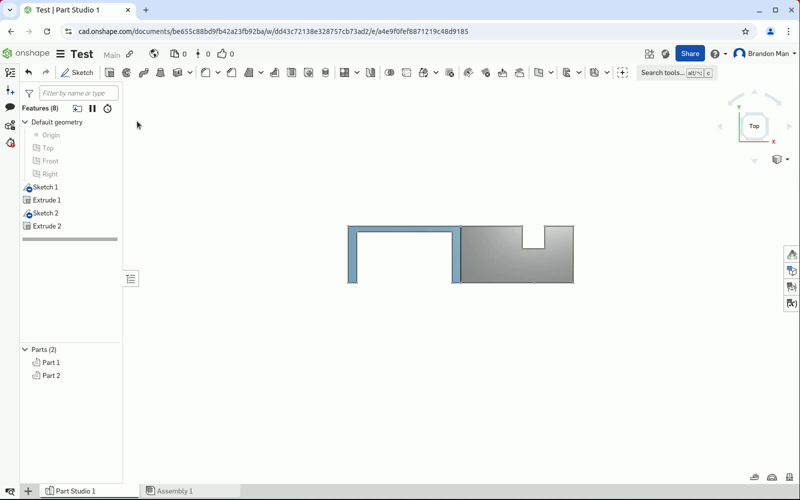
key(shift+h)
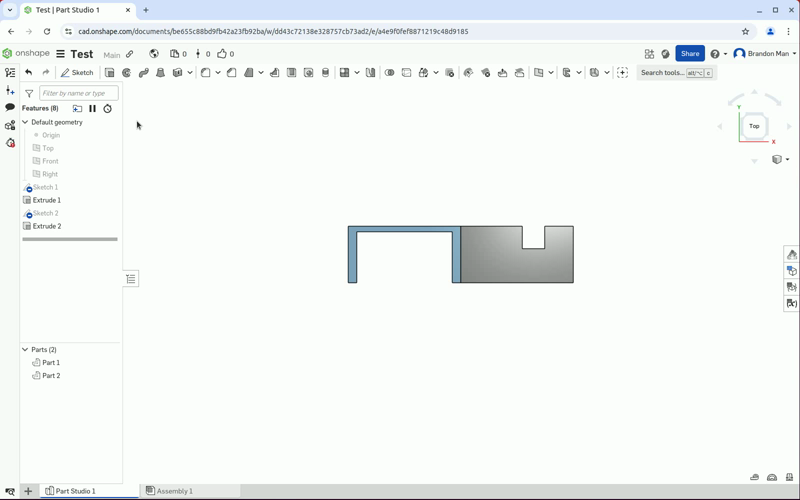
mouse_move(73, 189)
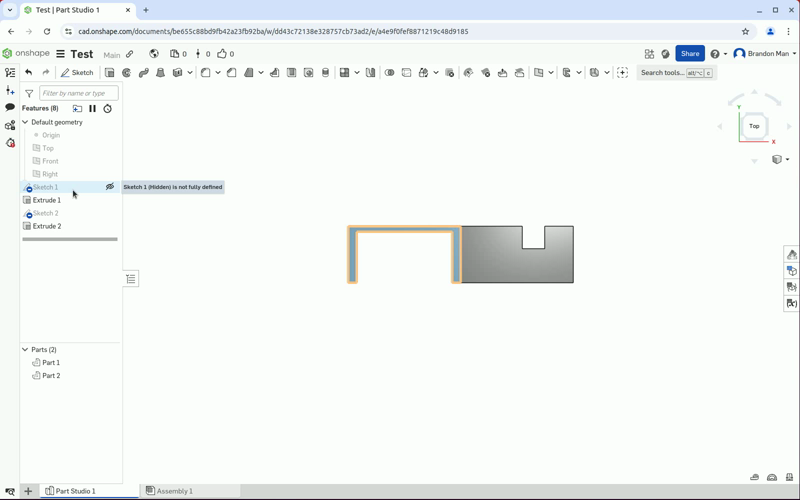
click(73, 189)
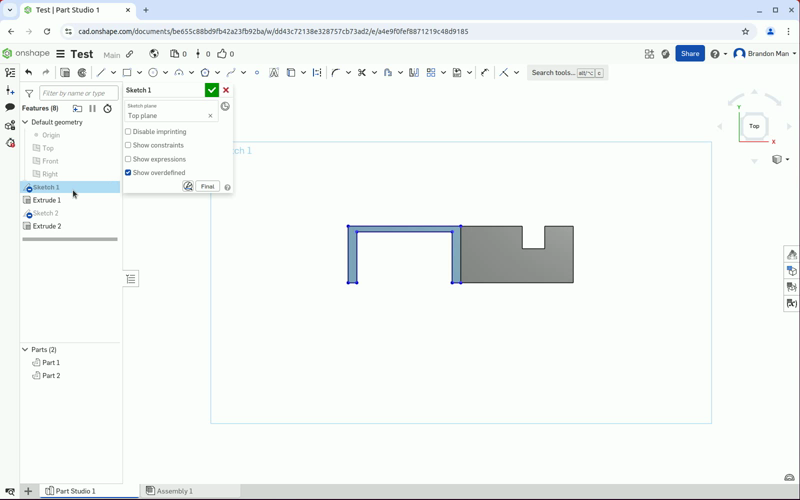
mouse_move(229, 92)
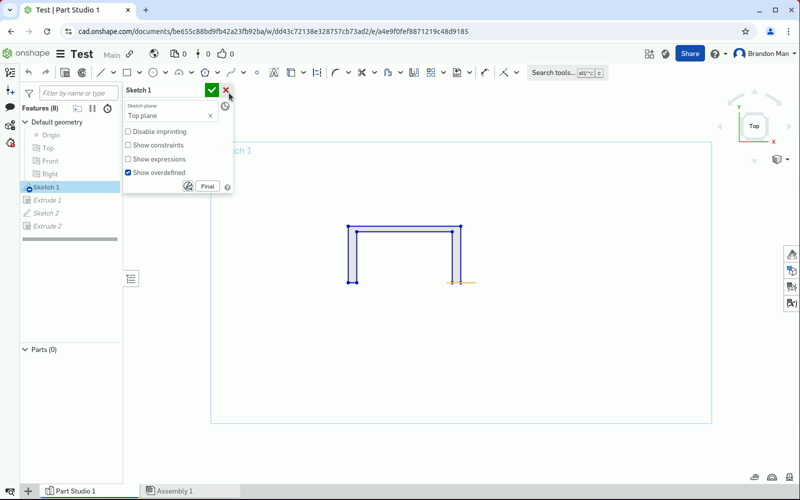
click(229, 92)
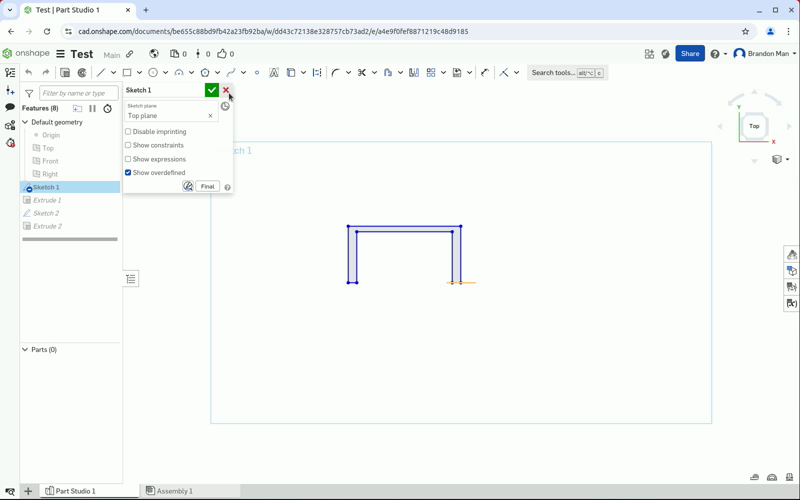
key(shift+s)
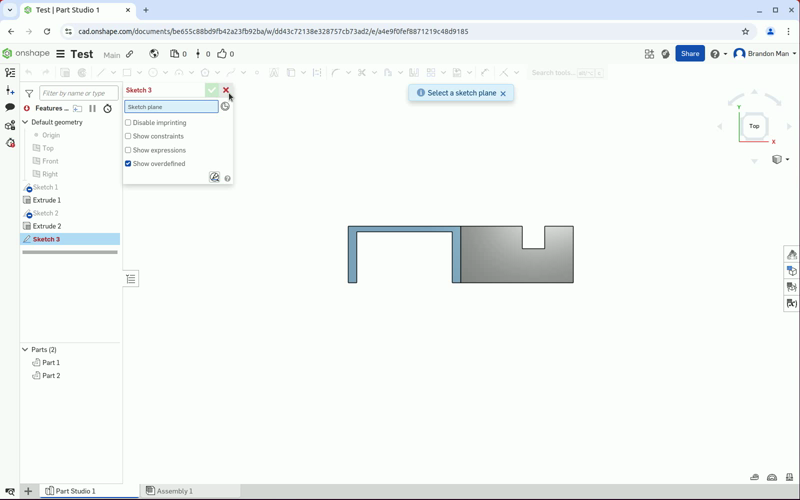
mouse_move(73, 150)
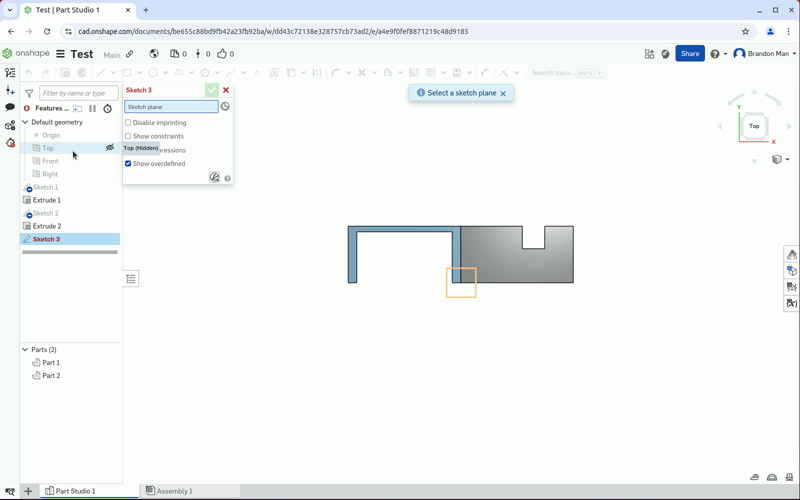
click(73, 150)
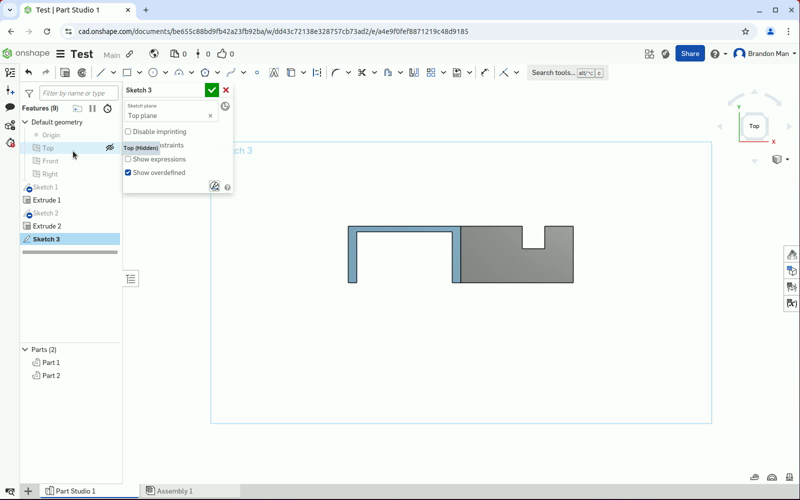
mouse_move(73, 352)
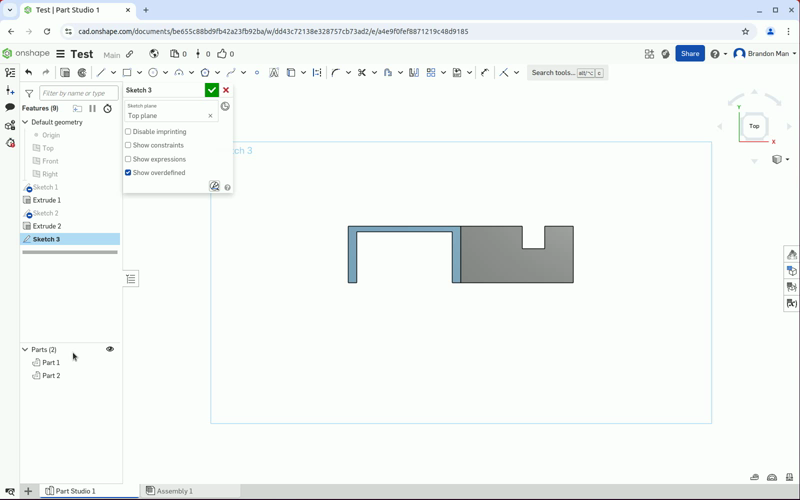
key(y)
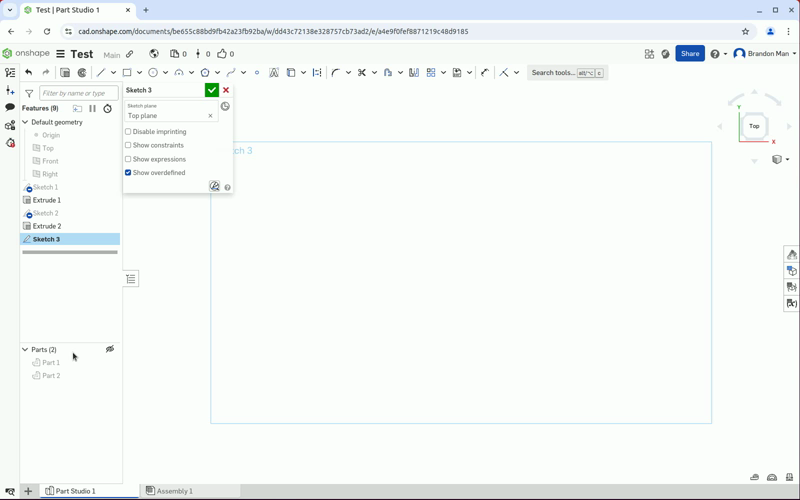
key(l)
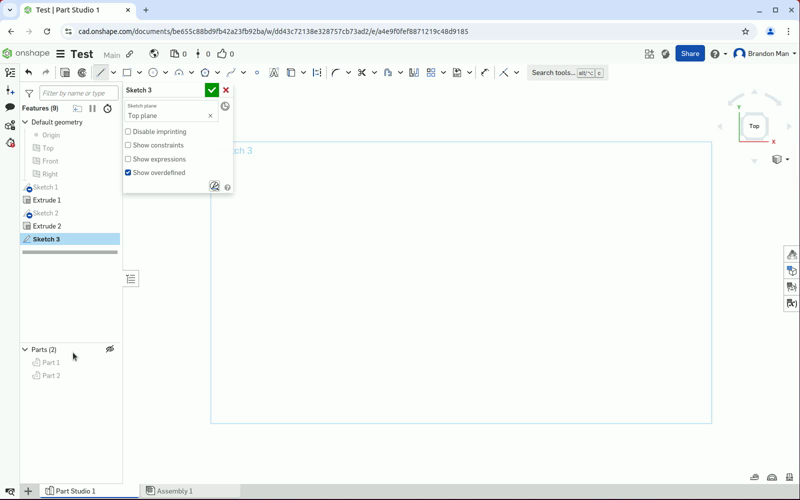
key_down(shift)
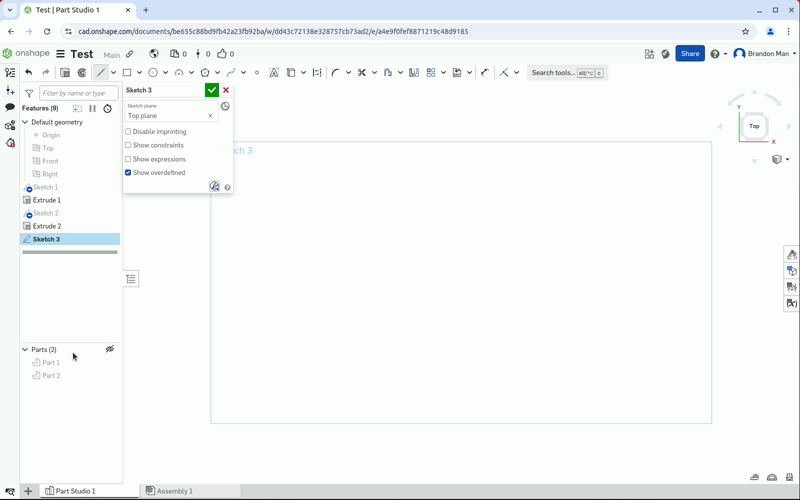
mouse_move(388, 339)
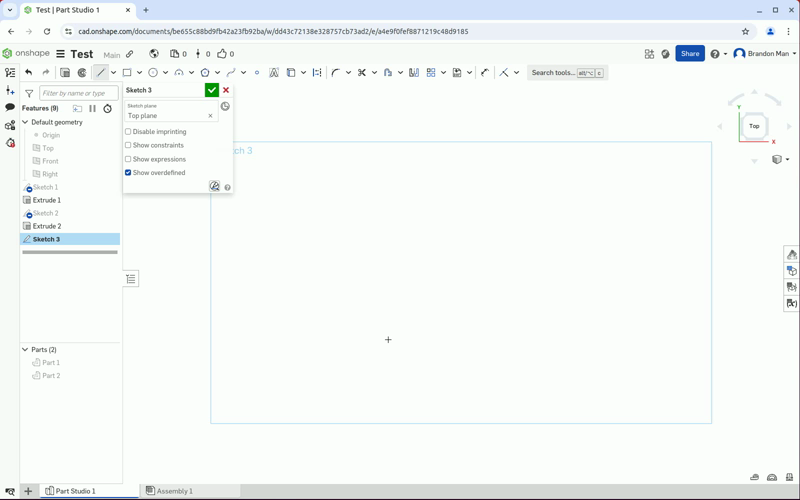
click(388, 339)
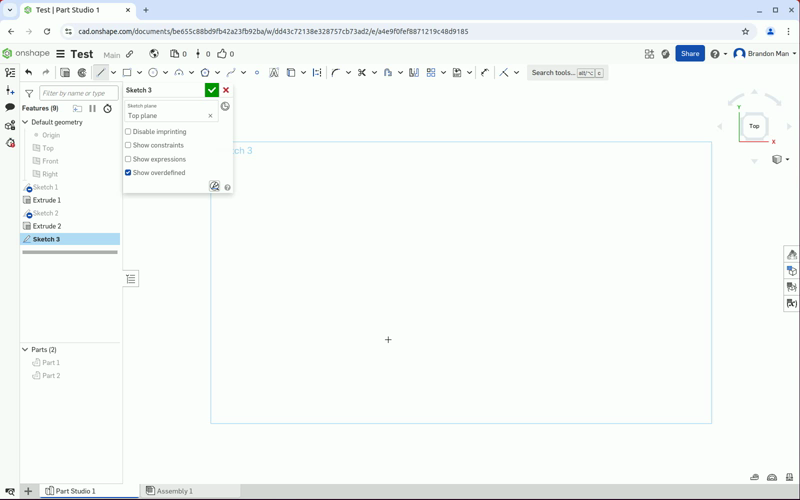
key_up(shift)
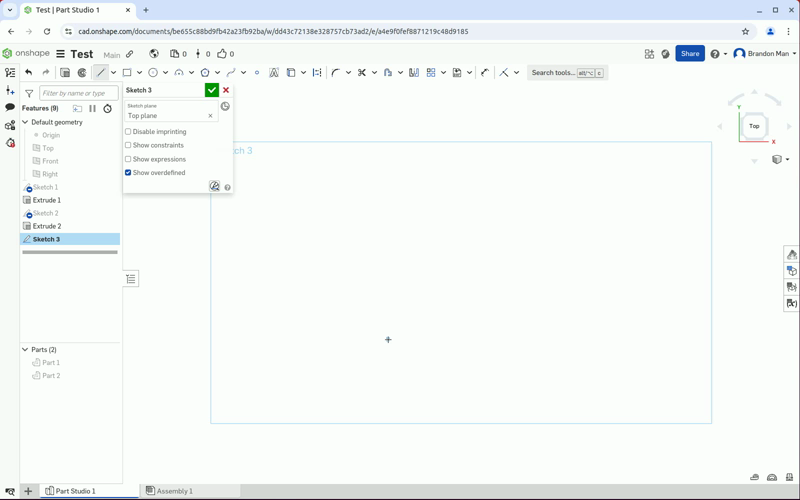
key_down(shift)
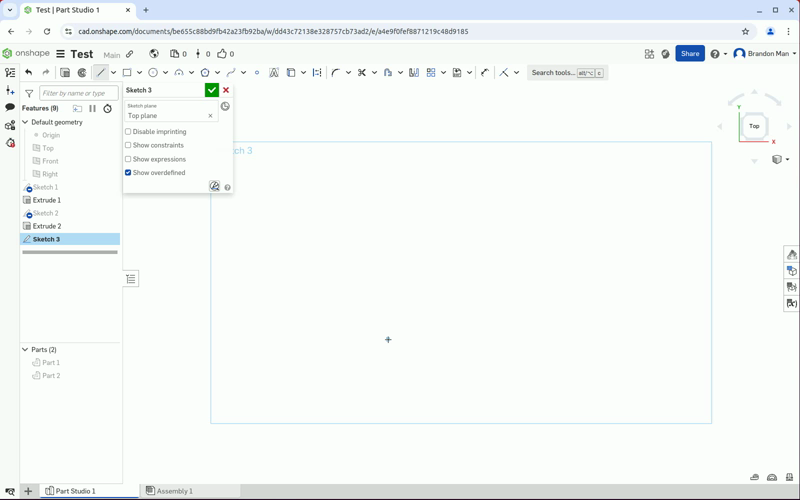
mouse_move(461, 339)
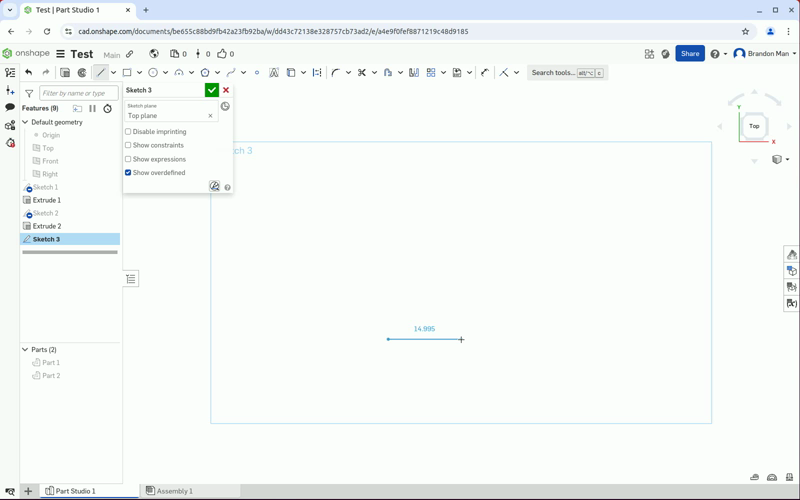
click(461, 339)
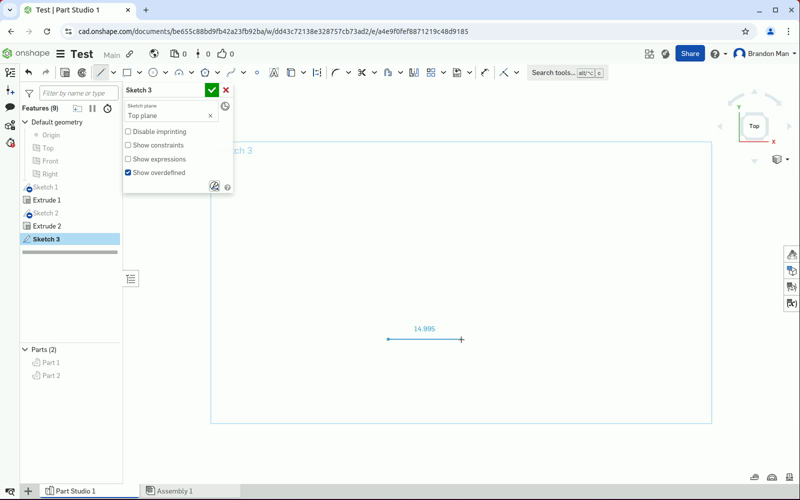
key_up(shift)
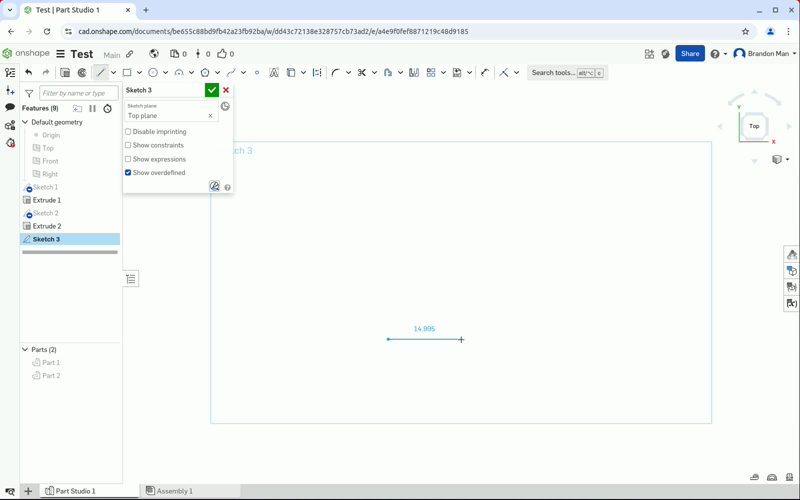
key_down(shift)
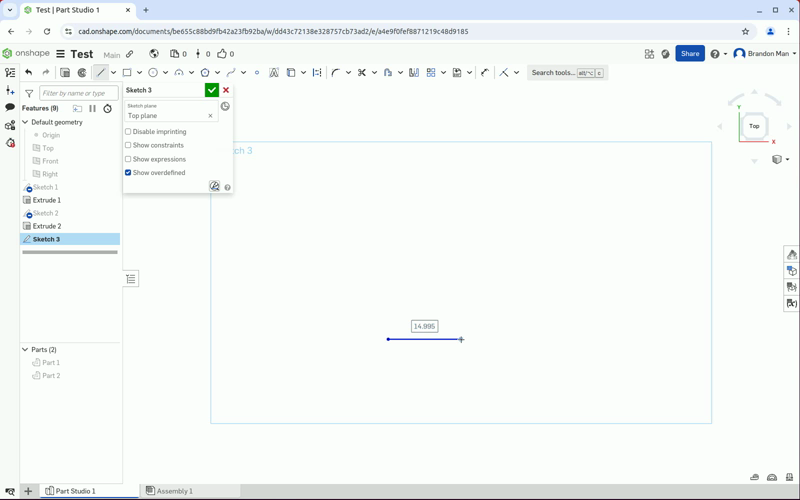
mouse_move(491, 339)
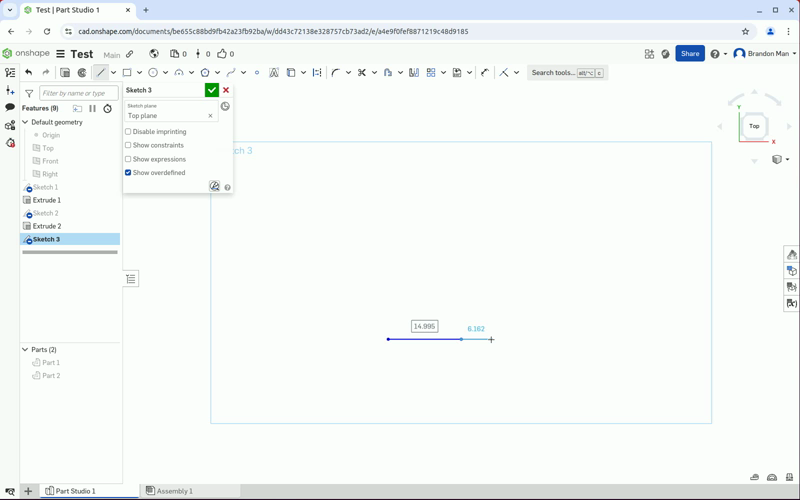
mouse_move(461, 282)
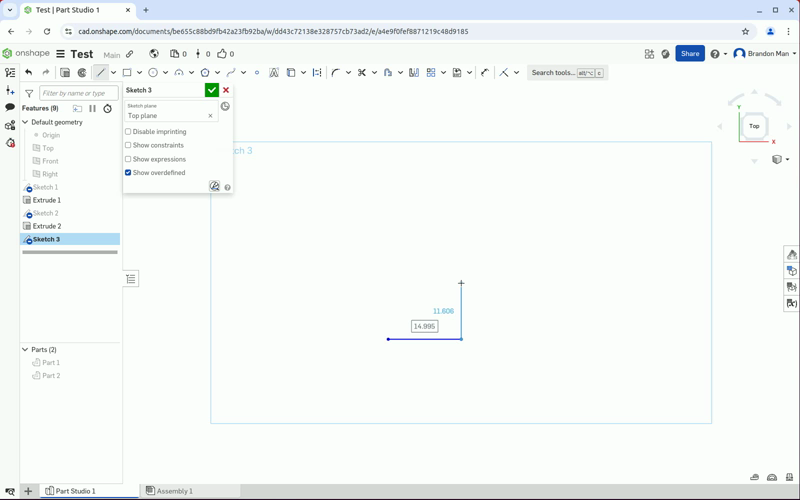
click(461, 282)
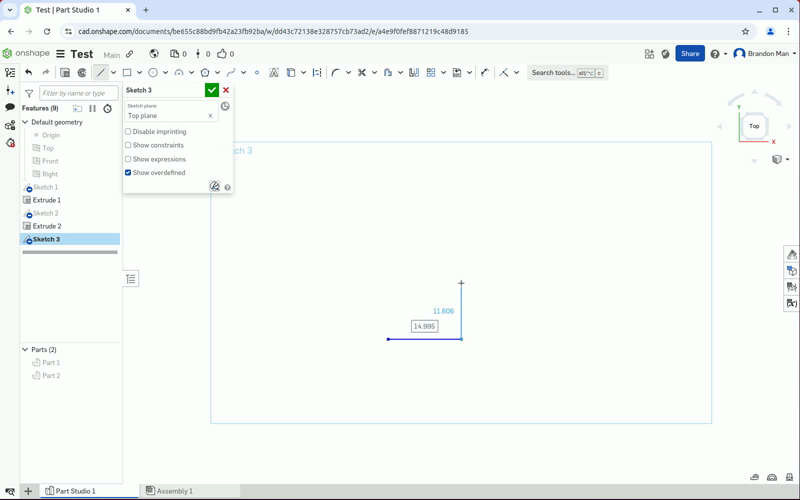
key_up(shift)
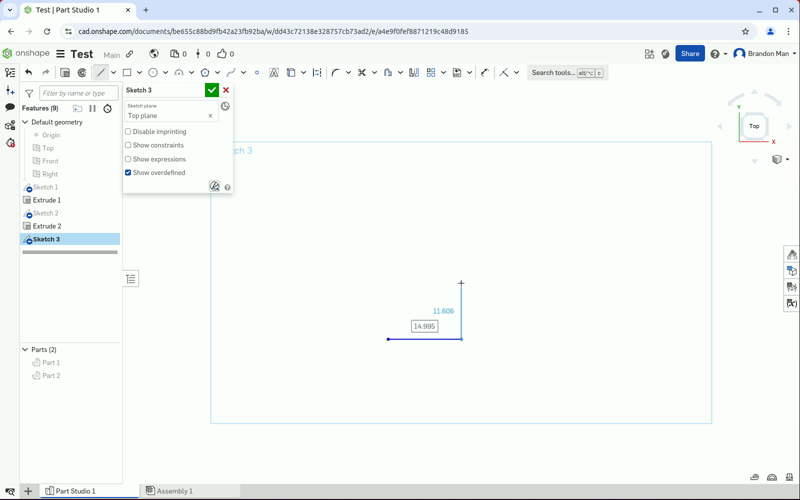
key_down(shift)
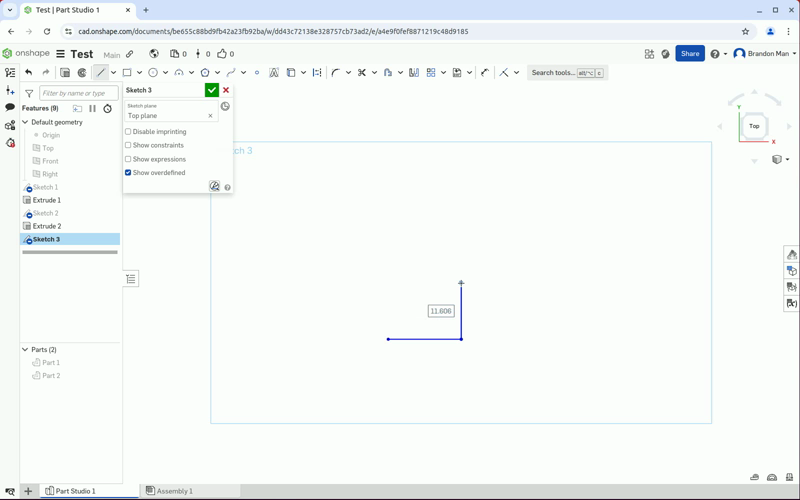
mouse_move(491, 282)
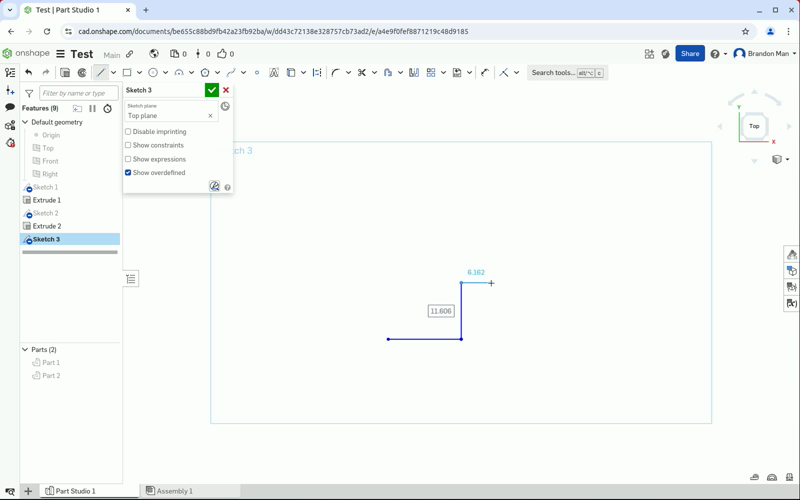
mouse_move(452, 282)
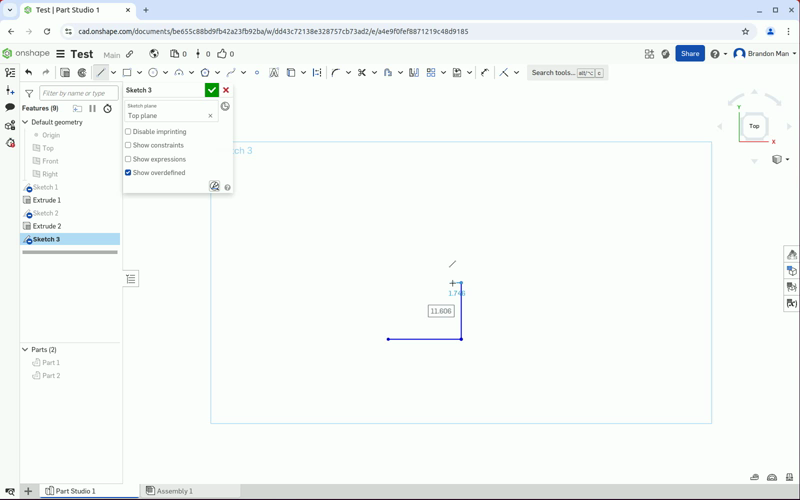
click(452, 282)
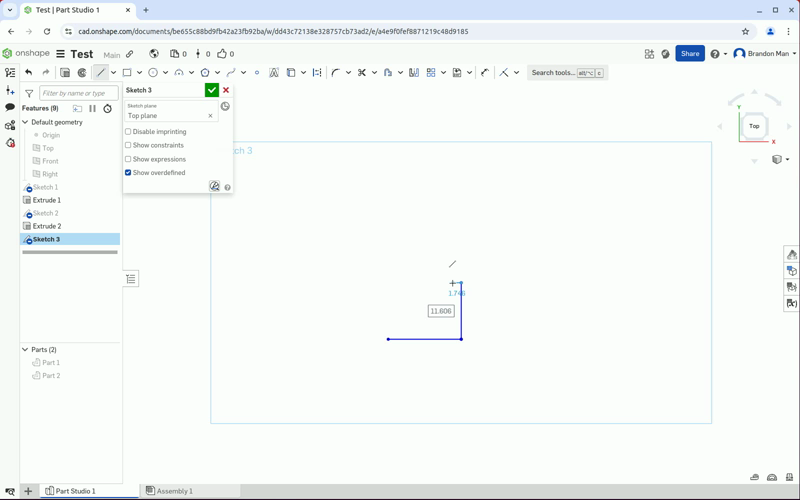
key_up(shift)
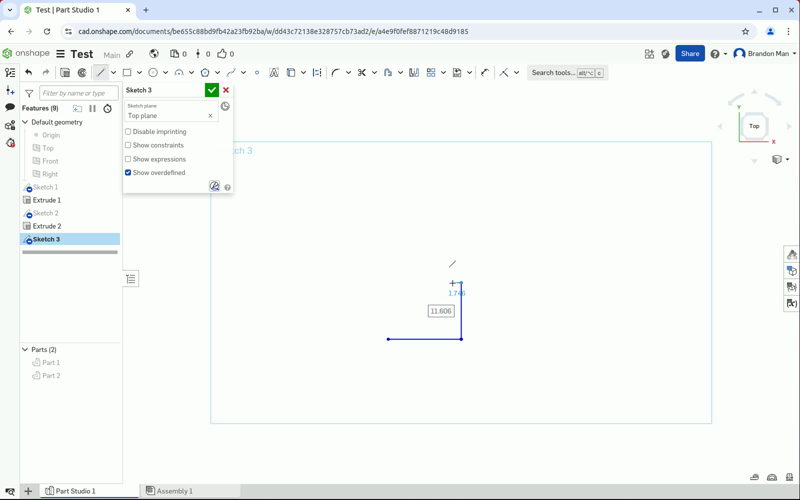
key_down(shift)
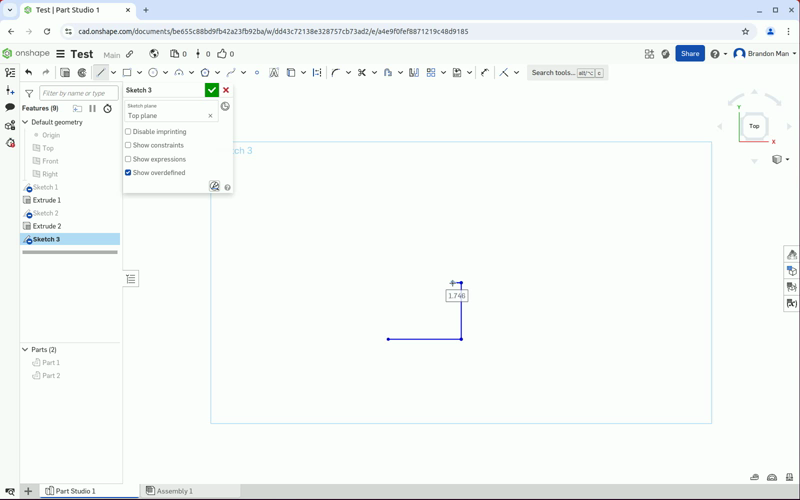
mouse_move(388, 282)
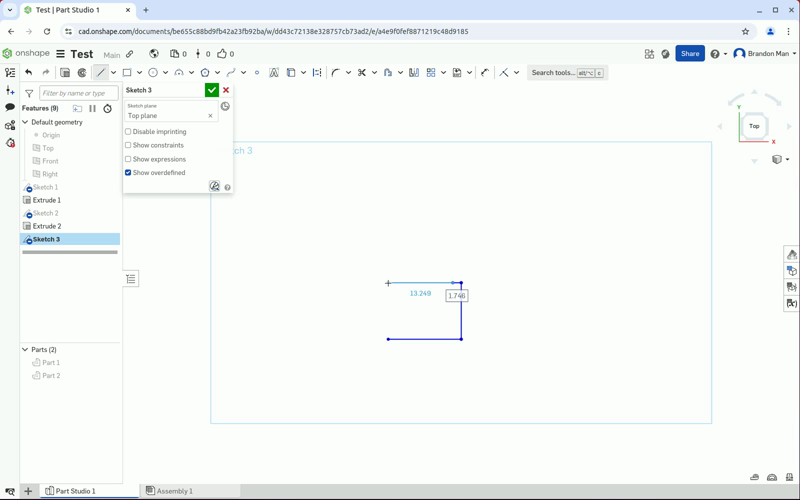
click(388, 282)
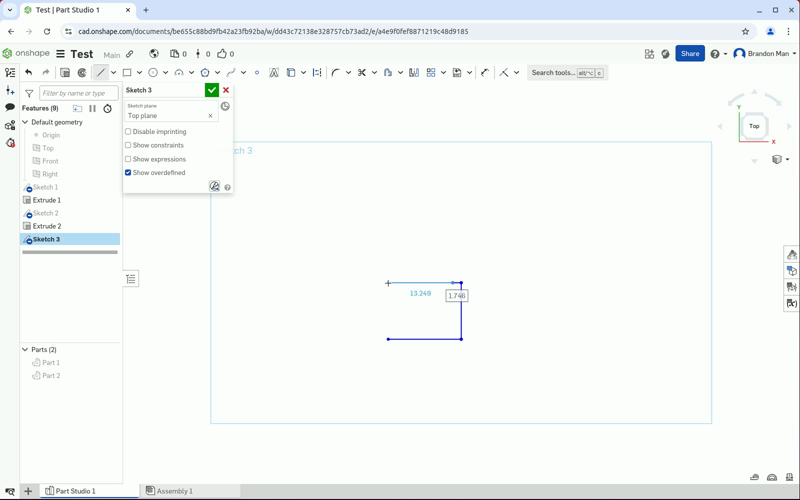
key_up(shift)
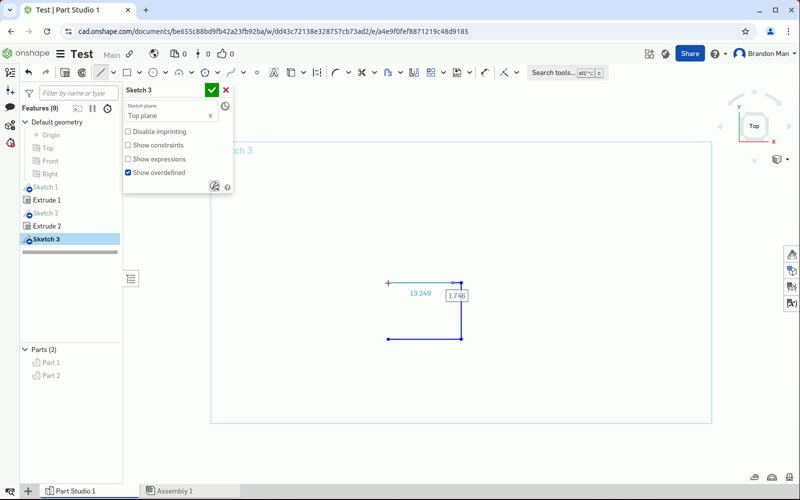
mouse_move(418, 282)
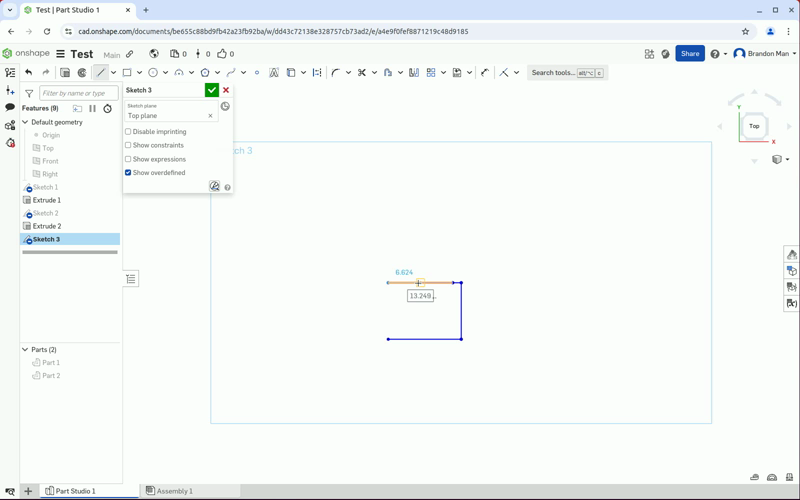
key_down(shift)
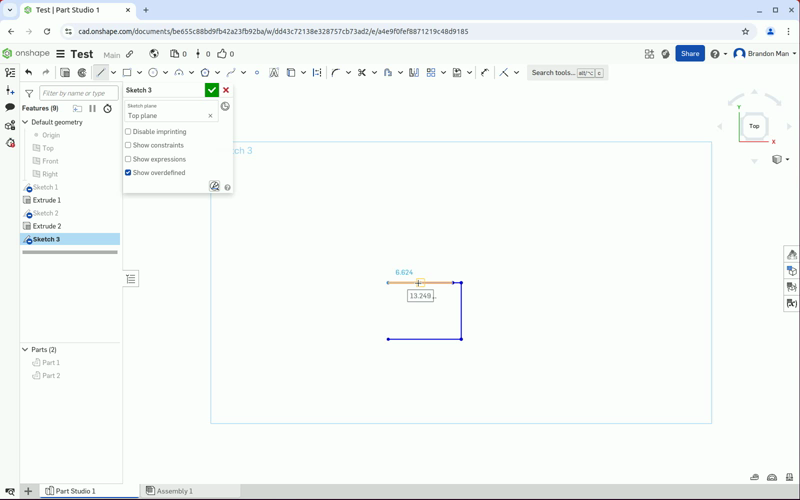
mouse_move(388, 339)
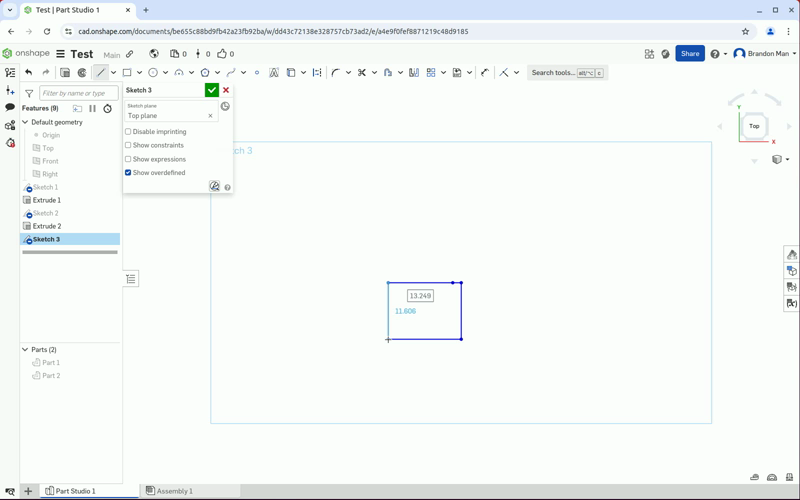
key_up(shift)
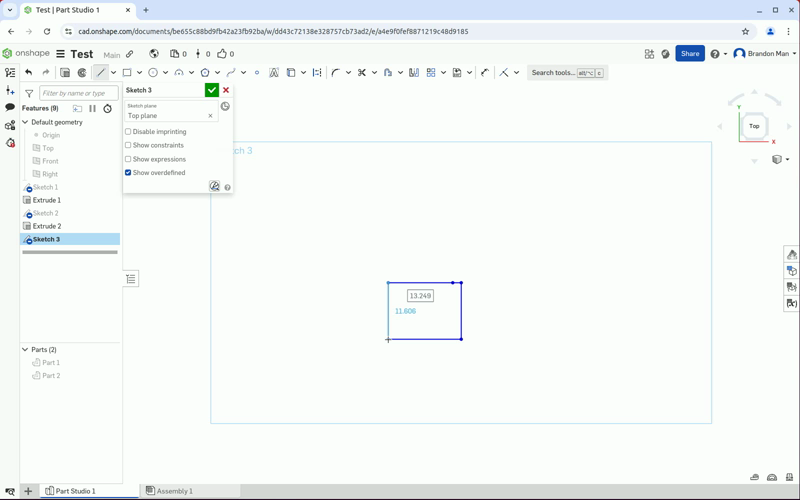
click(388, 339)
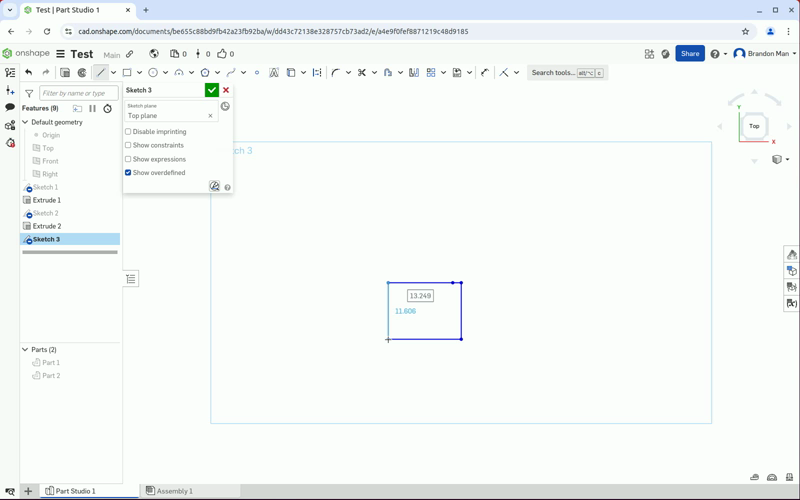
key(esc)
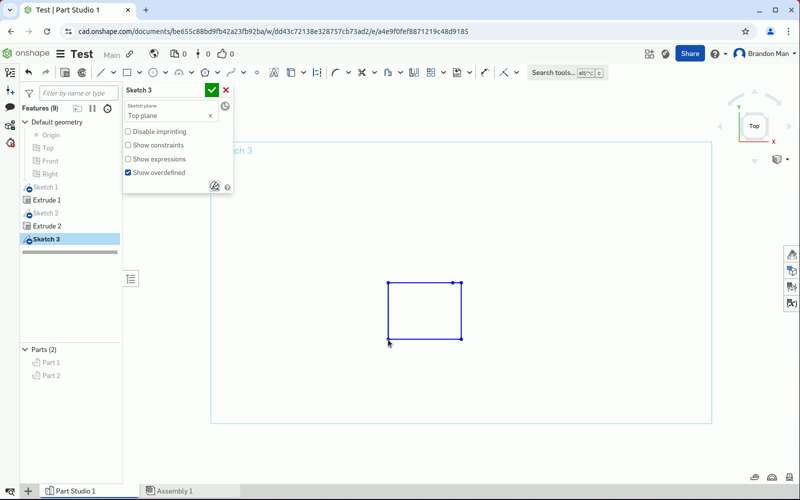
mouse_move(393, 295)
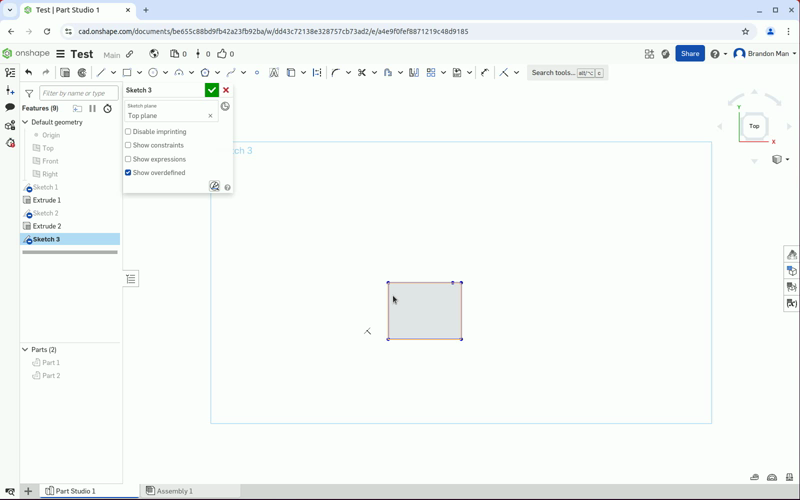
click(393, 295)
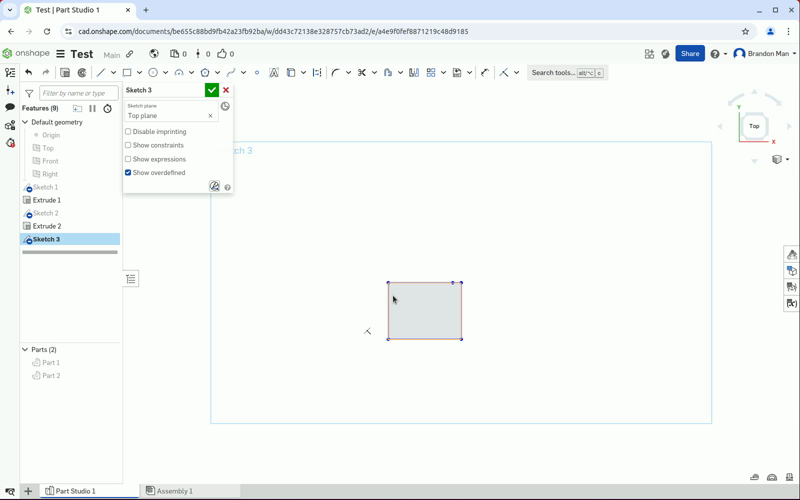
mouse_move(73, 352)
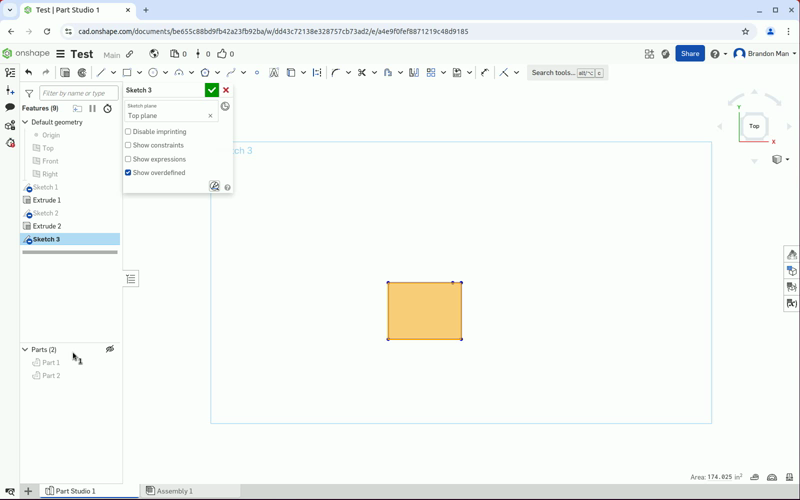
key(shift+y)
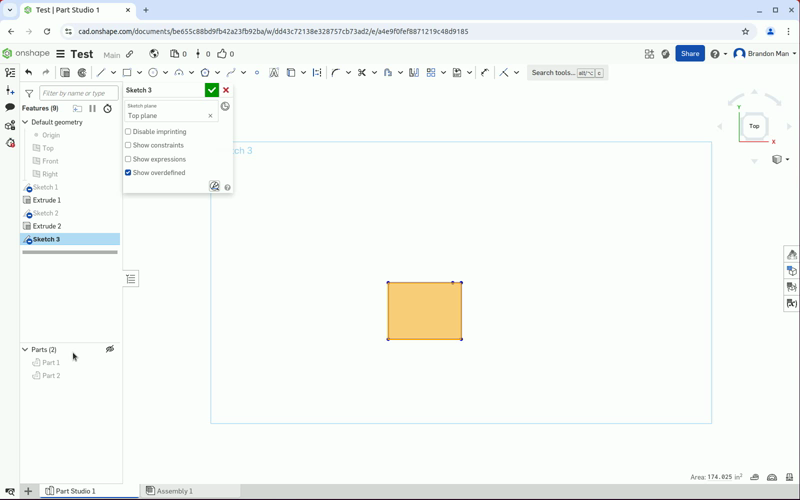
key(shift+e)
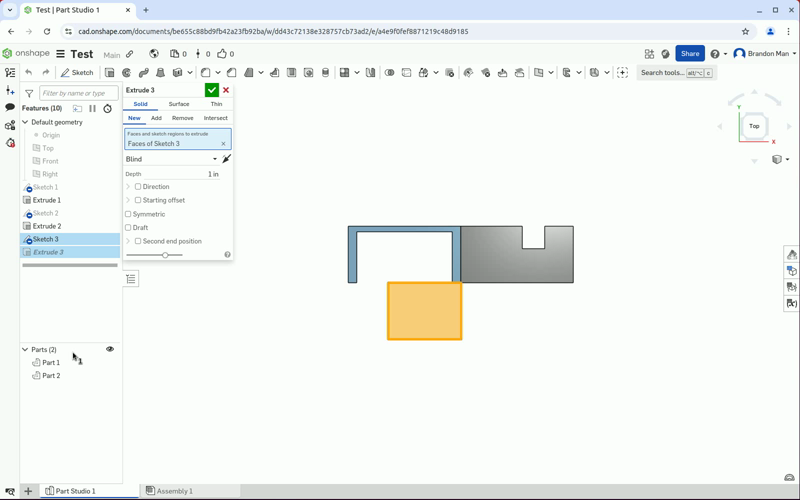
mouse_move(143, 106)
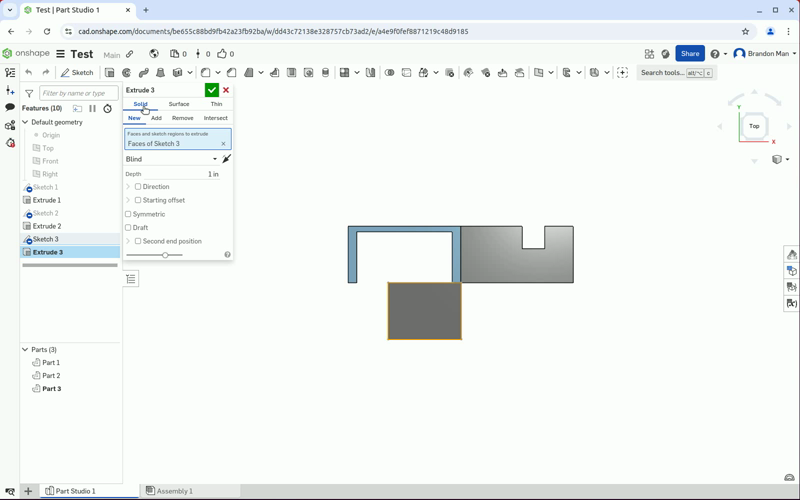
click(143, 106)
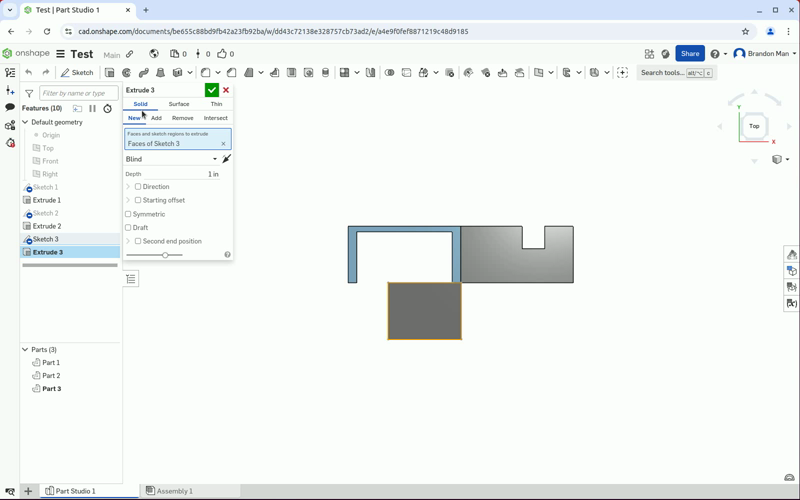
mouse_move(137, 120)
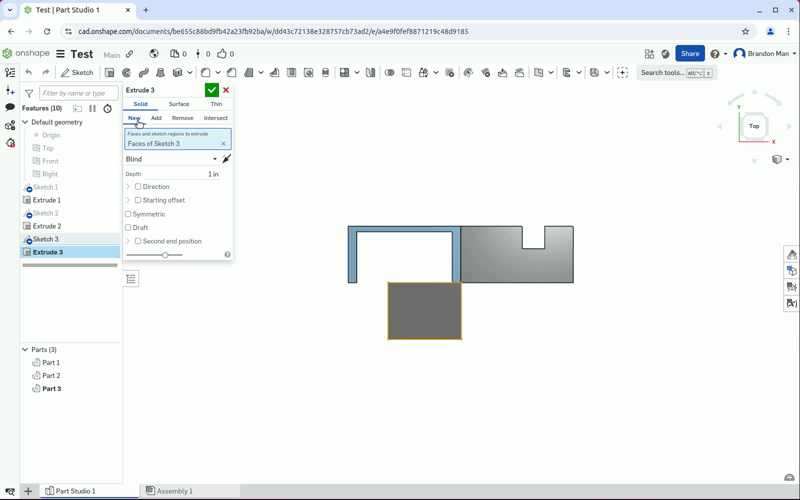
click(137, 120)
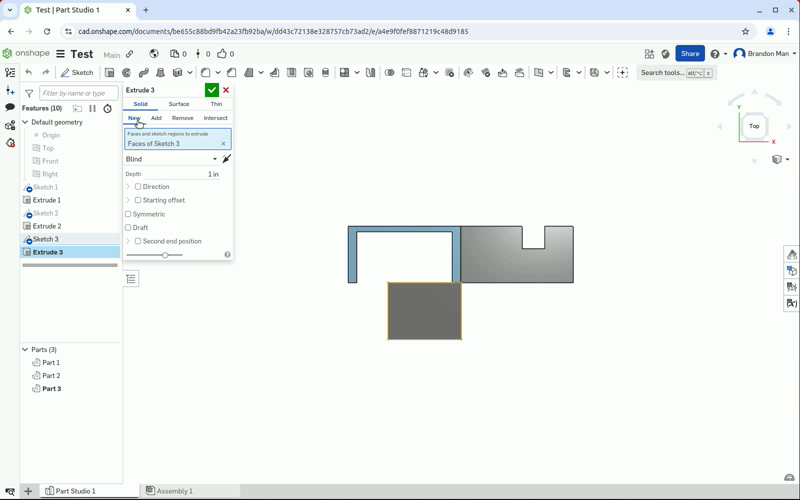
key(tab, 4)
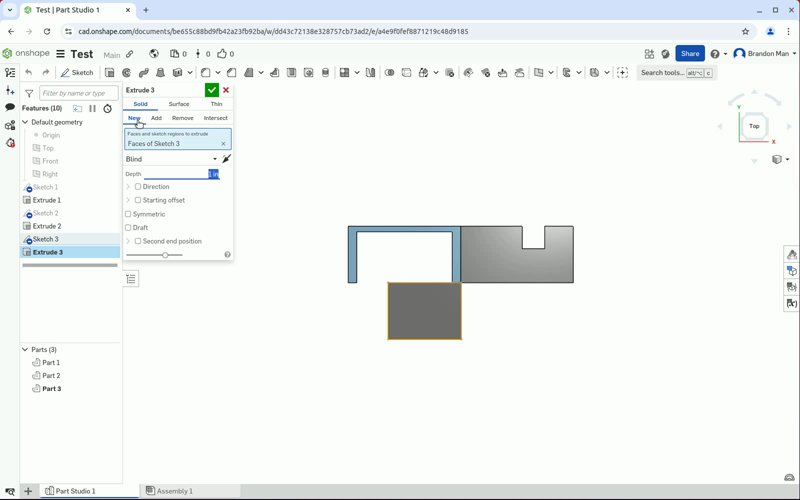
text(0.241)
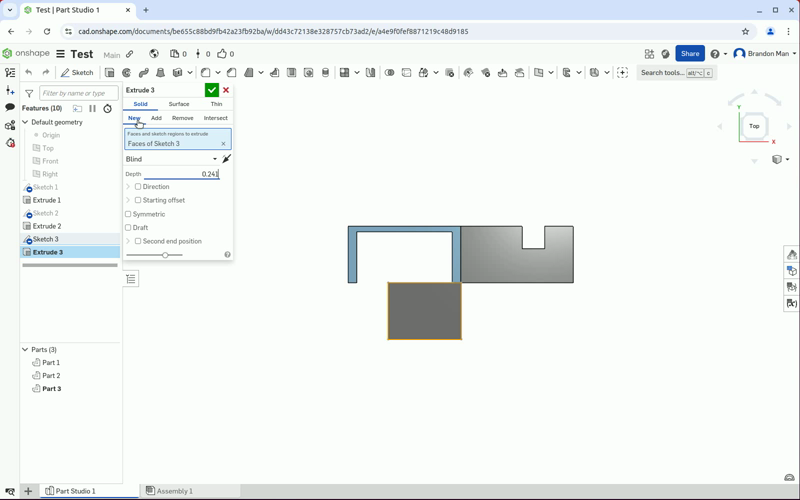
key(enter)
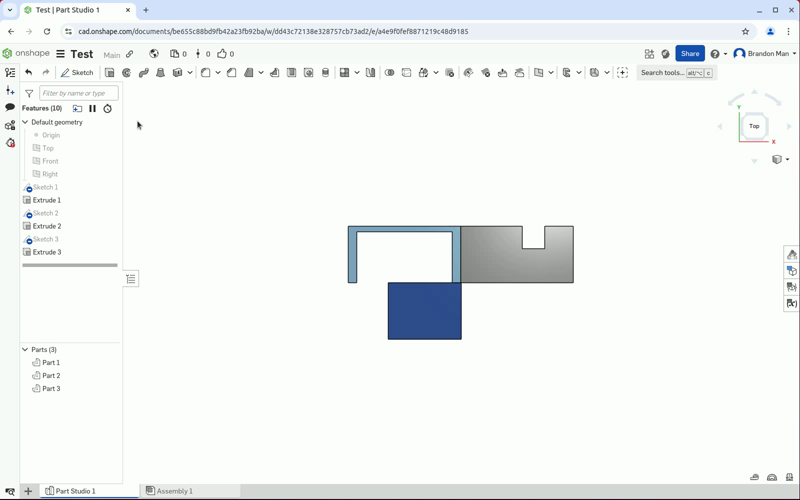
key(shift+h)
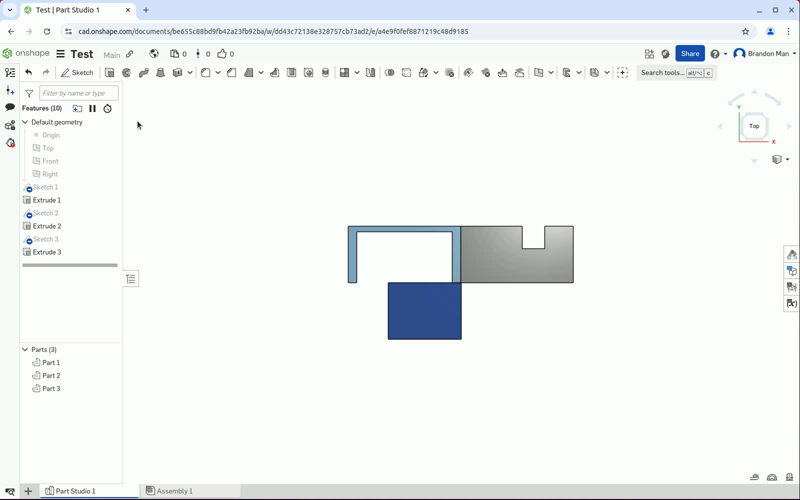
key(shift+h)
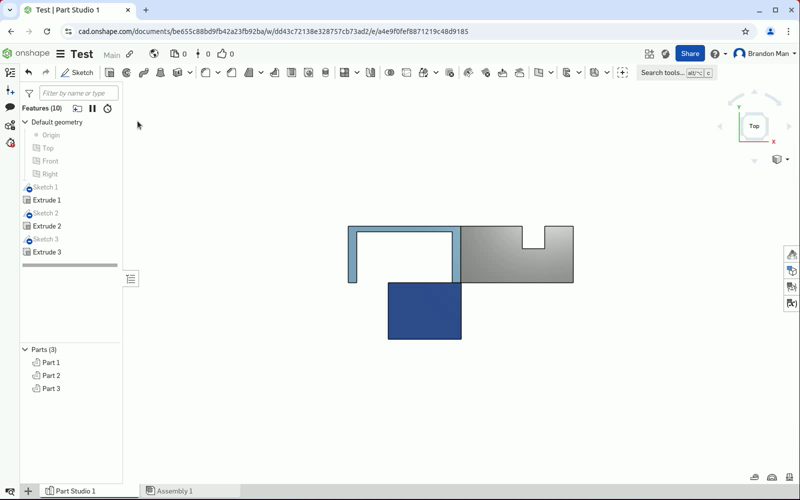
mouse_move(73, 189)
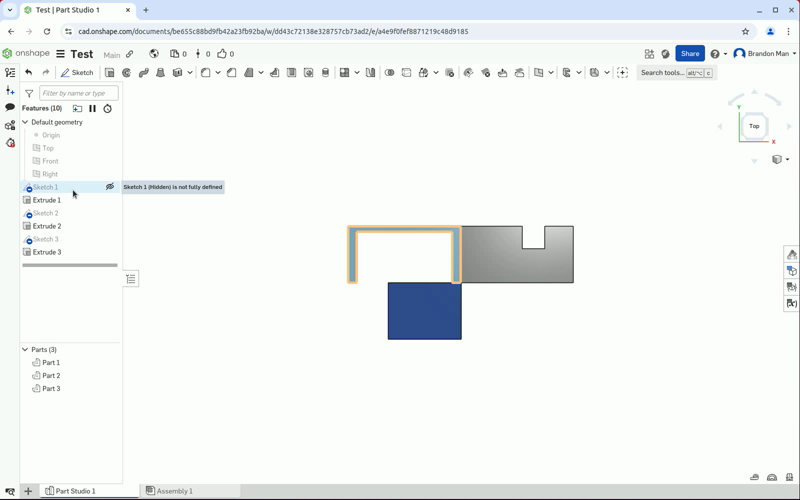
click(73, 189)
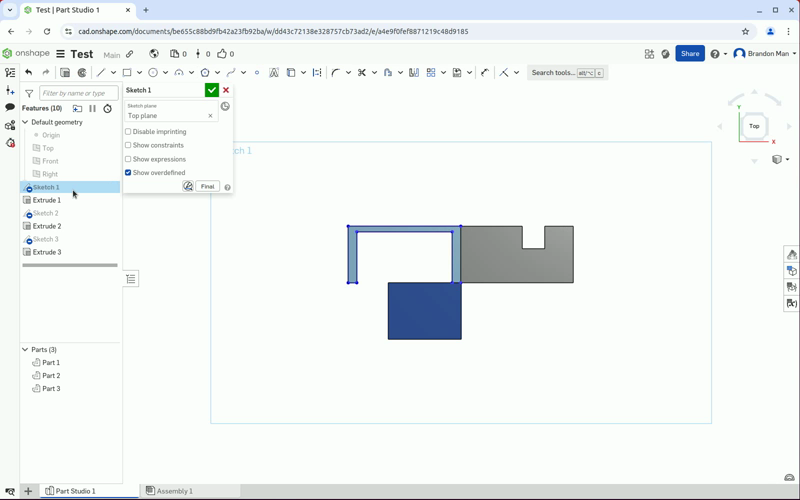
mouse_move(229, 92)
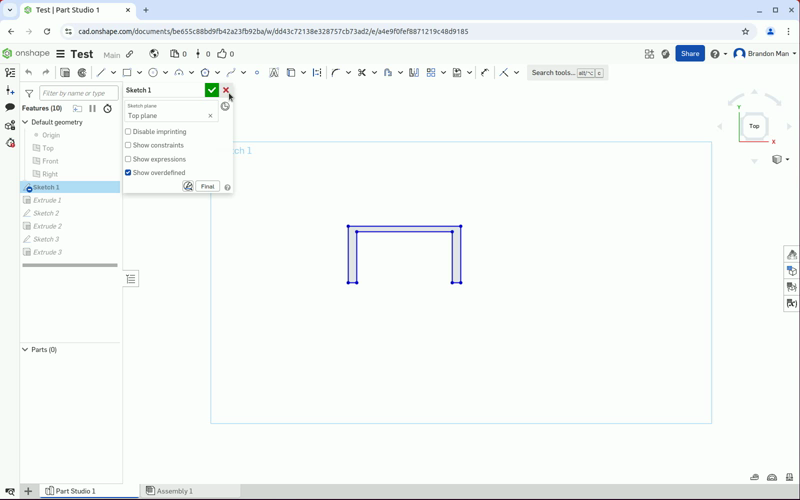
click(229, 92)
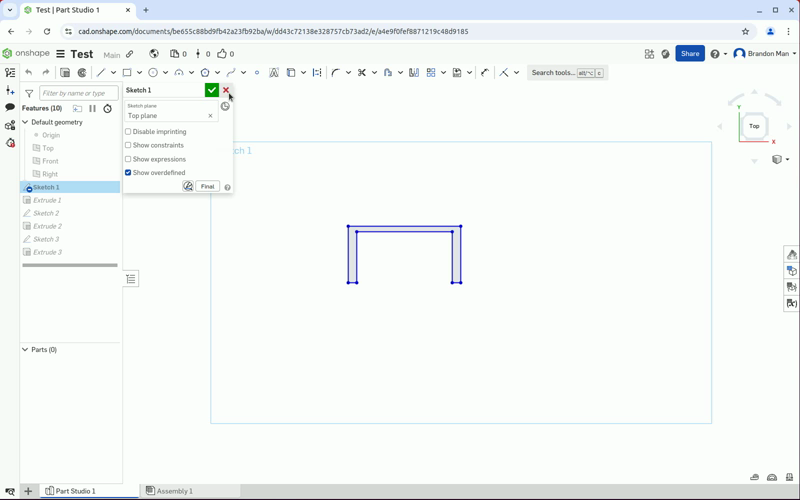
key(shift+s)
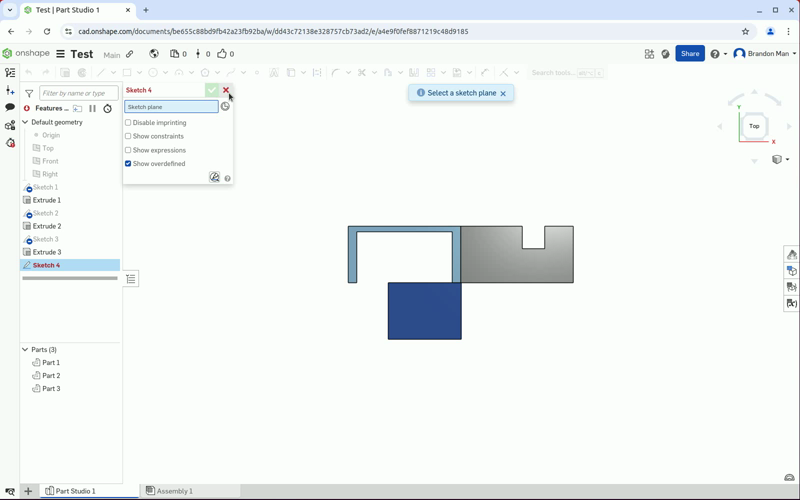
mouse_move(73, 150)
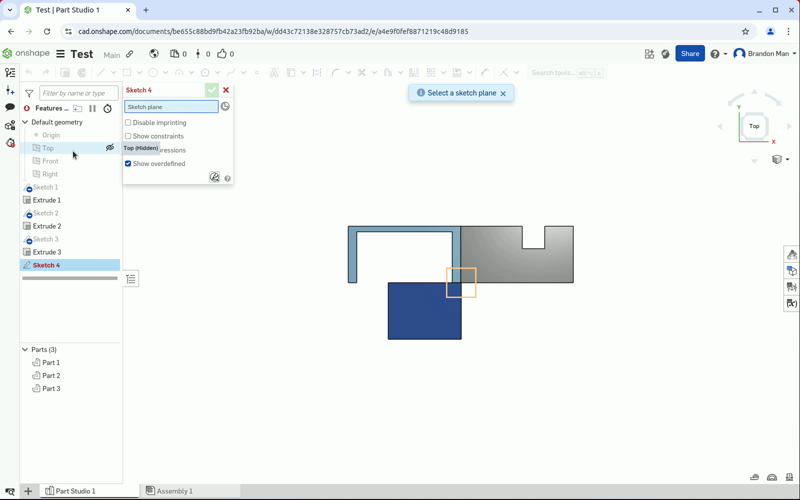
click(73, 150)
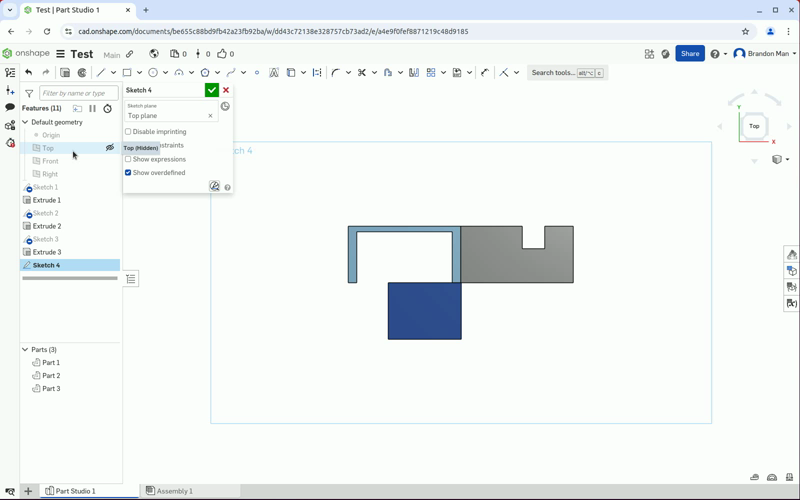
mouse_move(73, 352)
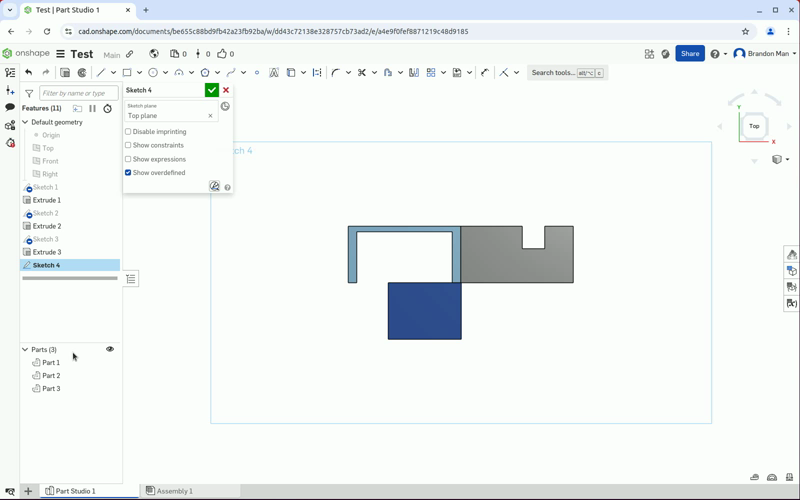
key(y)
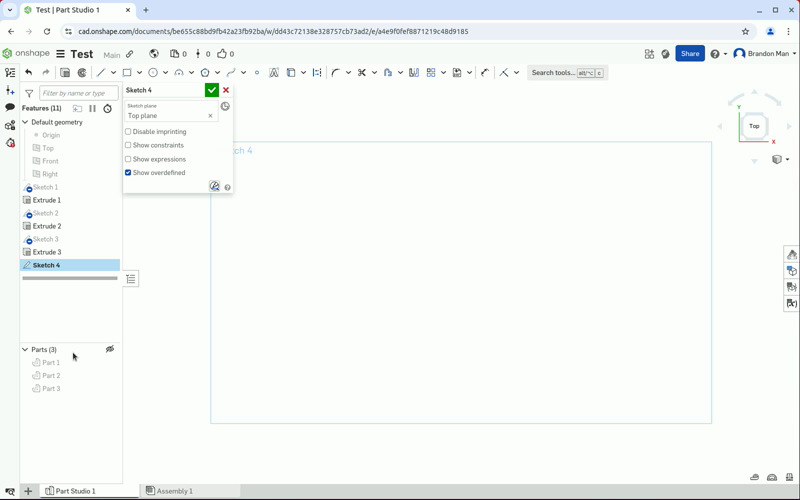
key(l)
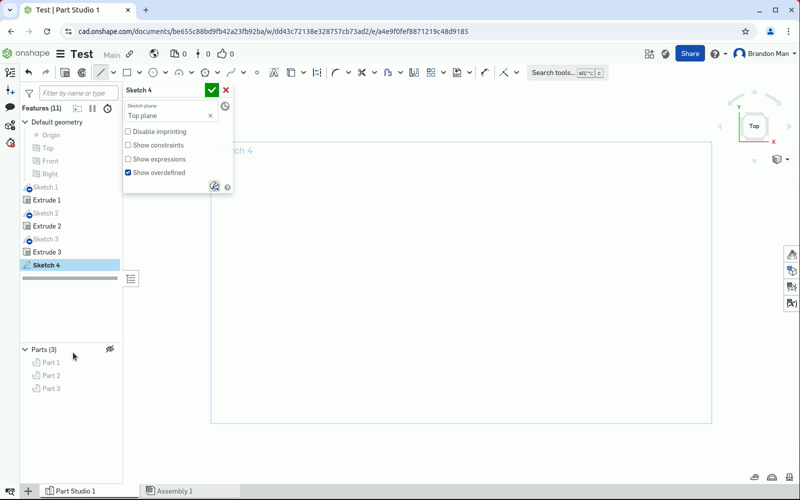
key_down(shift)
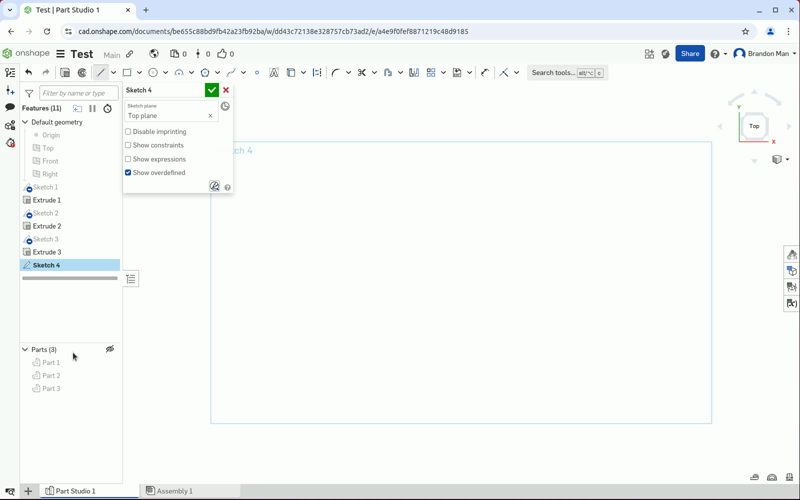
mouse_move(460, 339)
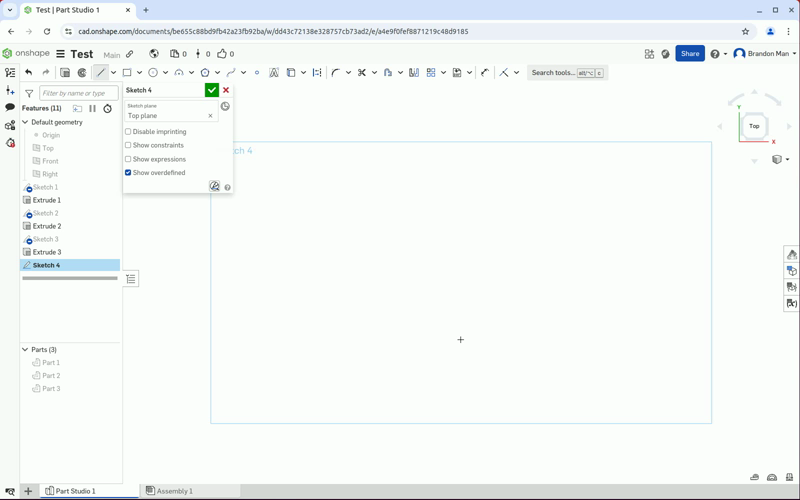
click(460, 339)
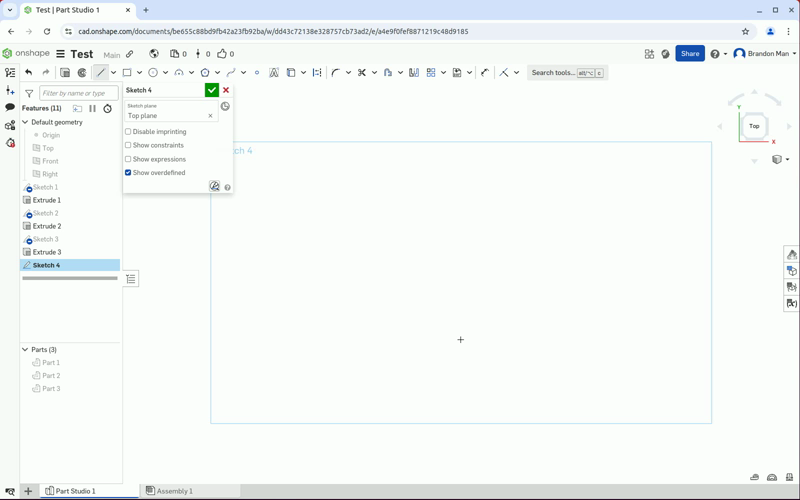
key_up(shift)
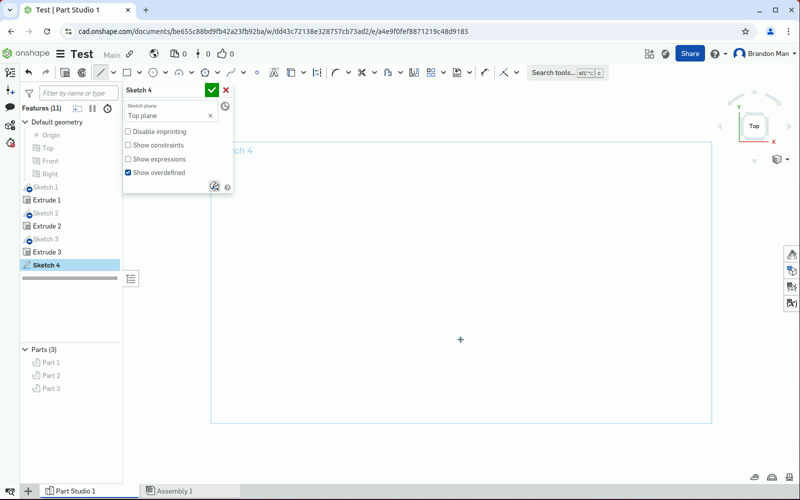
key_down(shift)
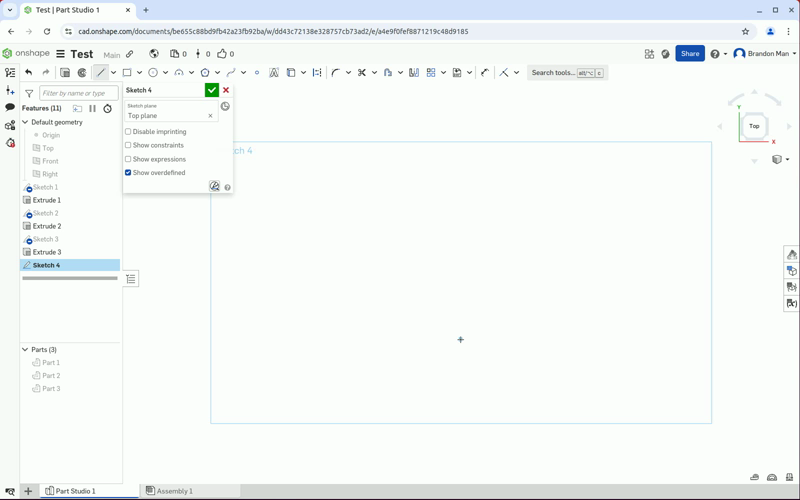
mouse_move(534, 339)
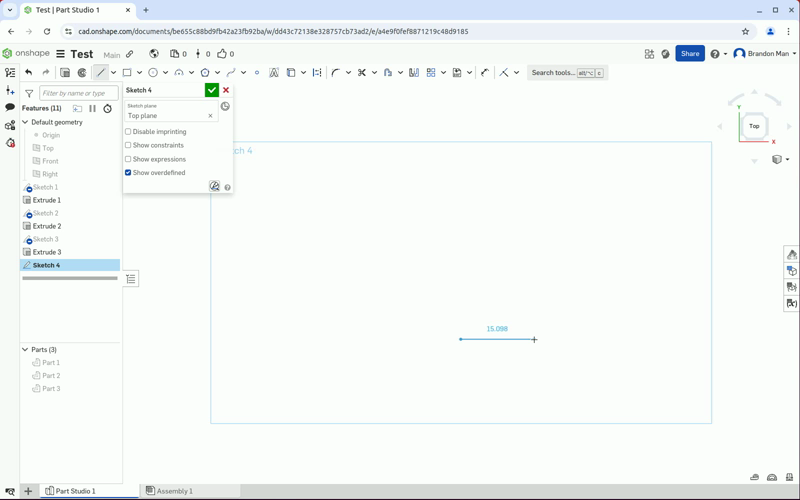
click(534, 339)
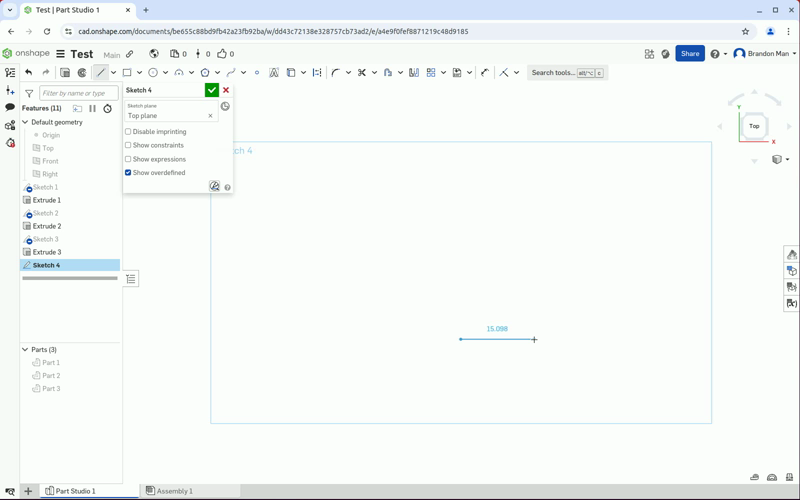
key_up(shift)
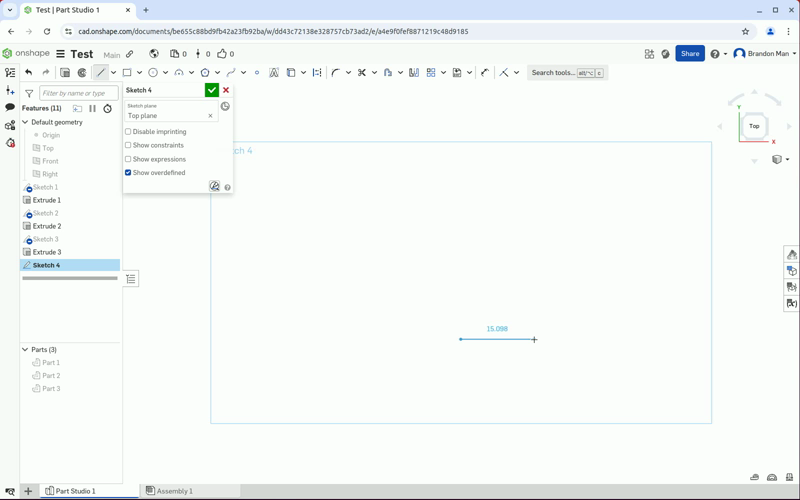
key_down(shift)
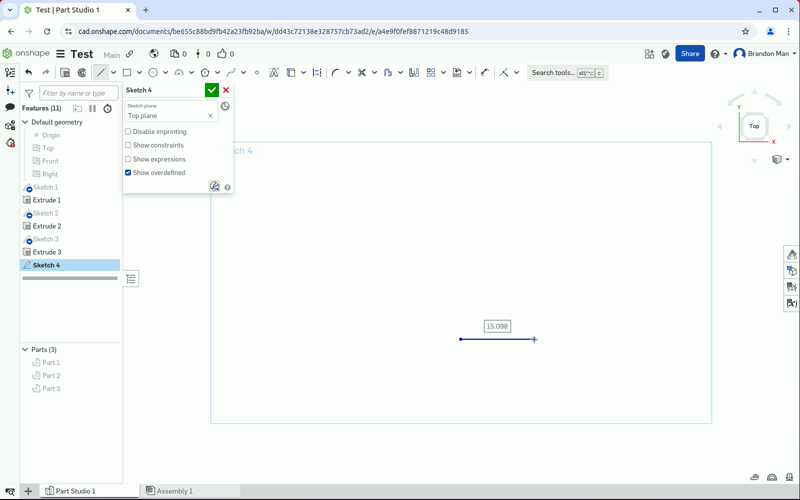
mouse_move(564, 339)
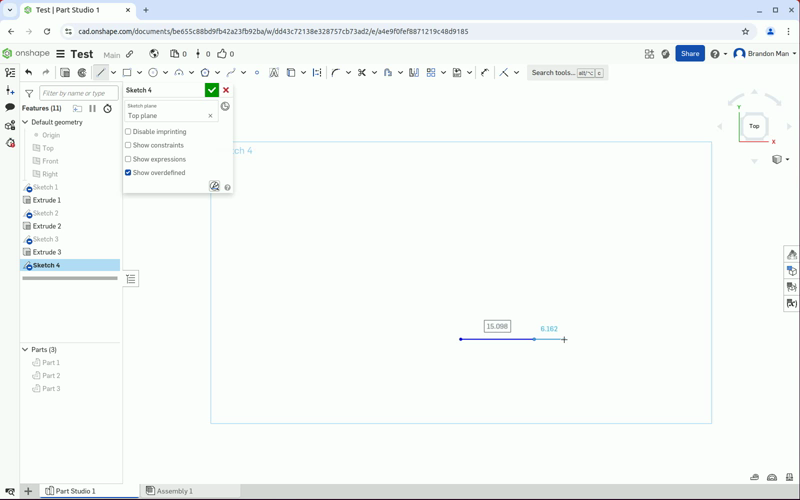
mouse_move(534, 282)
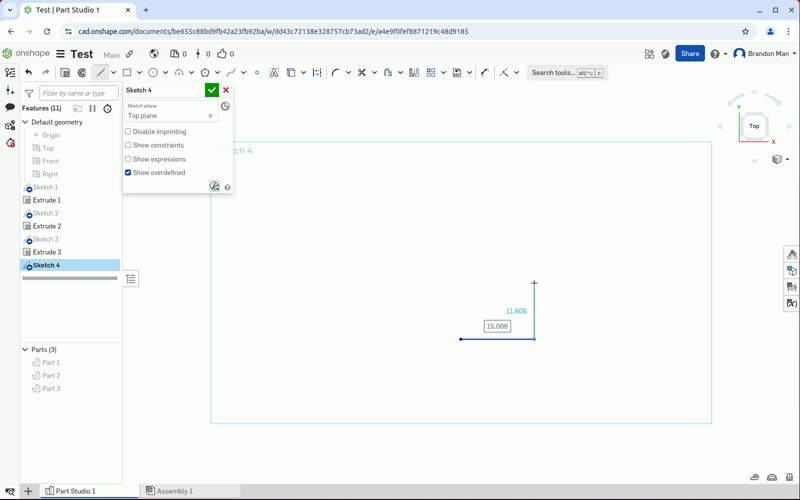
click(534, 282)
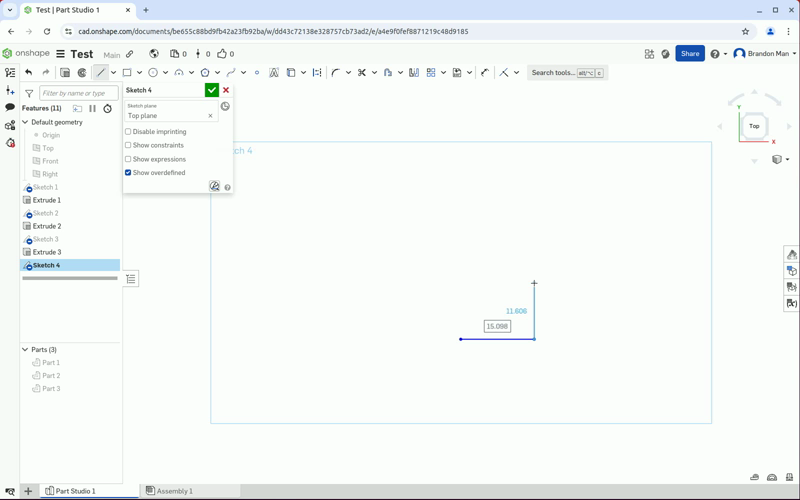
key_up(shift)
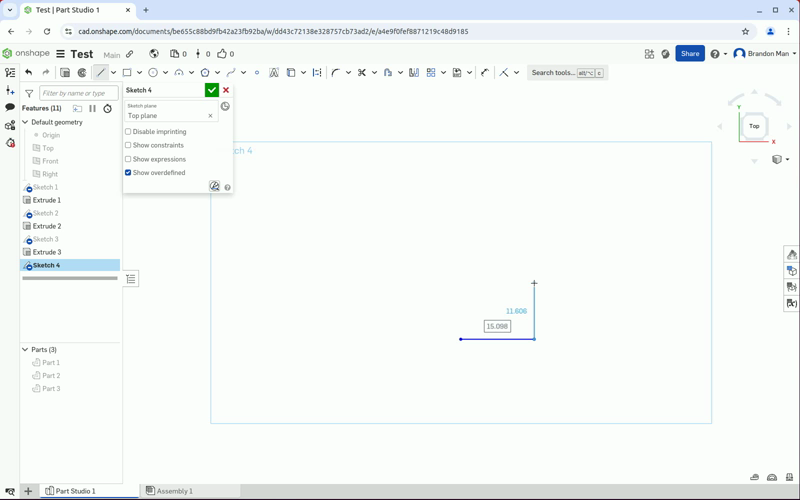
key_down(shift)
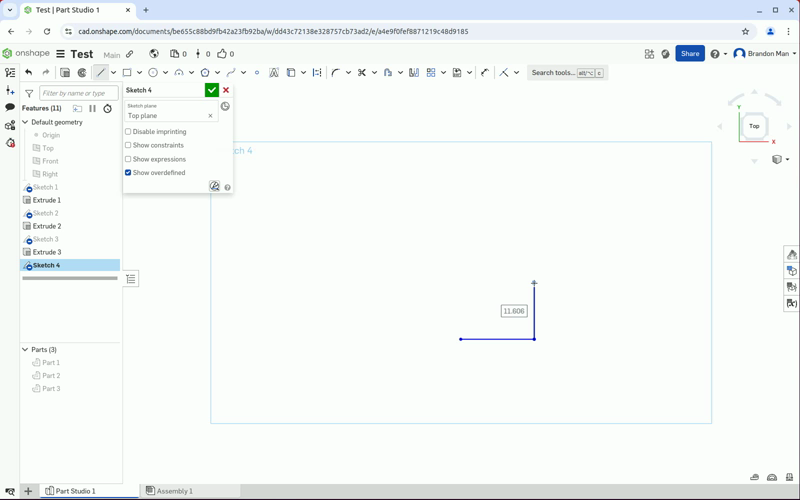
mouse_move(460, 282)
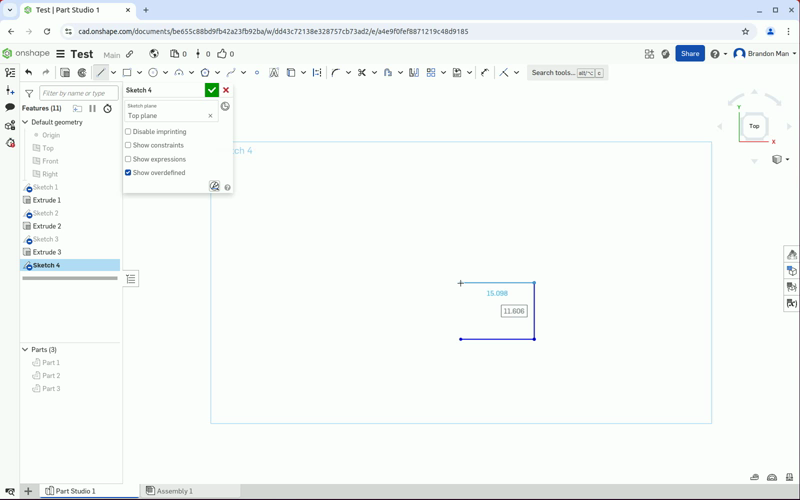
click(460, 282)
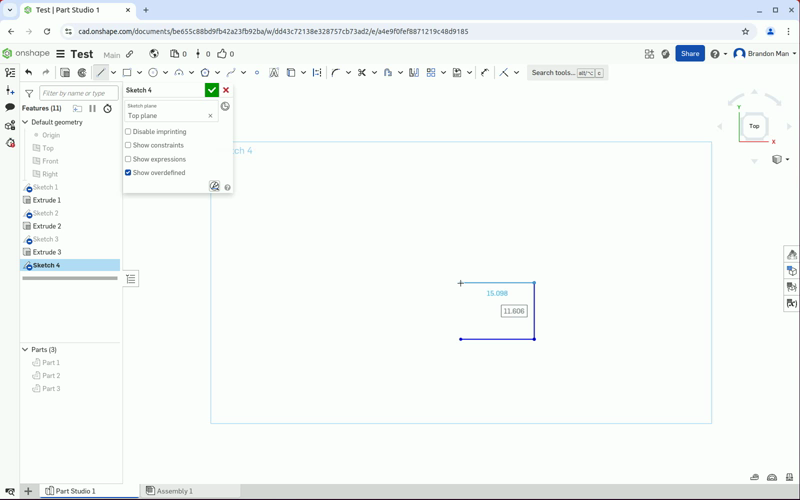
key_up(shift)
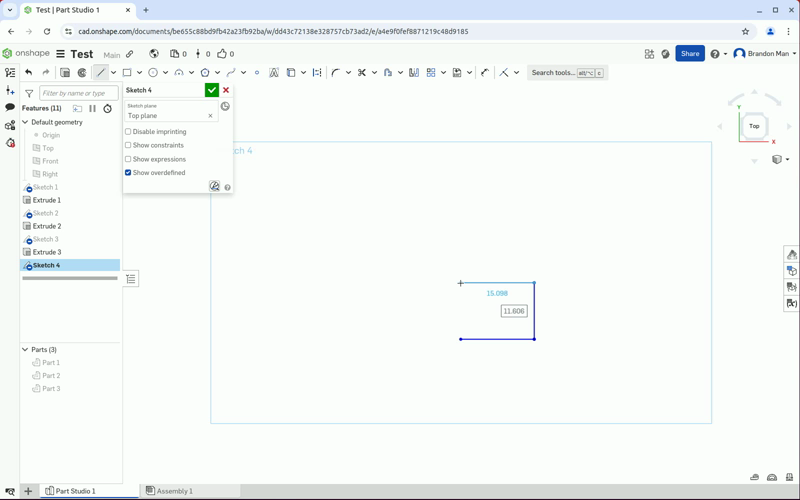
mouse_move(490, 282)
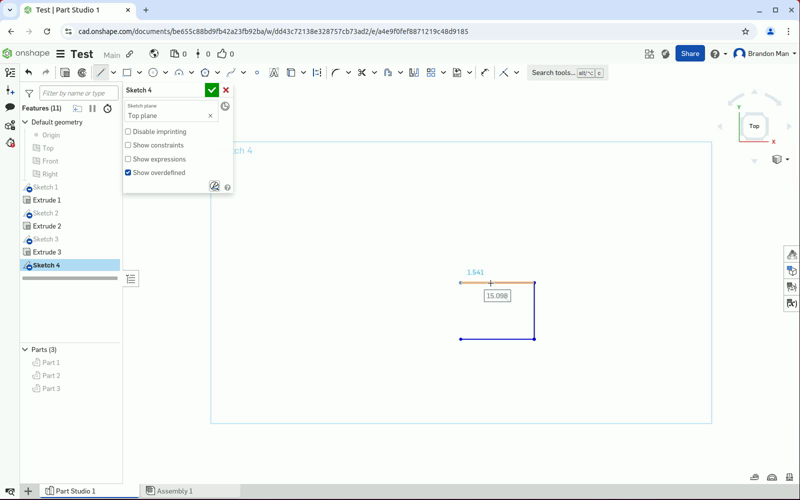
key_down(shift)
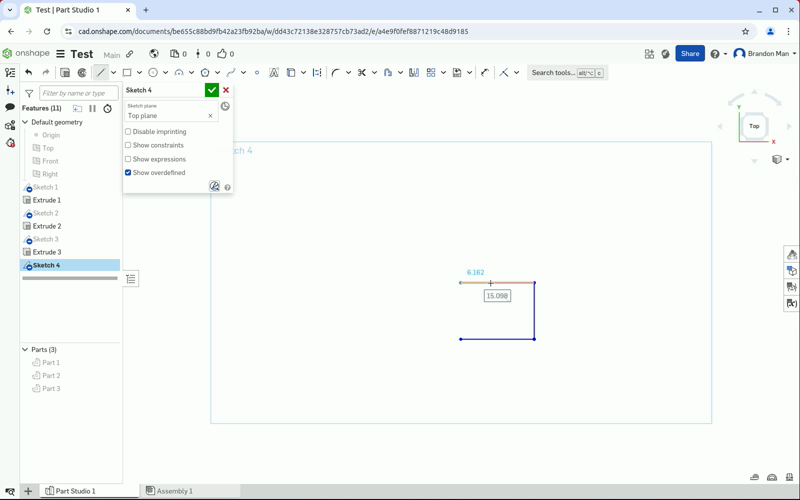
mouse_move(460, 339)
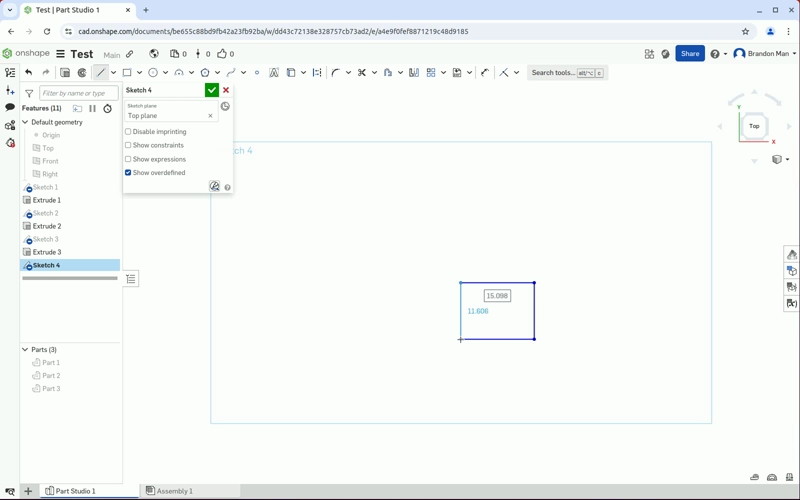
key_up(shift)
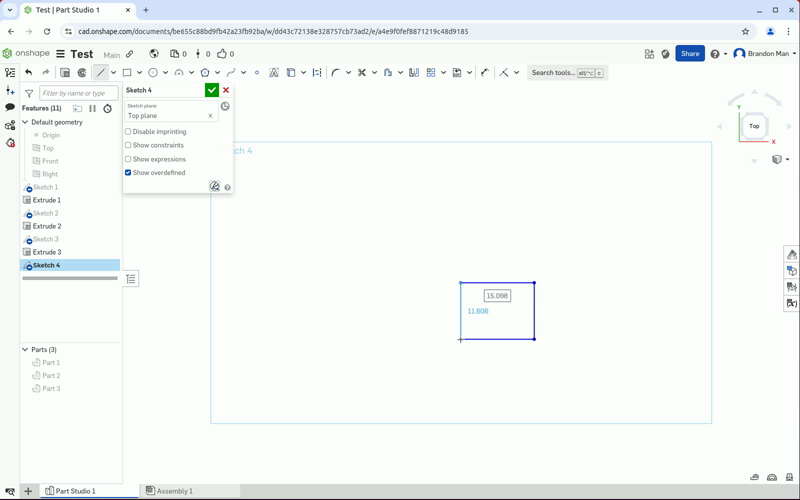
click(460, 339)
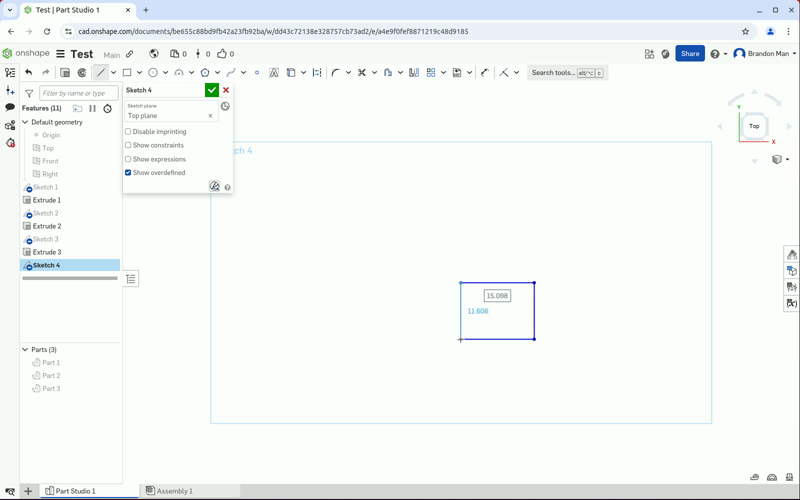
key(esc)
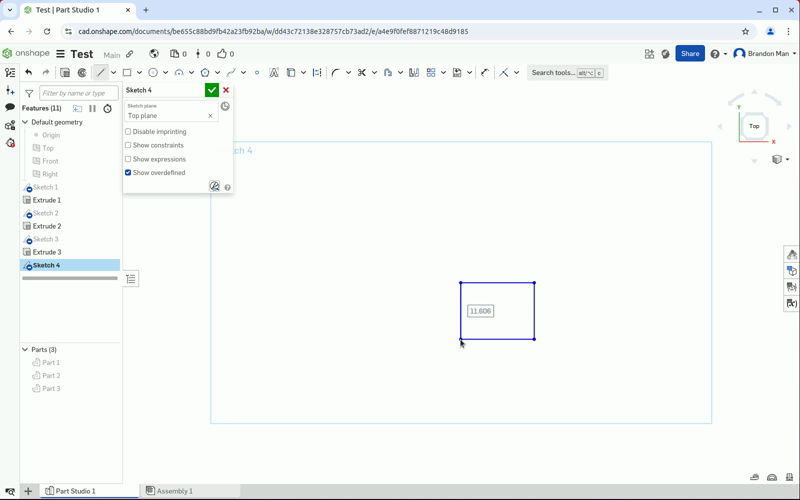
mouse_move(473, 287)
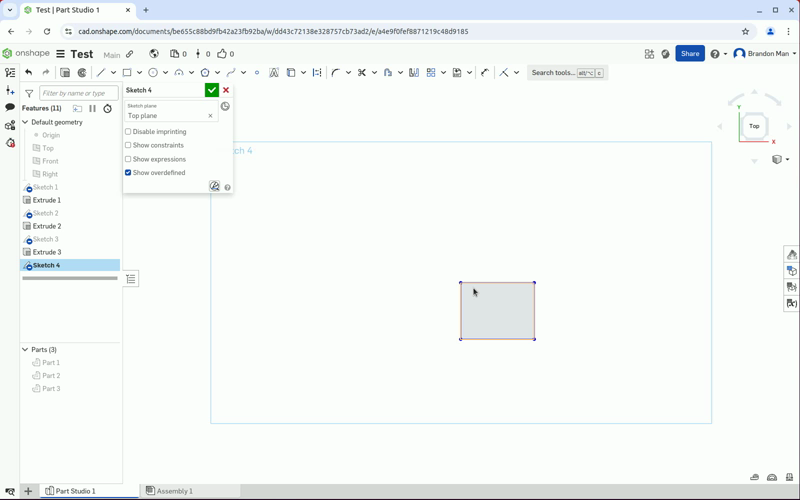
click(473, 287)
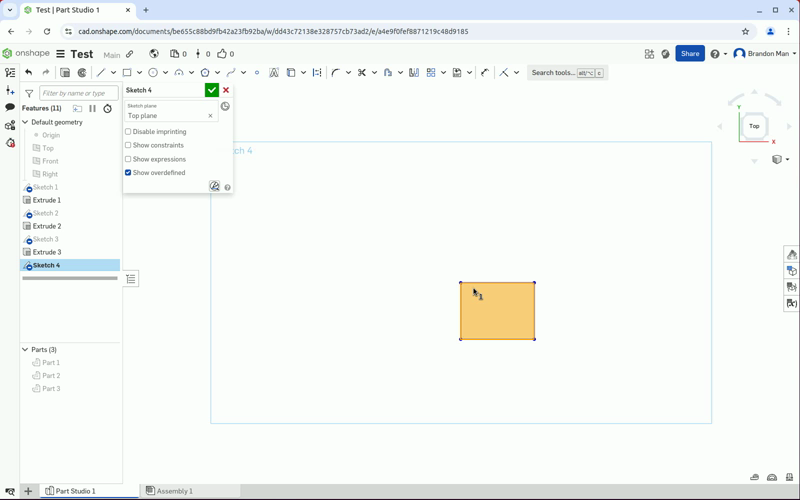
mouse_move(73, 352)
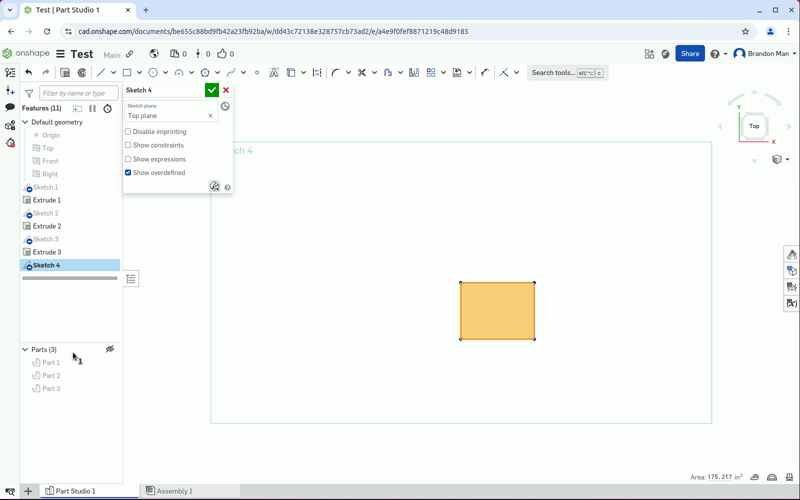
key(shift+y)
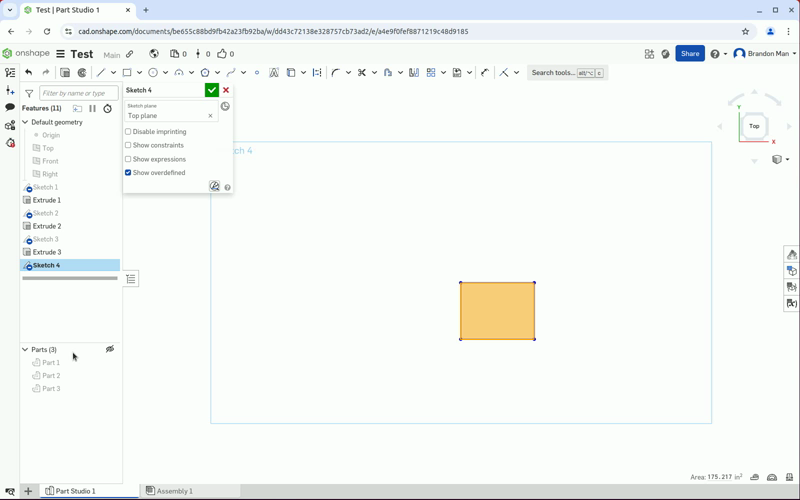
key(shift+e)
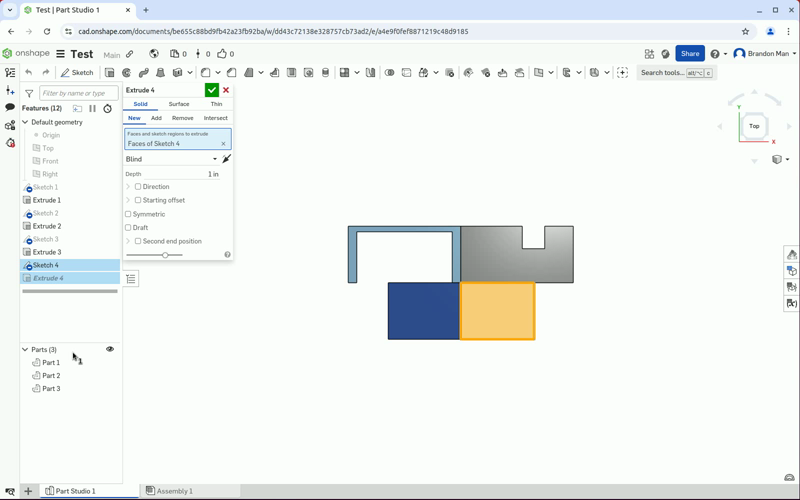
mouse_move(143, 106)
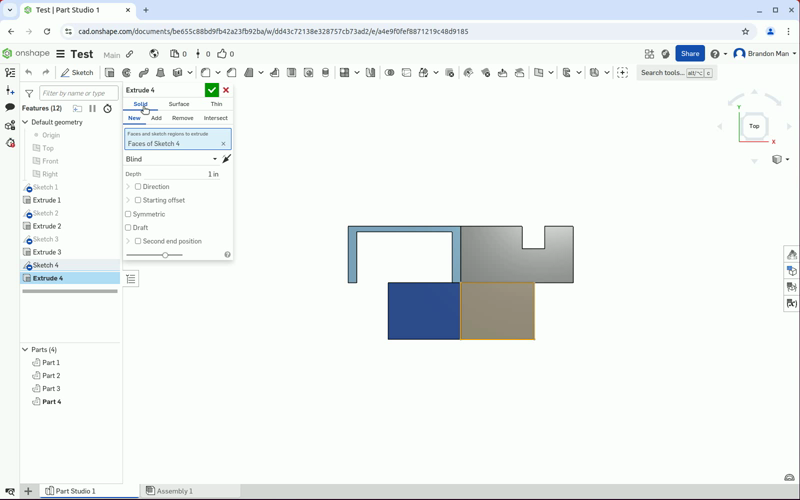
click(143, 106)
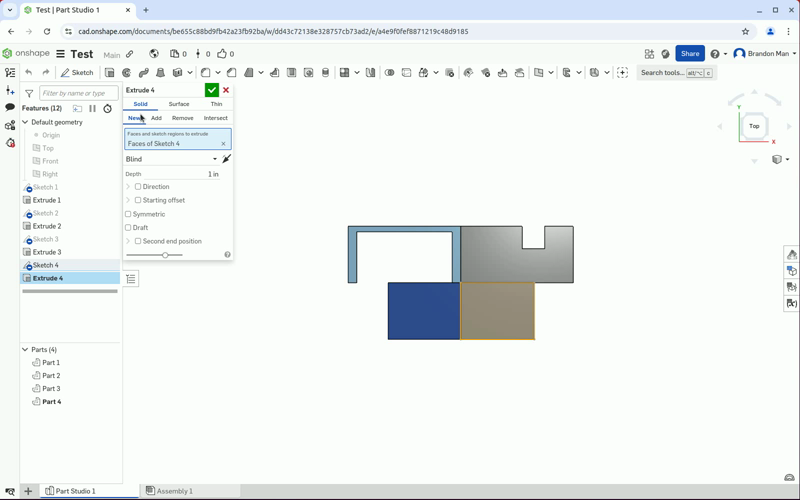
mouse_move(137, 120)
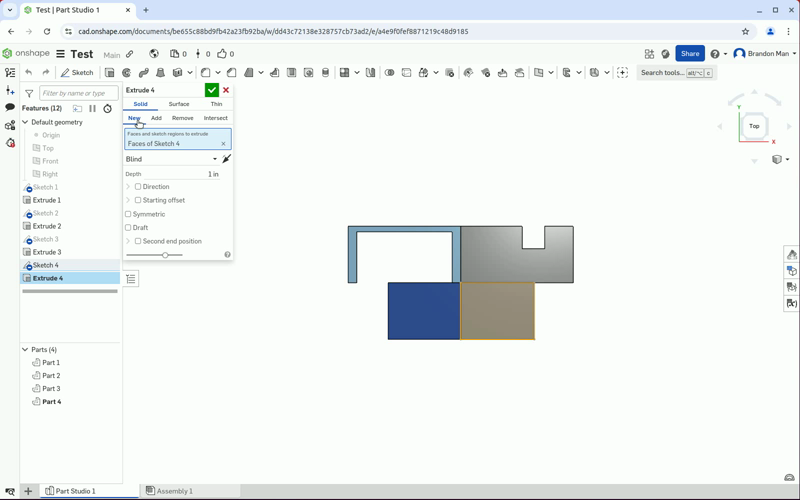
click(137, 120)
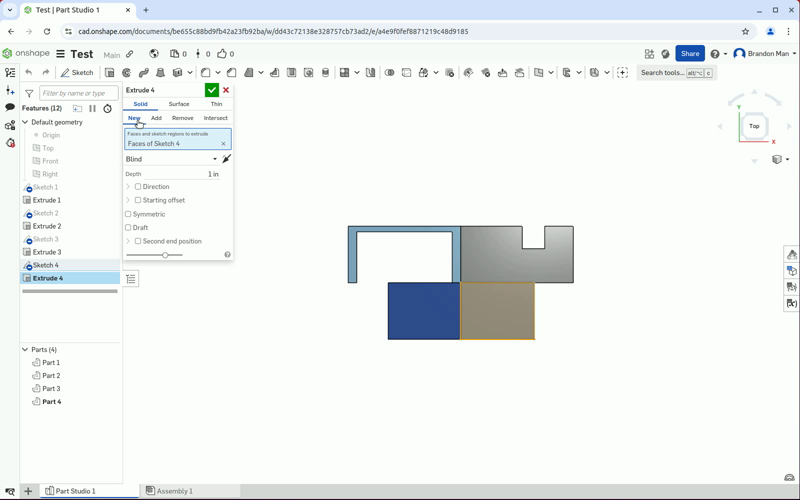
key(tab, 4)
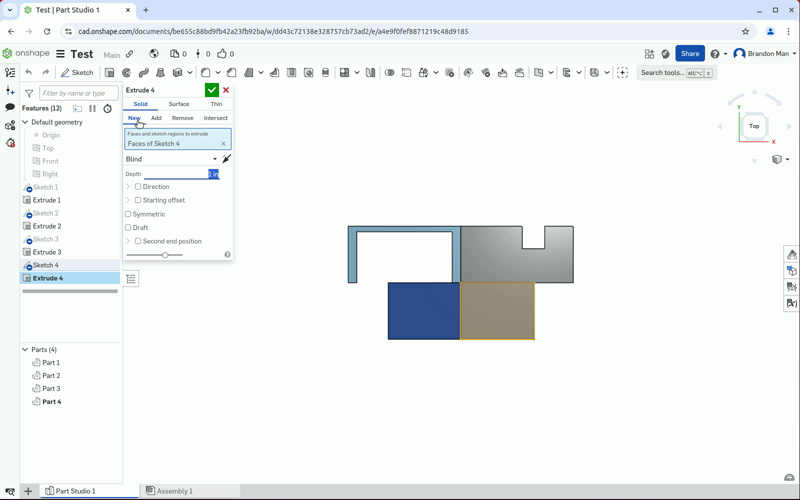
text(0.241)
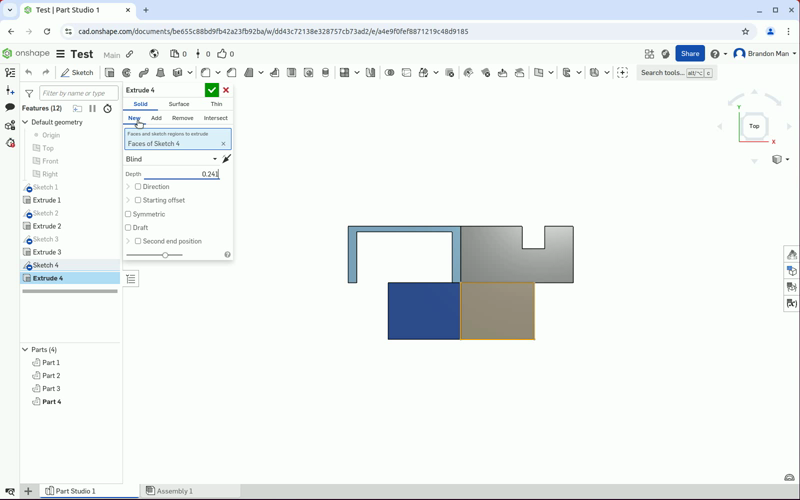
key(enter)
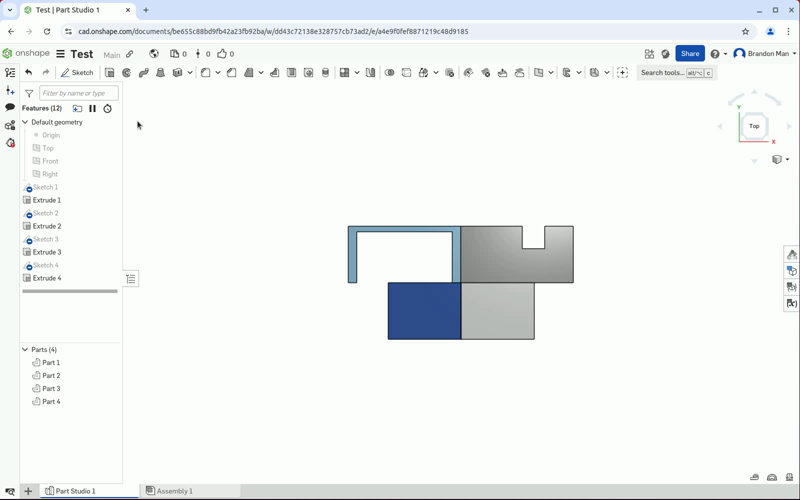
key(shift+h)
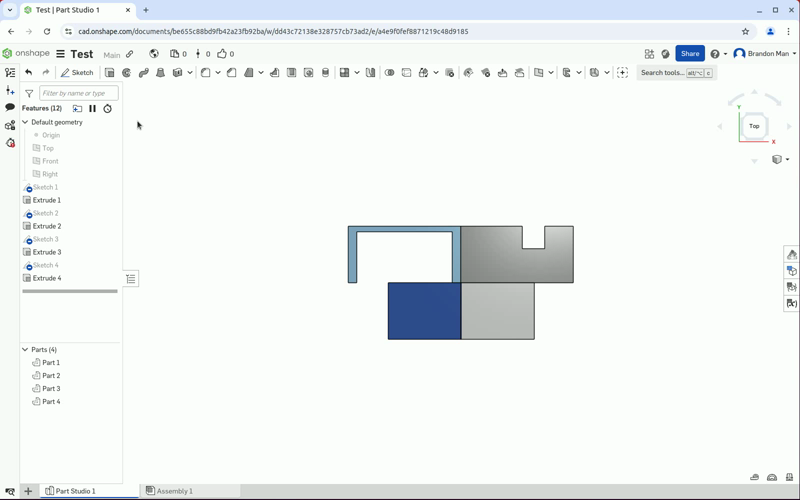
key(shift+h)
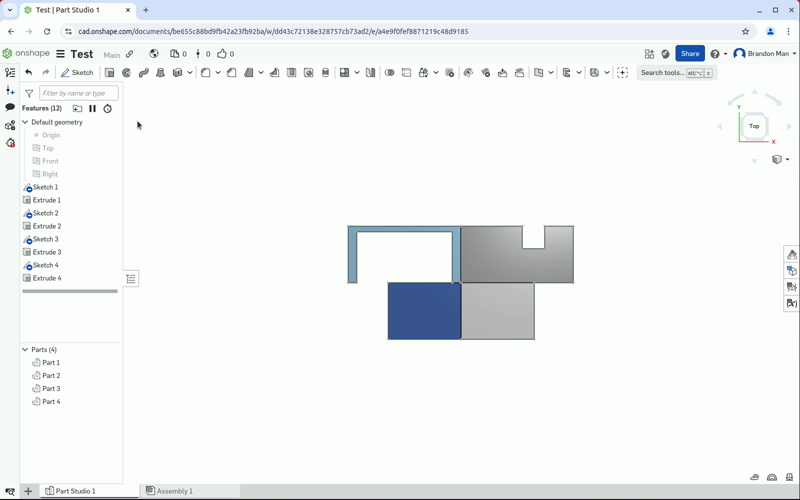
key(shift+7)
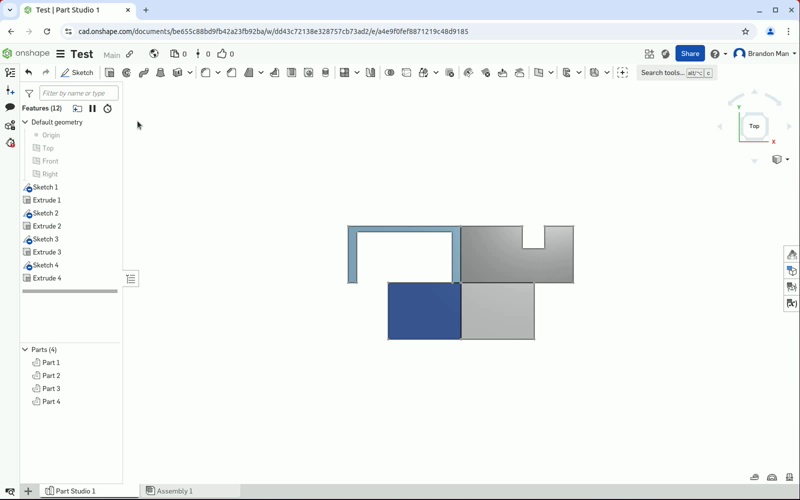
key(up, 3)
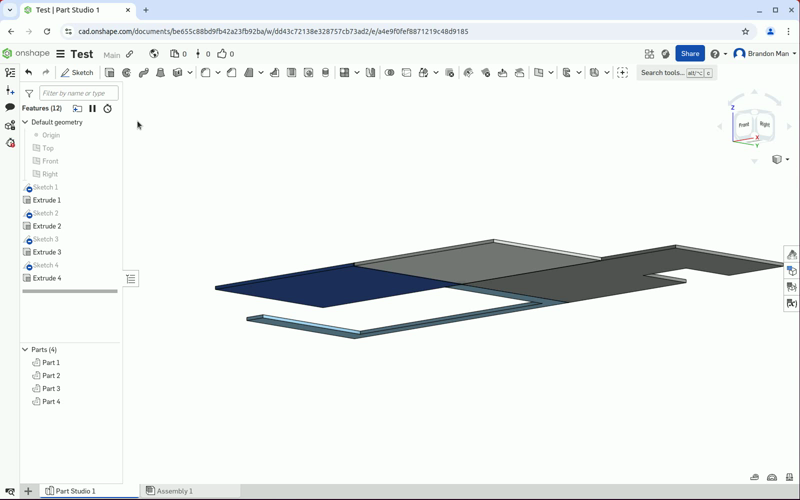
key(left, 3)
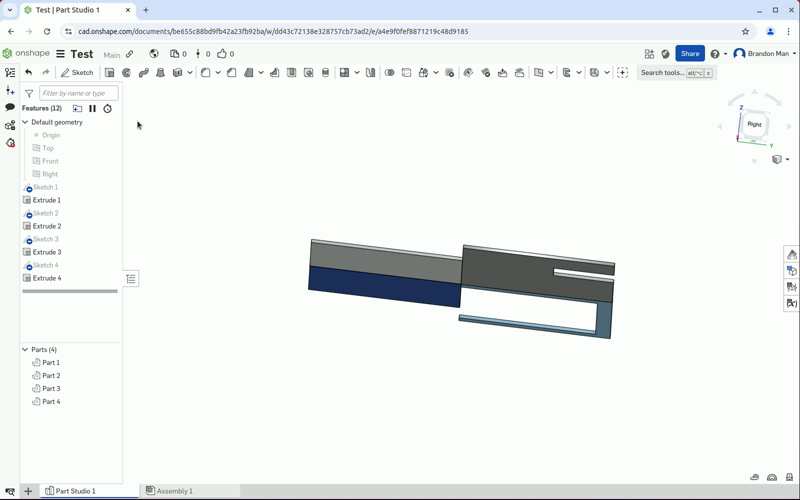
key(right, 3)
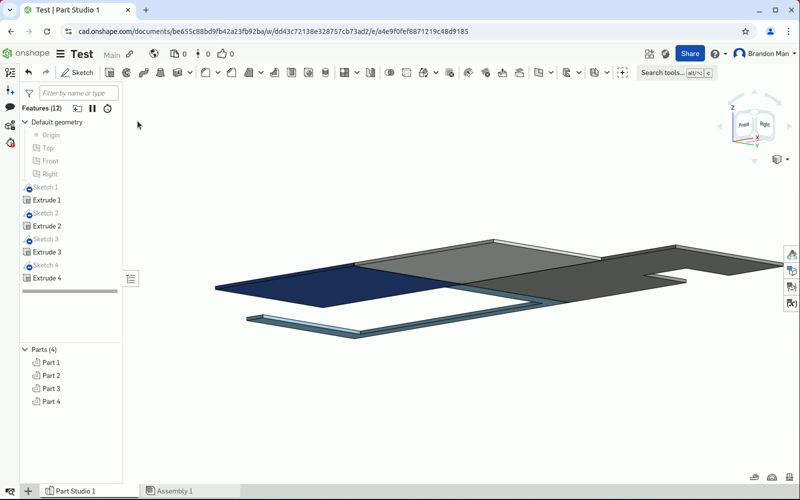
key(down, 3)
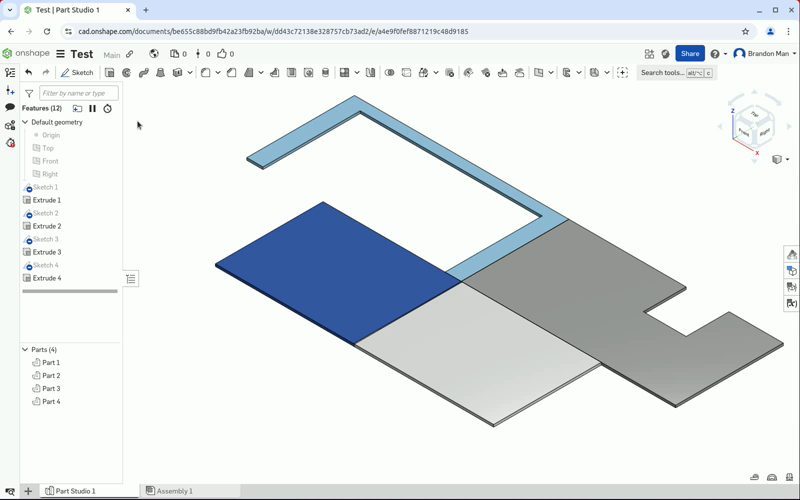
mouse_move(73, 189)
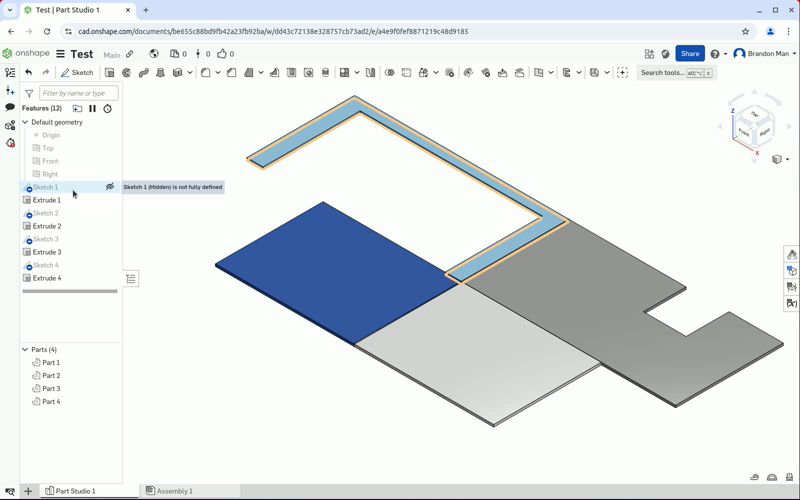
click(73, 189)